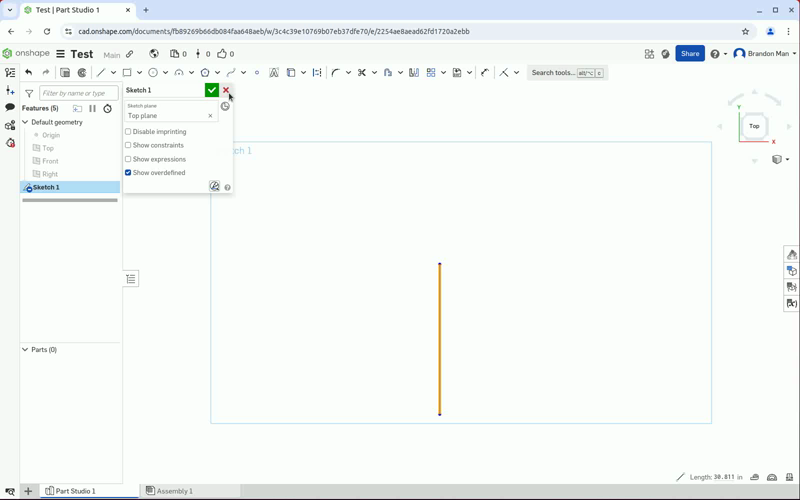
key(shift+h)
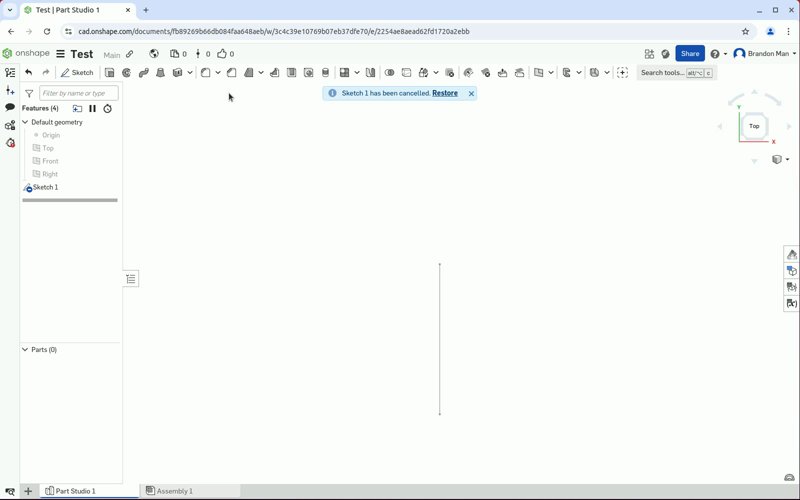
mouse_move(73, 352)
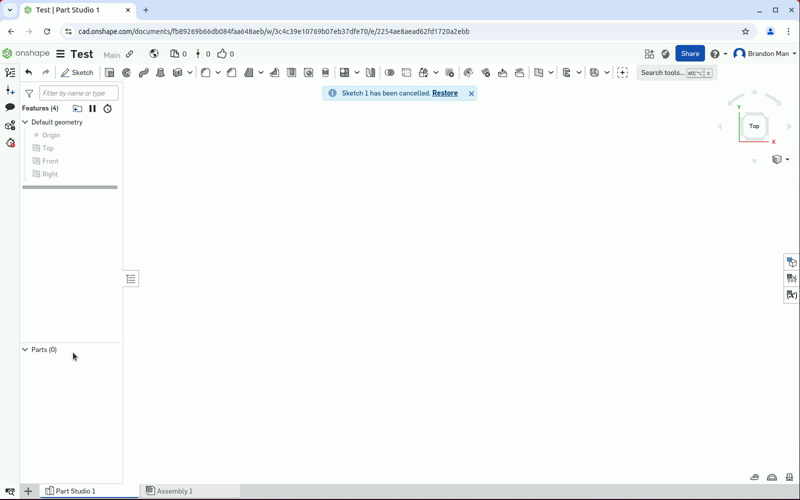
key(y)
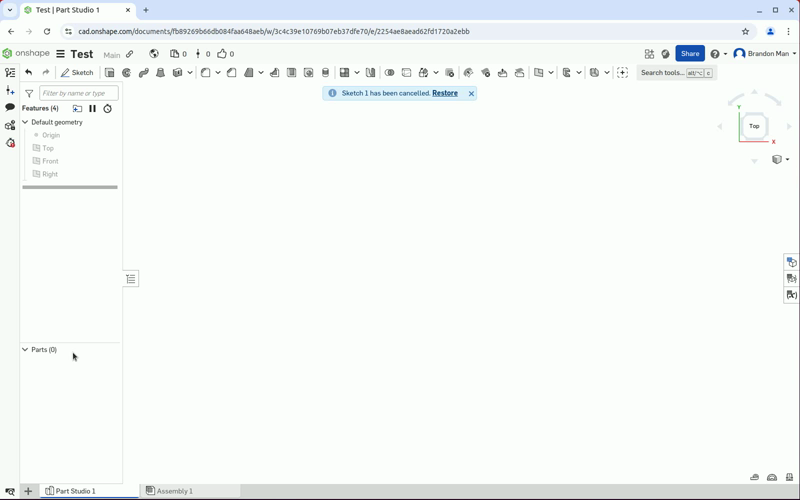
key(shift+p)
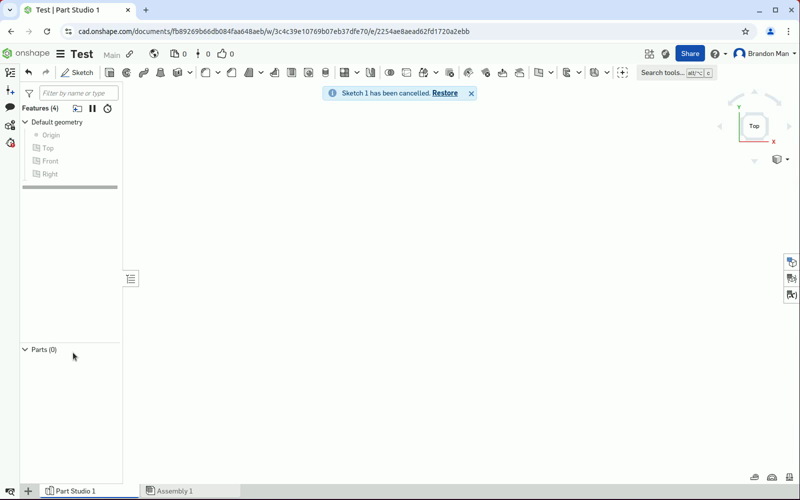
key(space)
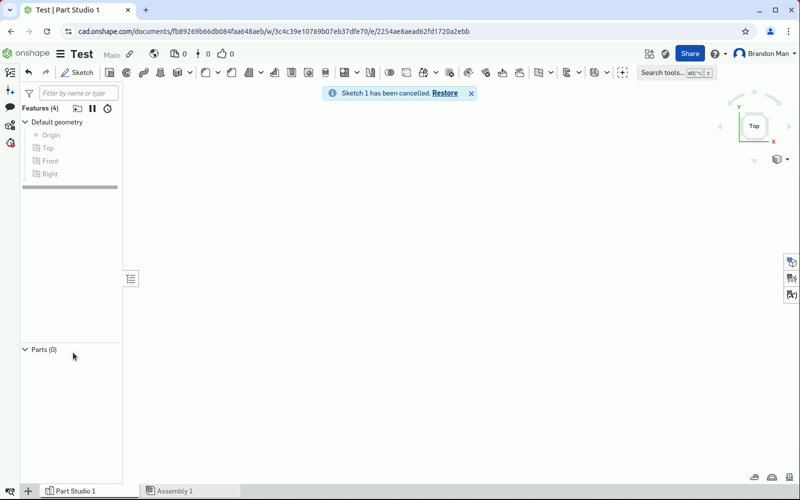
key_down(shift)
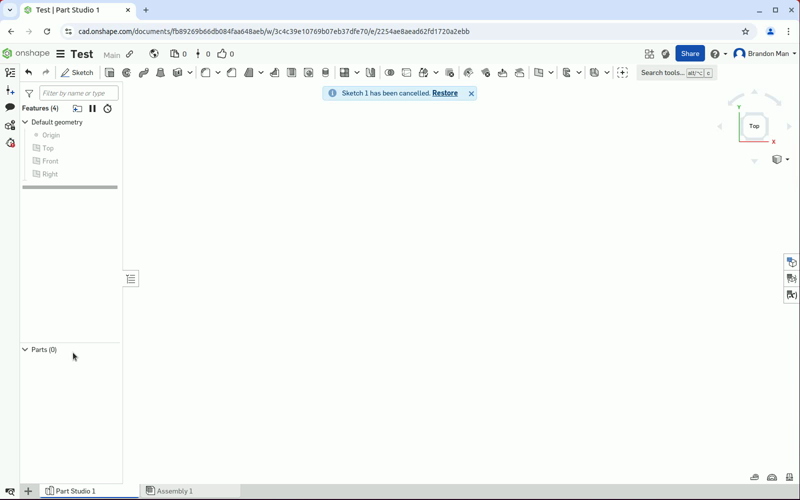
key(up)
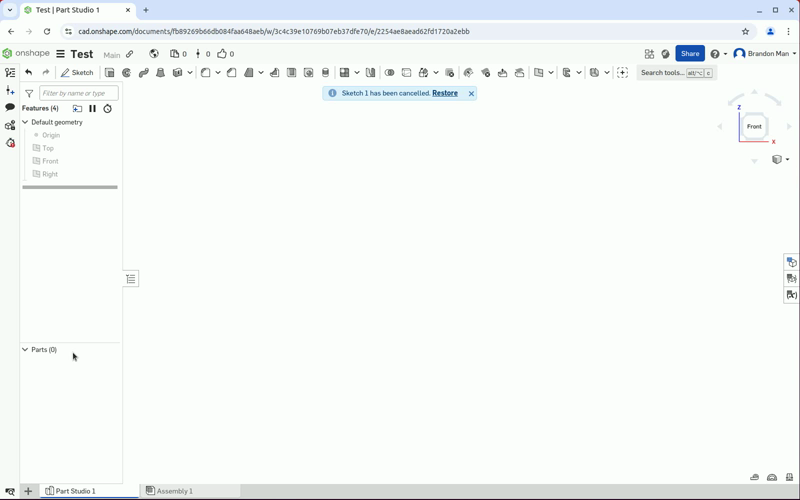
key_up(shift)
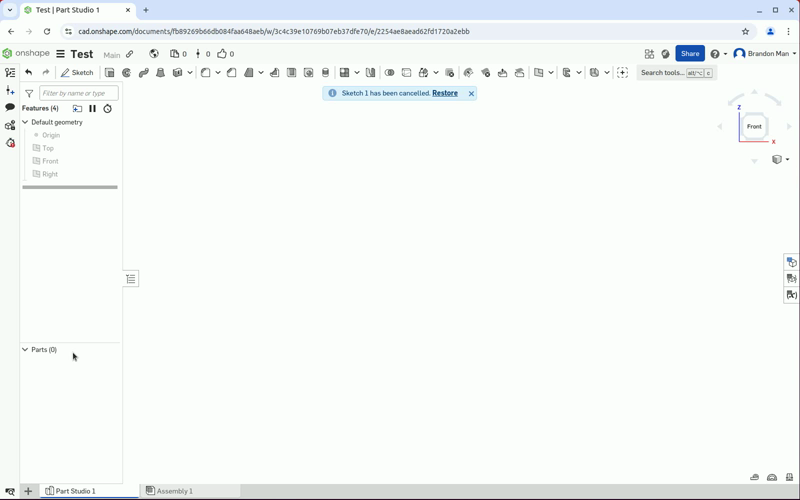
mouse_move(73, 352)
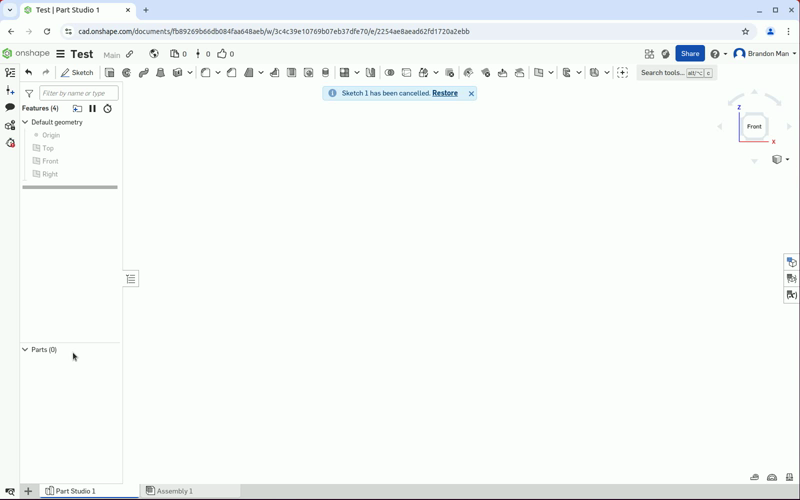
key(shift+y)
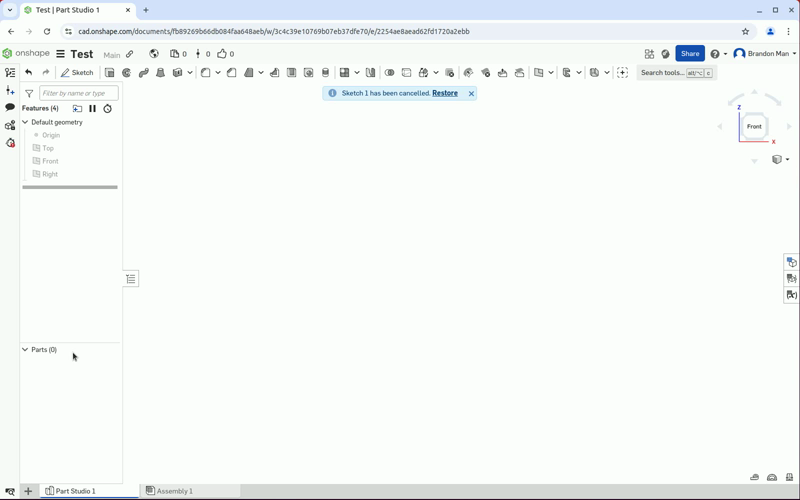
key(shift+s)
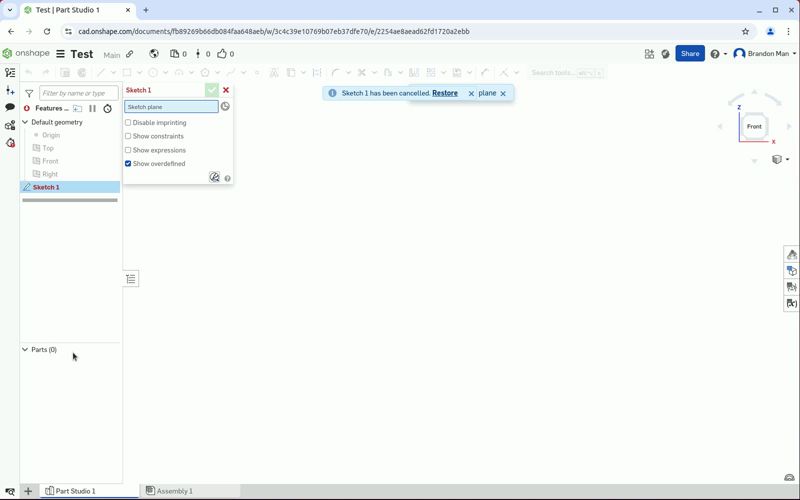
mouse_move(73, 163)
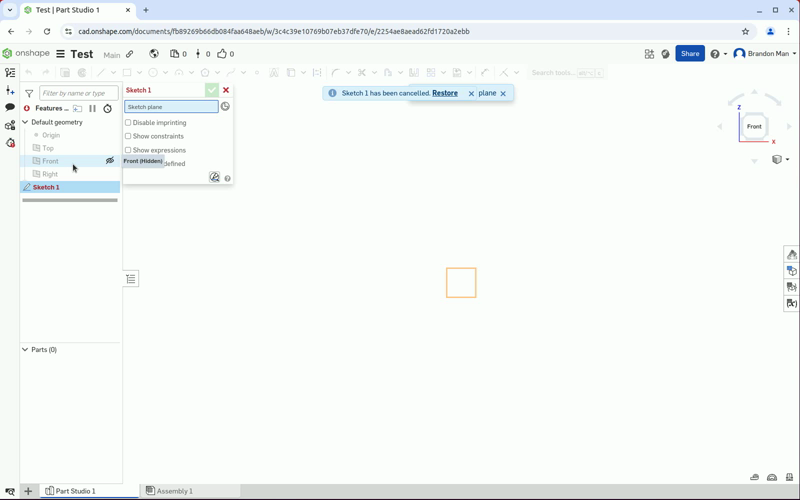
click(73, 163)
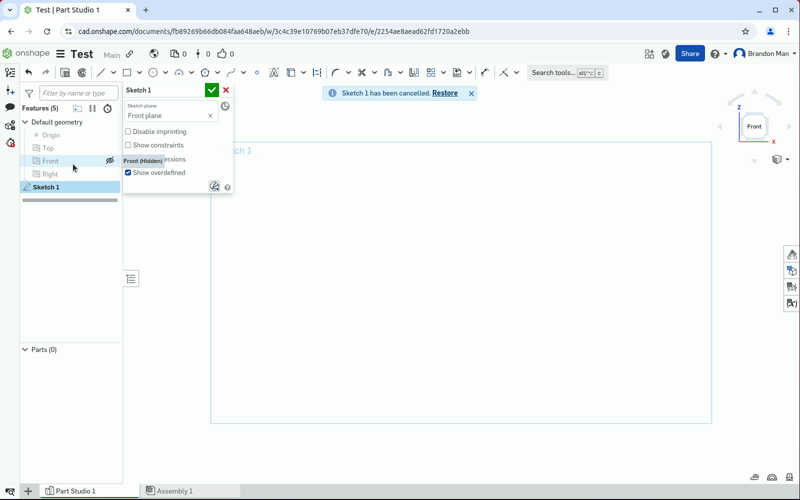
mouse_move(73, 352)
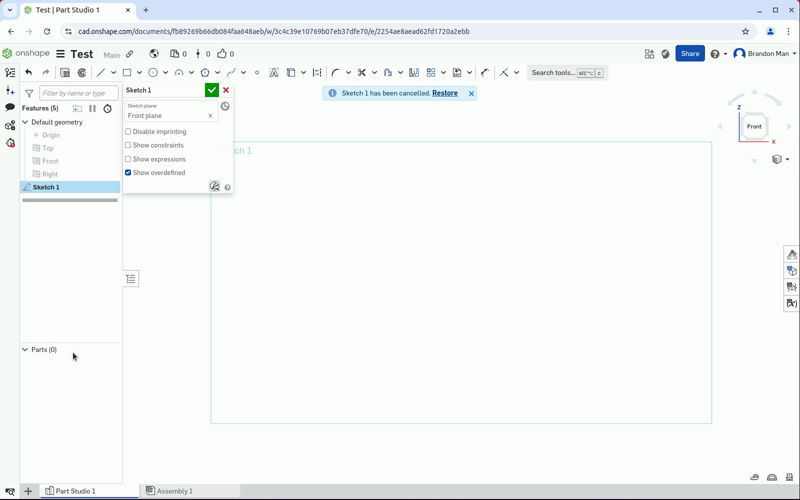
key(y)
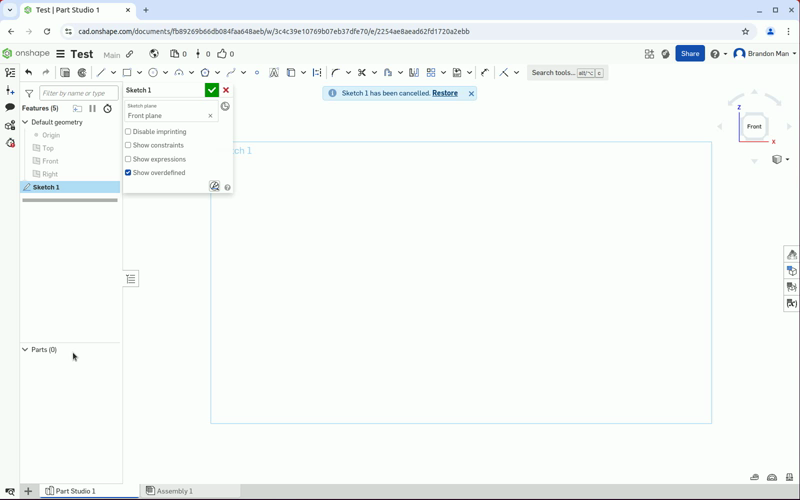
key(l)
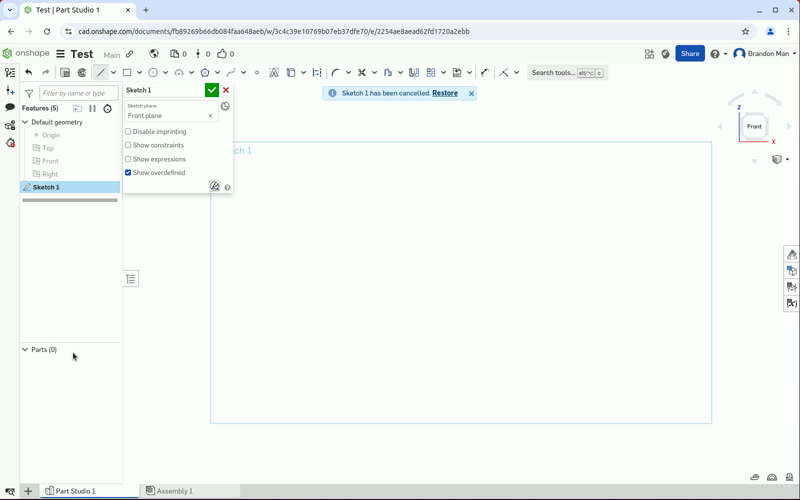
key_down(shift)
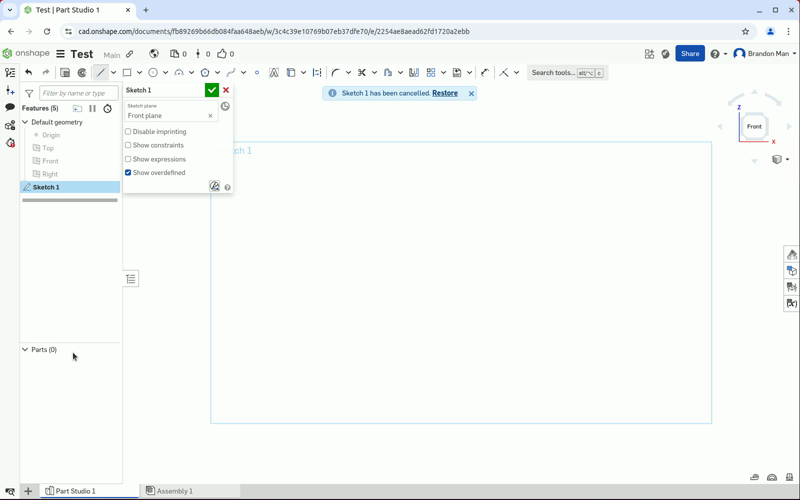
mouse_move(399, 246)
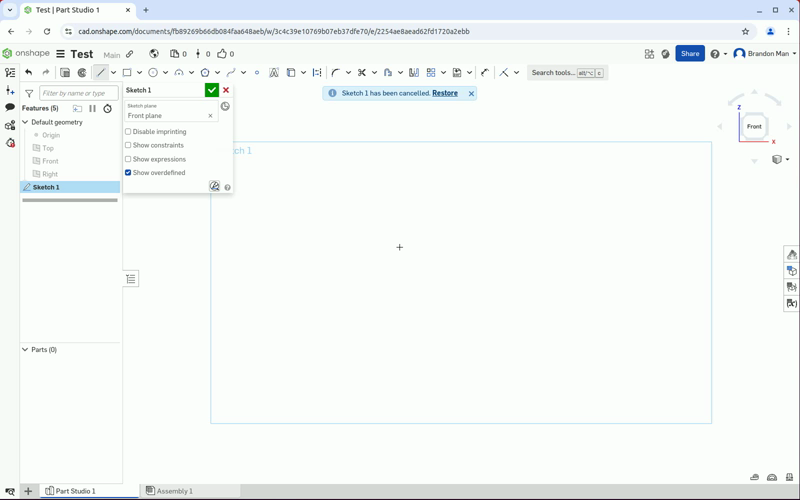
click(399, 246)
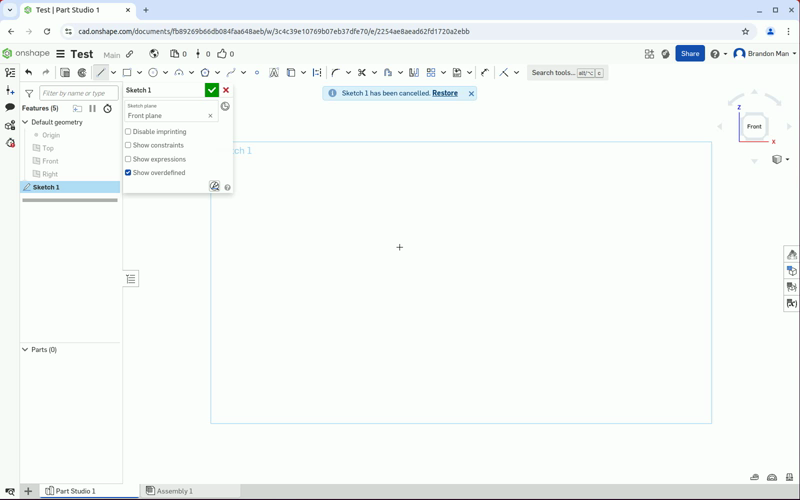
key_up(shift)
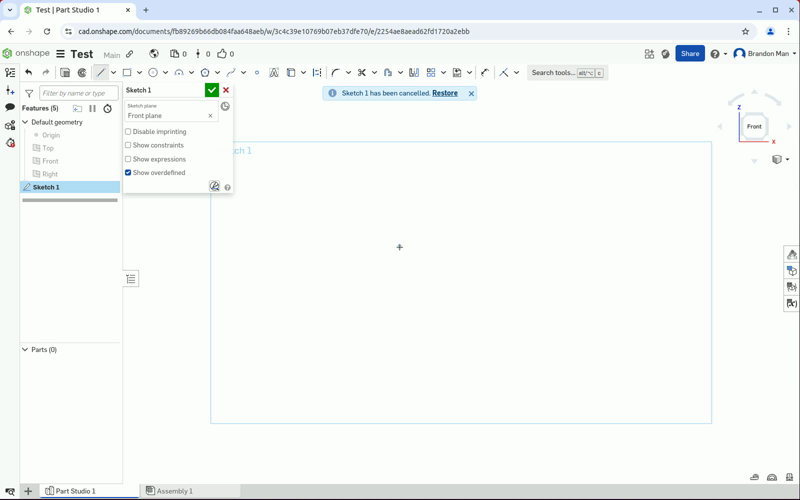
key_down(shift)
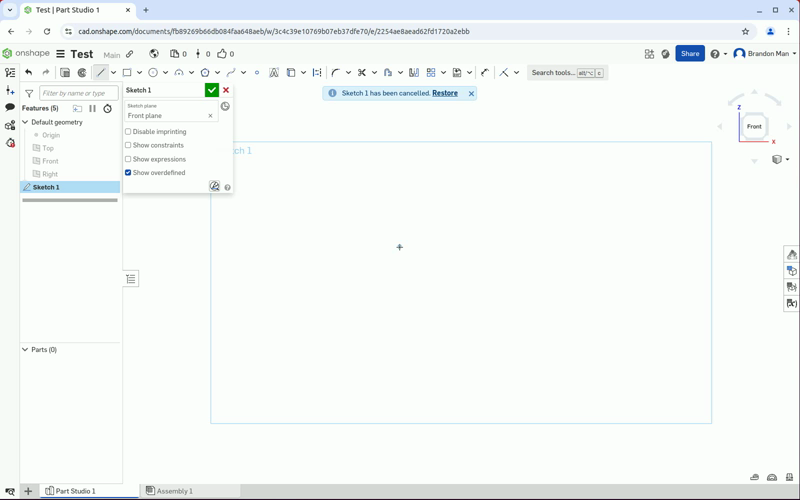
mouse_move(521, 246)
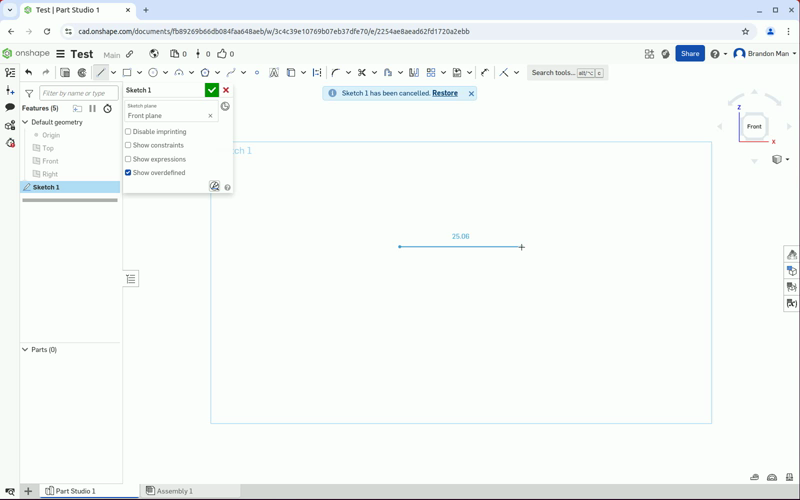
click(521, 246)
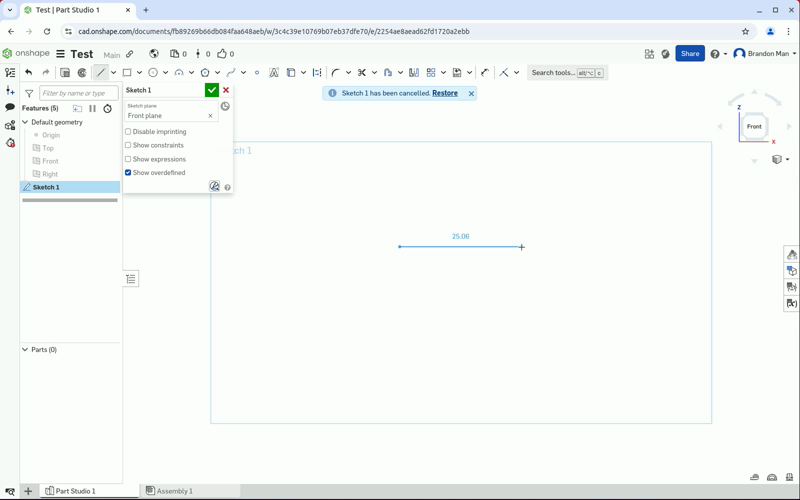
key_up(shift)
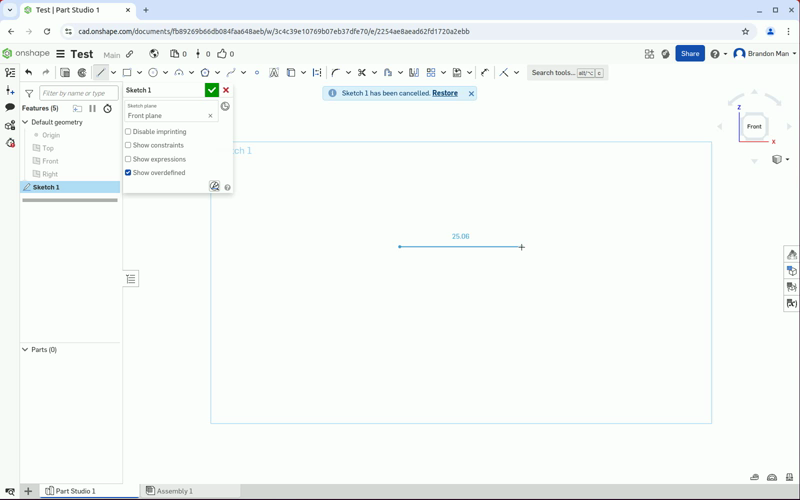
key_down(shift)
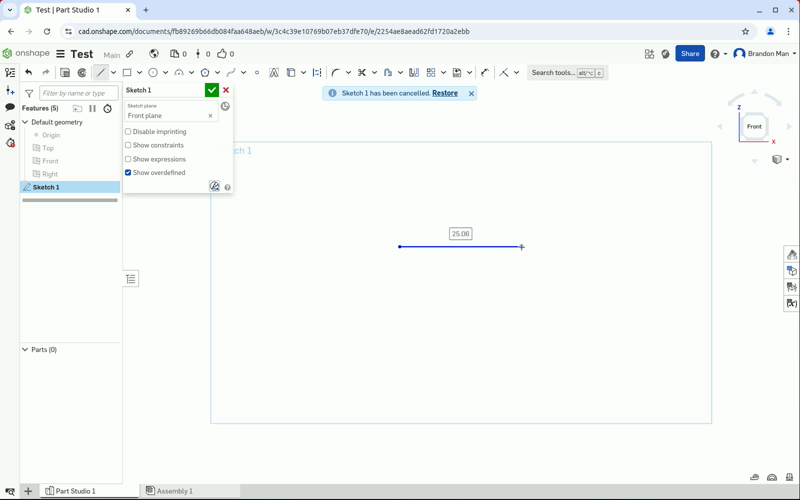
mouse_move(551, 246)
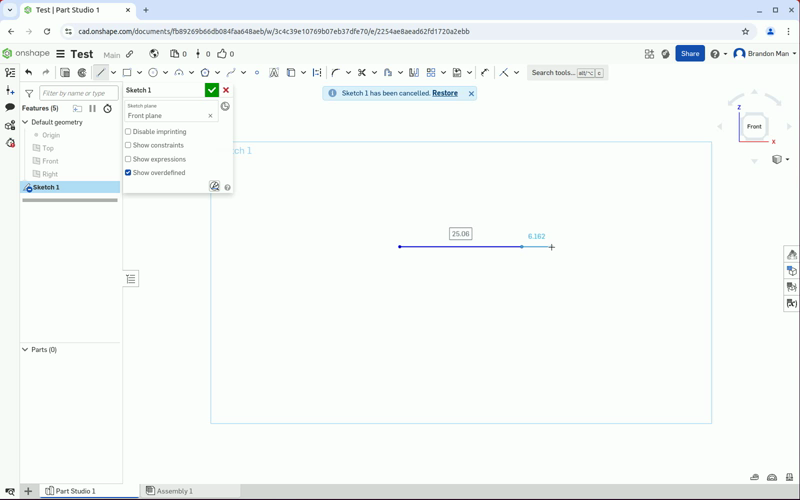
mouse_move(521, 209)
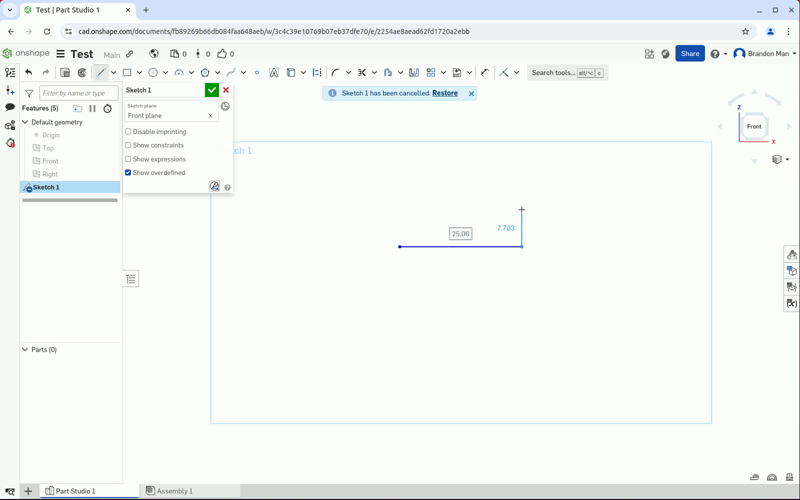
click(521, 209)
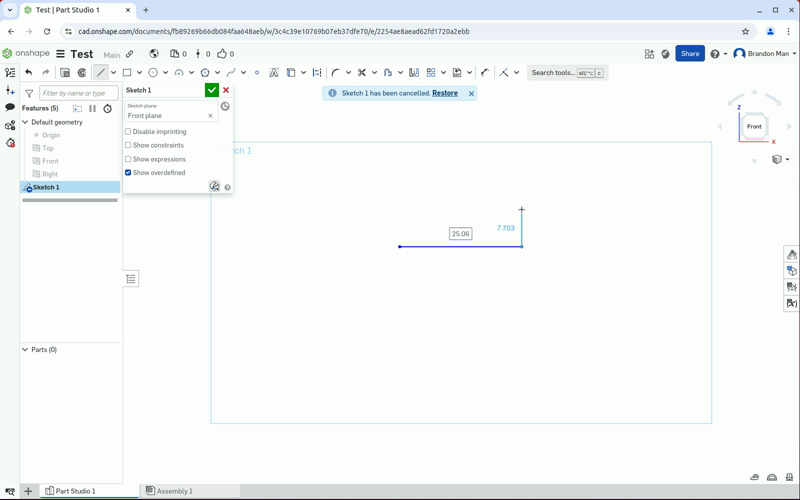
key_up(shift)
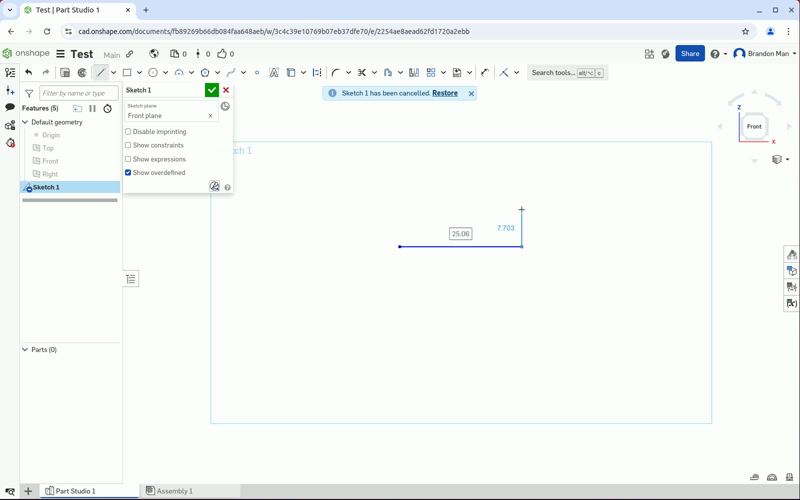
key_down(shift)
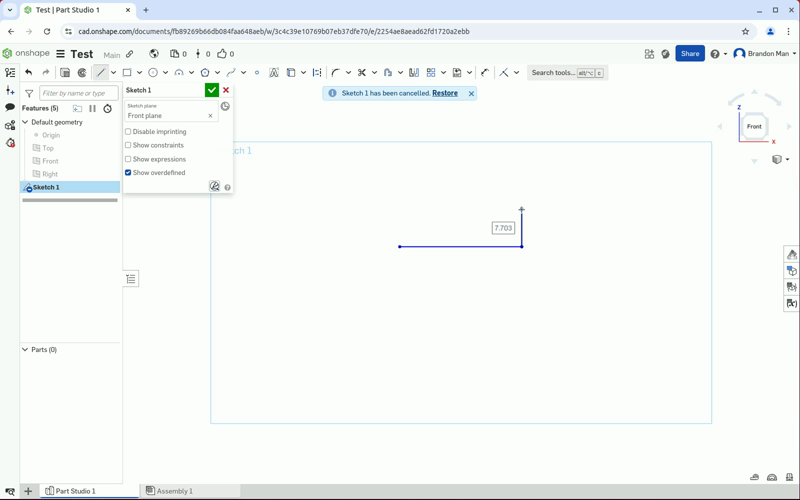
mouse_move(399, 209)
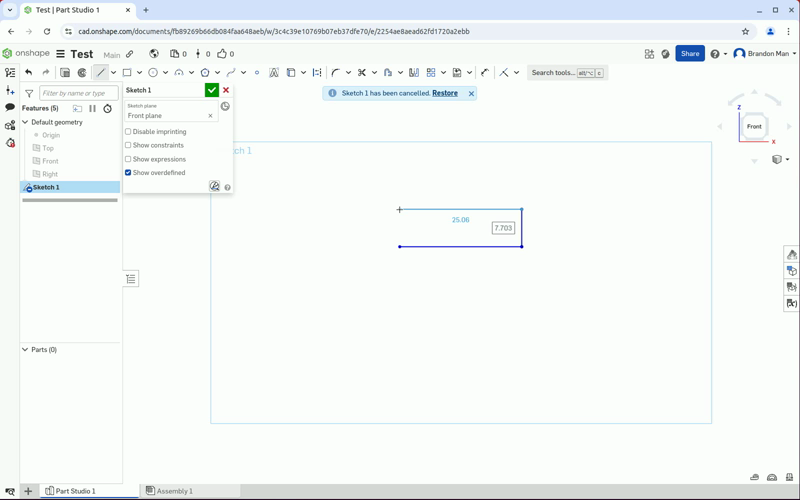
click(399, 209)
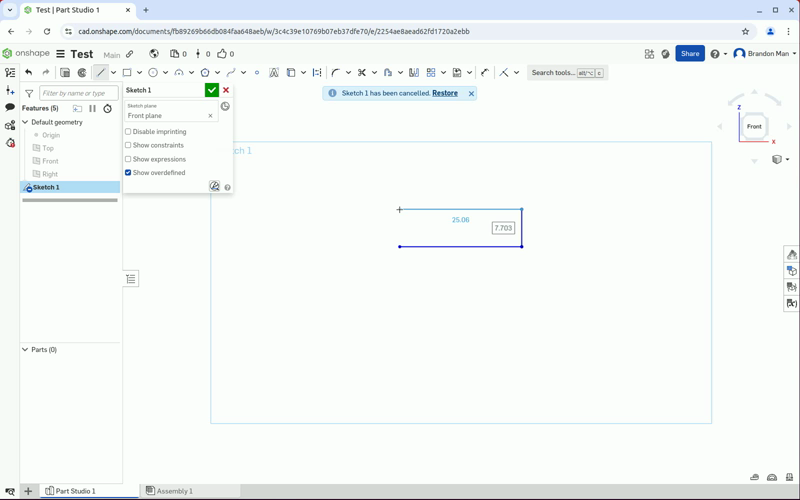
key_up(shift)
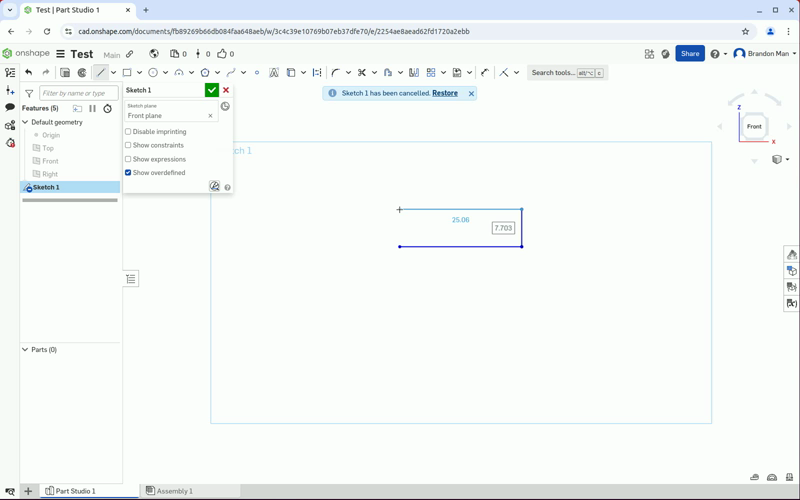
mouse_move(429, 209)
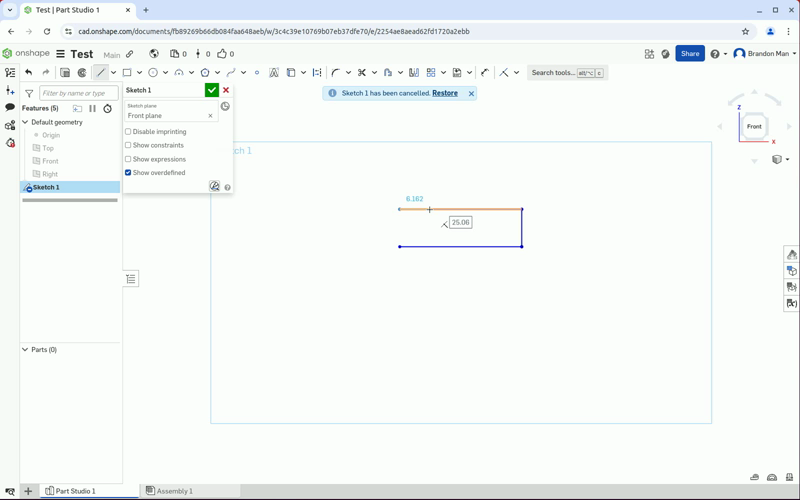
key_down(shift)
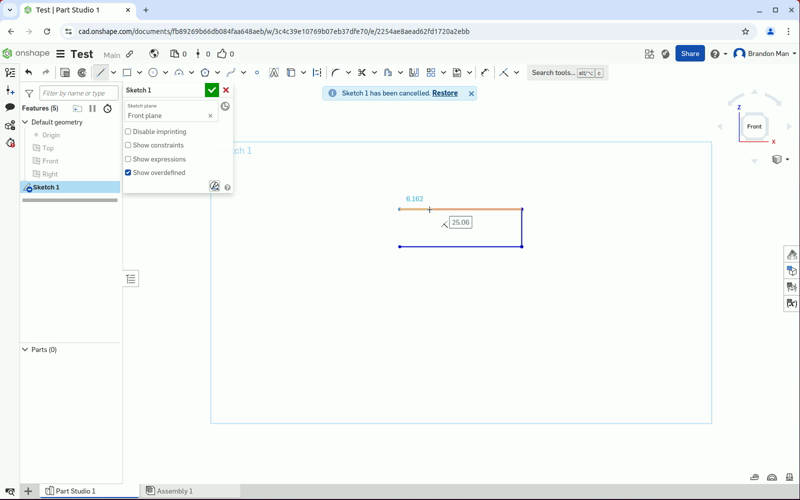
mouse_move(399, 246)
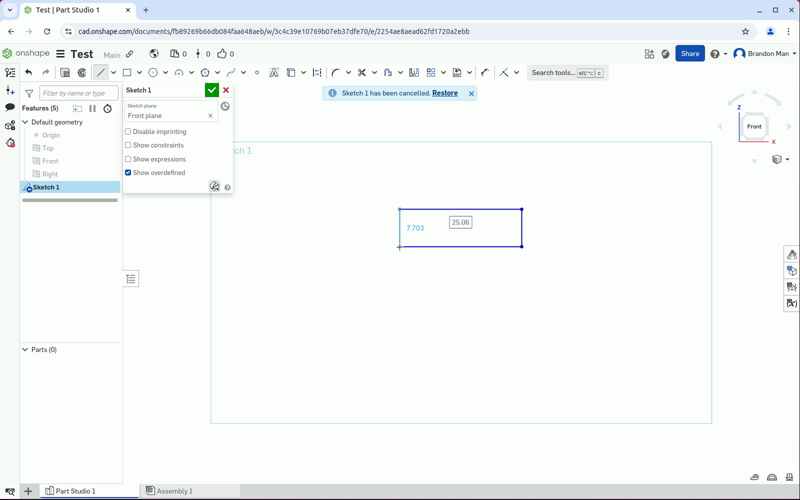
key_up(shift)
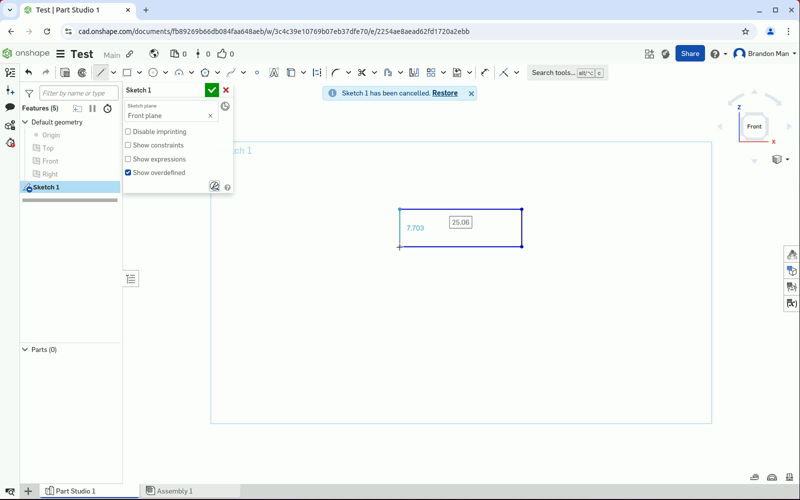
click(399, 246)
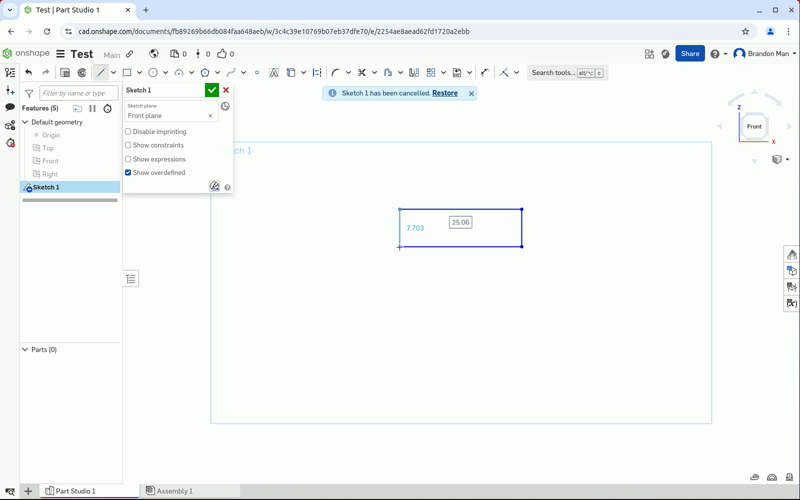
key(esc)
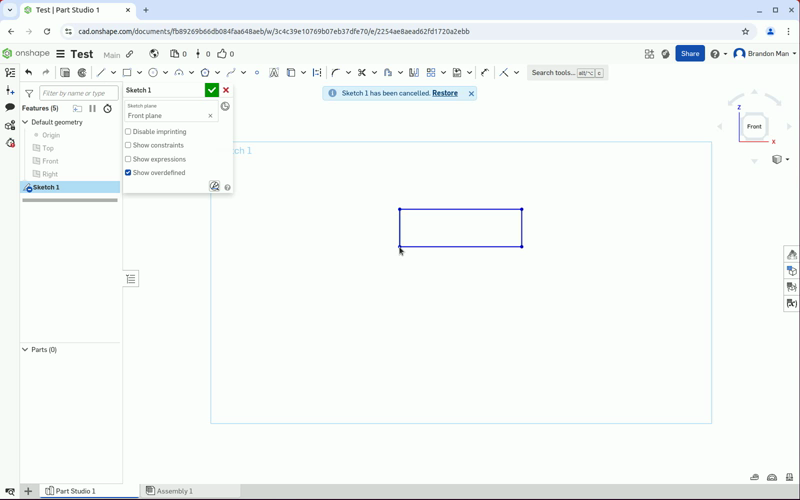
mouse_move(515, 225)
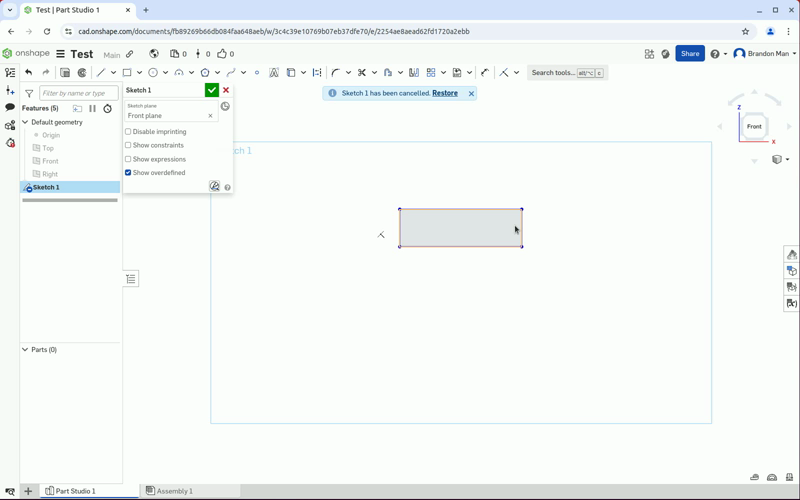
click(515, 225)
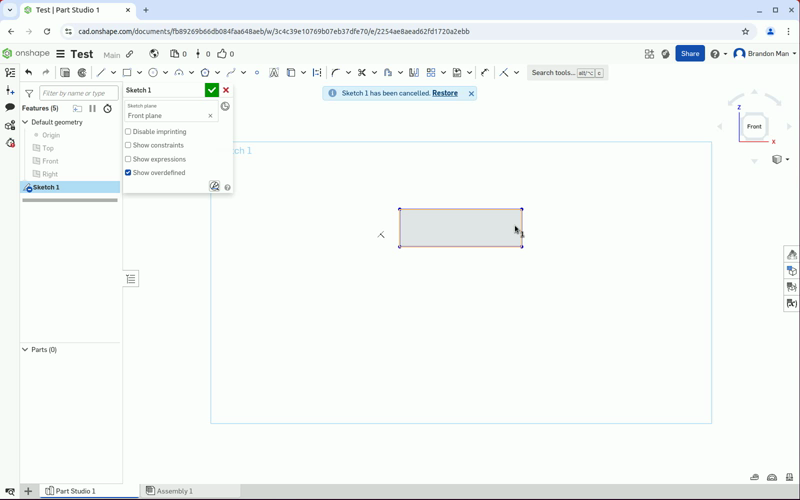
mouse_move(73, 352)
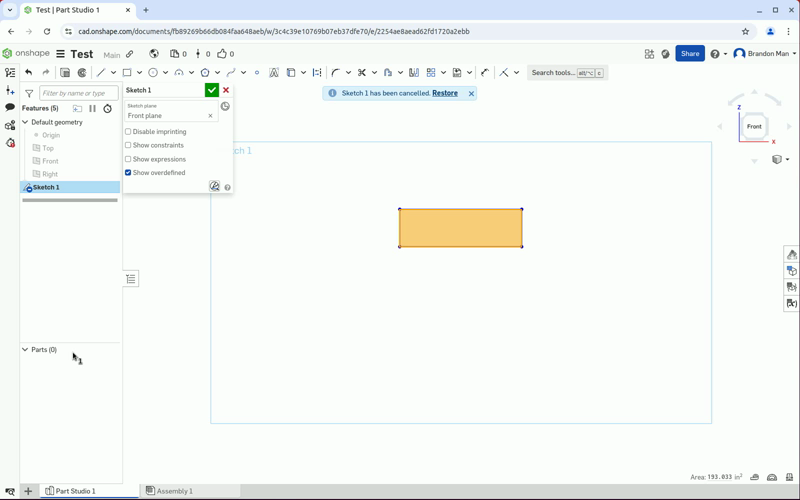
key(shift+y)
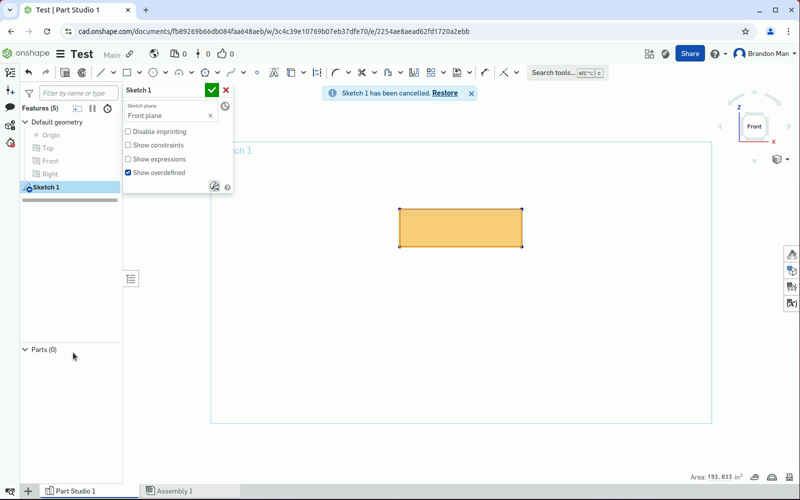
key(shift+e)
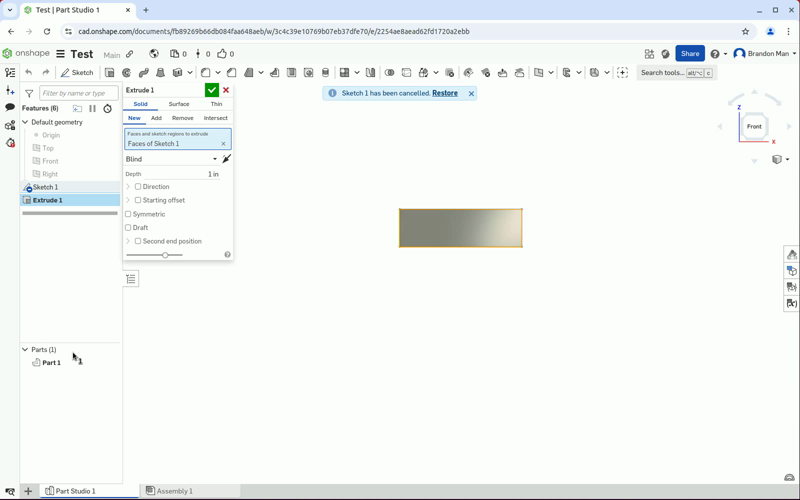
mouse_move(143, 106)
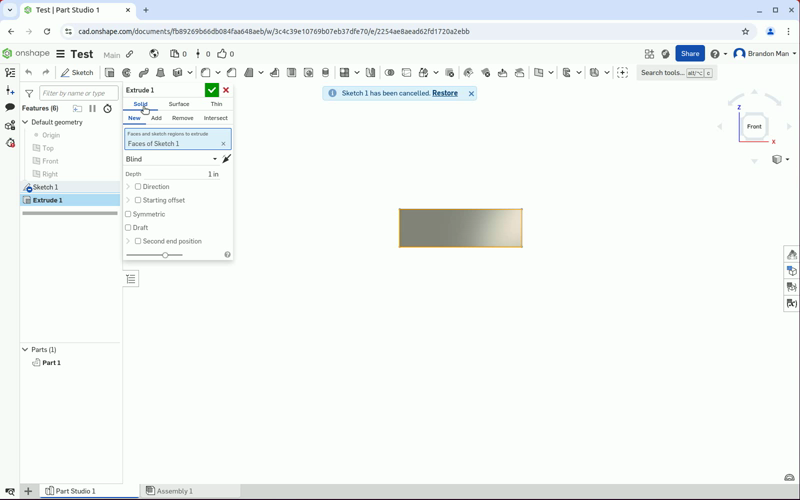
click(143, 106)
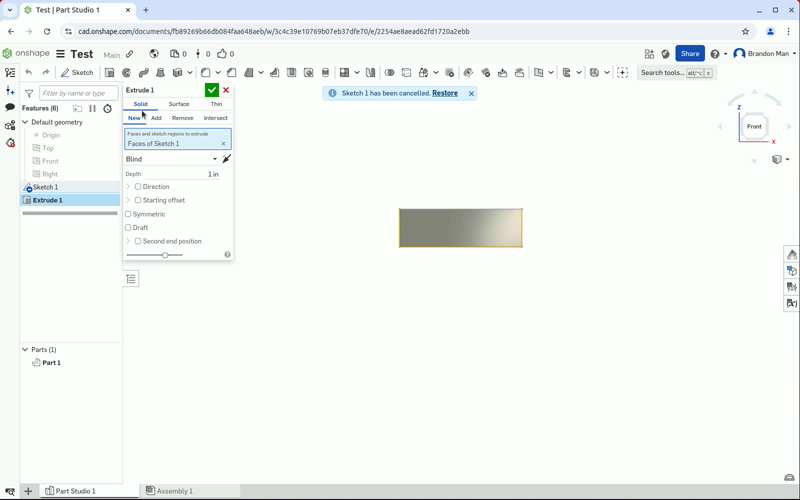
mouse_move(137, 120)
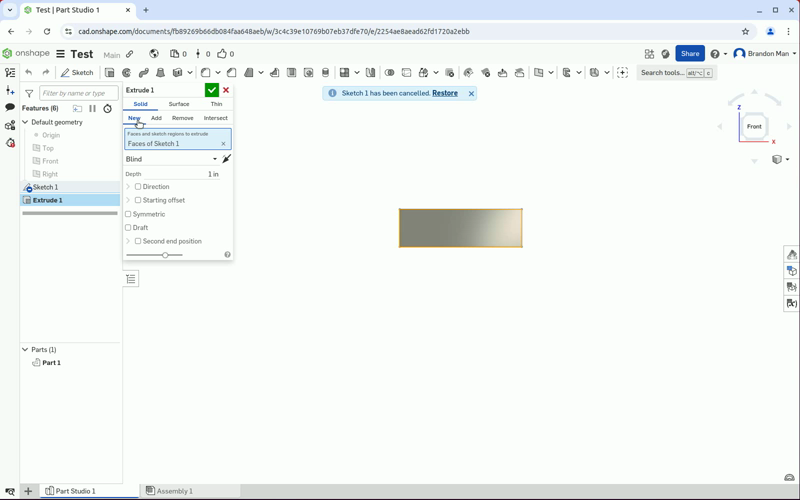
click(137, 120)
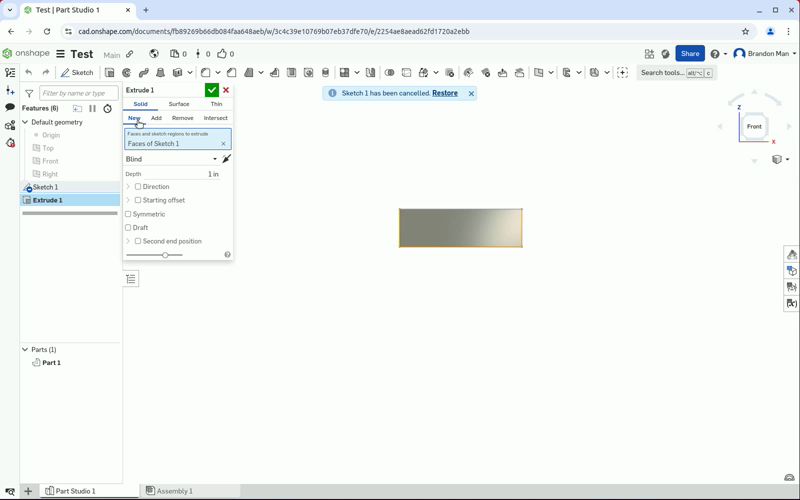
key(tab, 4)
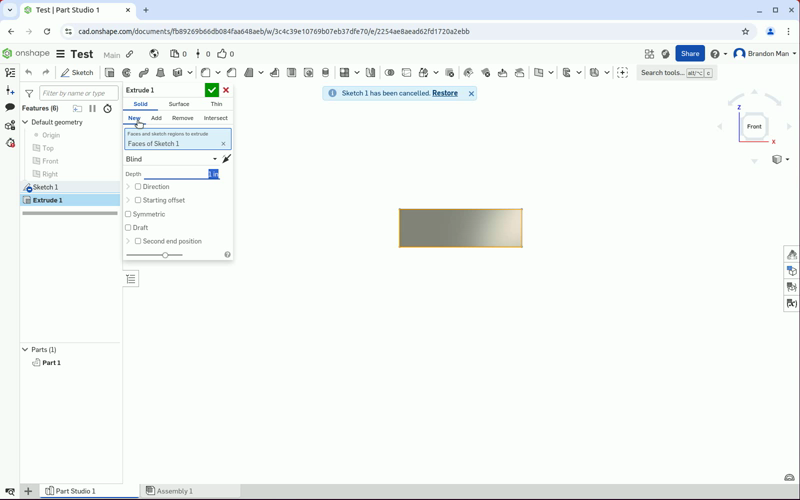
text(7.943)
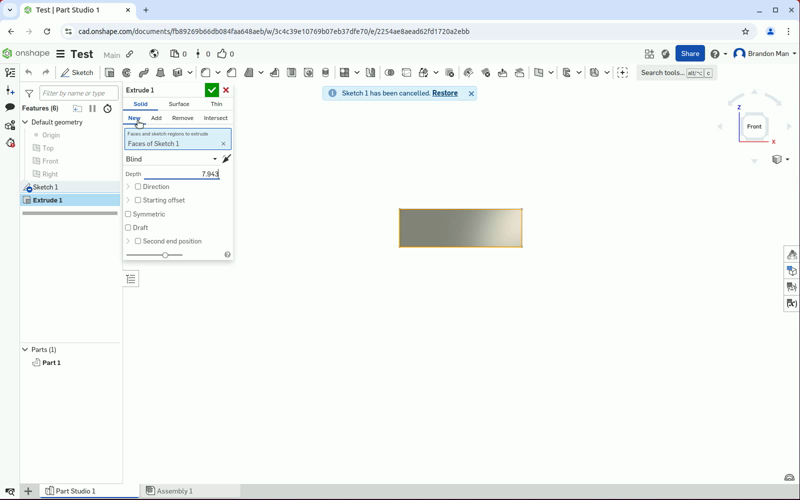
key(enter)
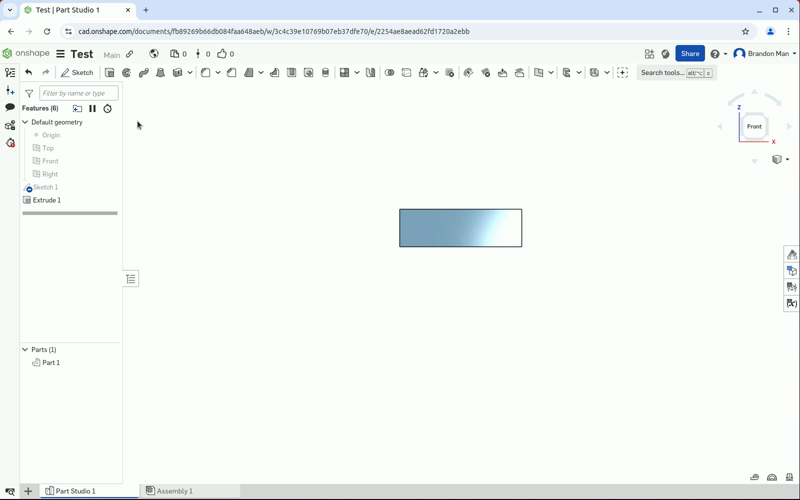
key(shift+h)
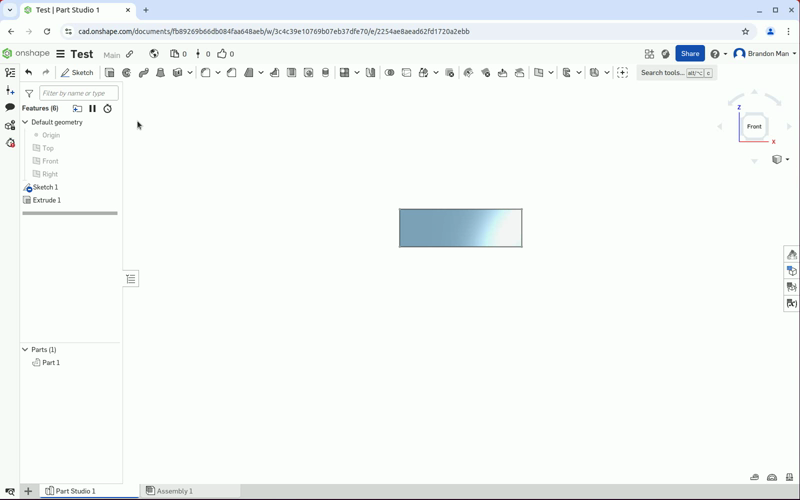
key(shift+h)
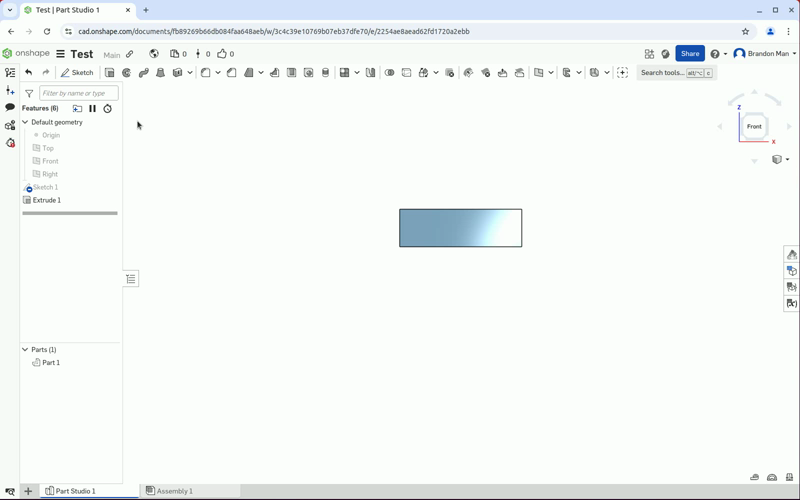
mouse_move(73, 189)
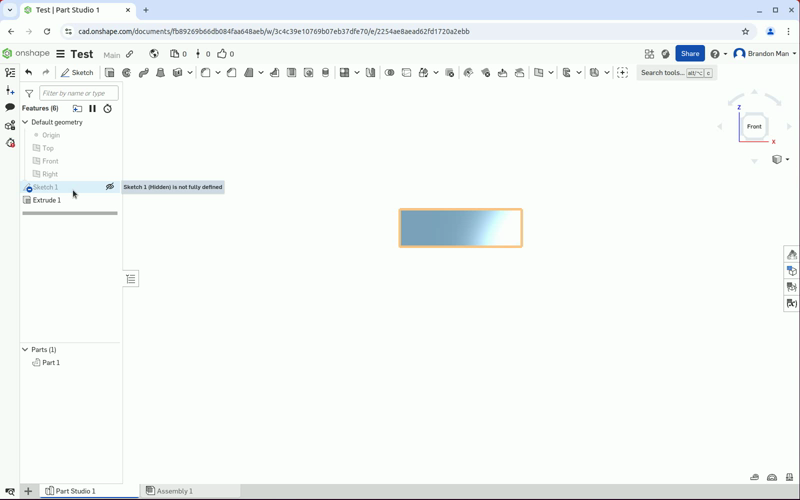
click(73, 189)
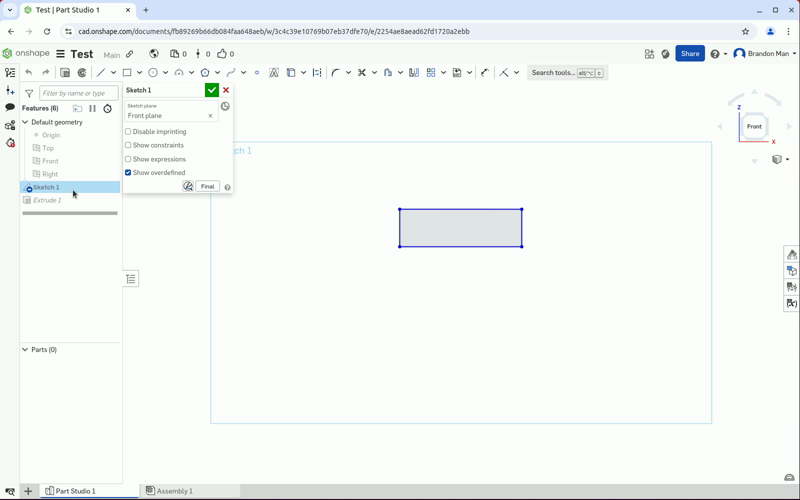
mouse_move(229, 92)
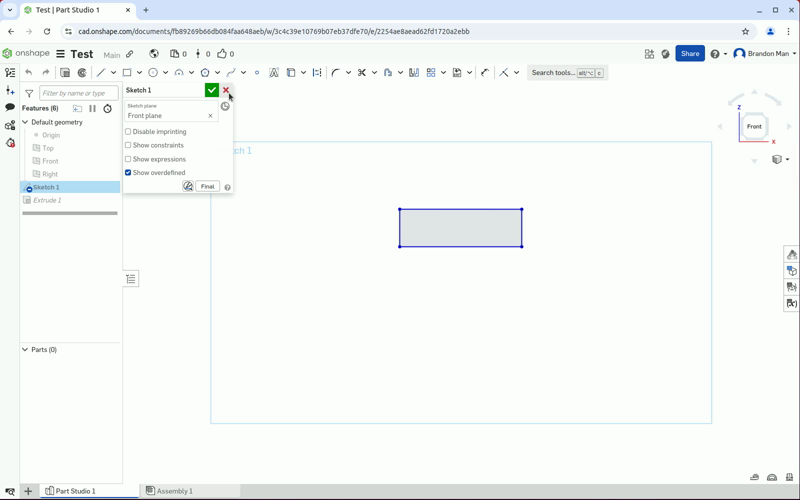
click(229, 92)
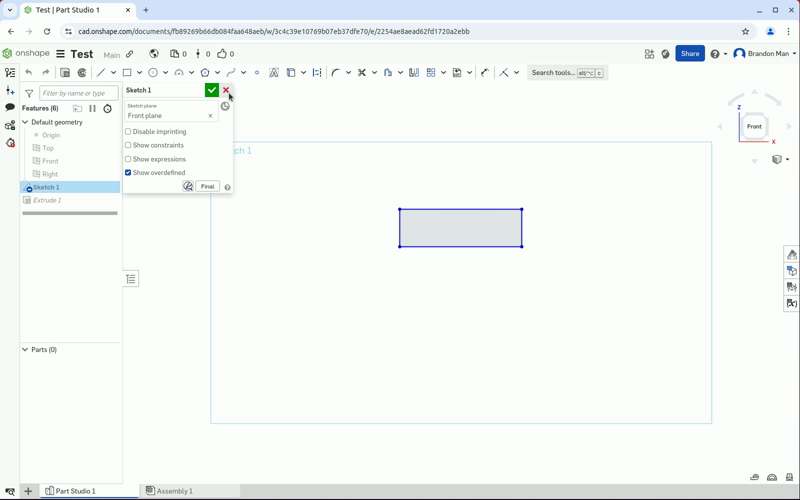
key(shift+s)
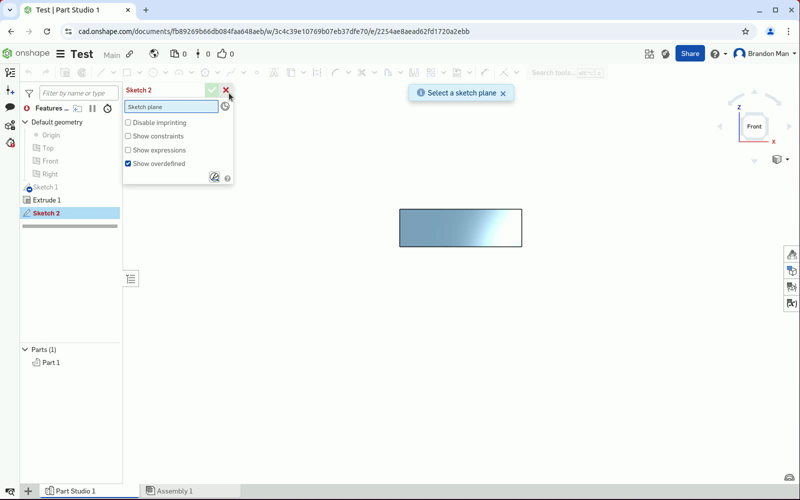
mouse_move(73, 163)
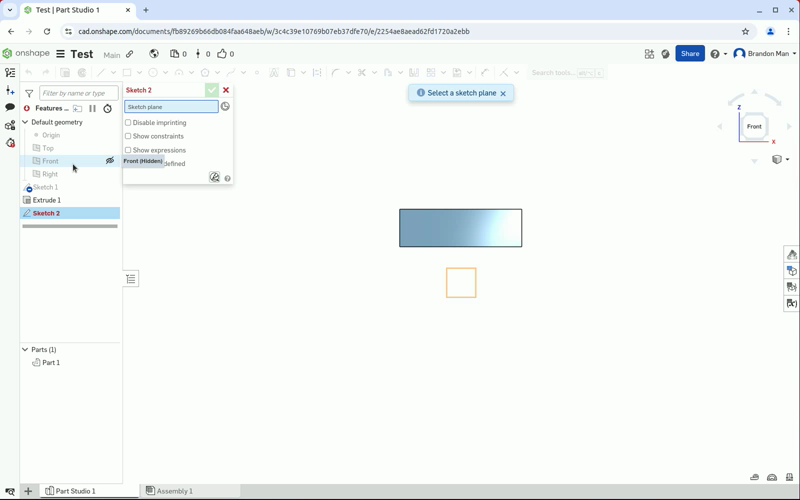
click(73, 163)
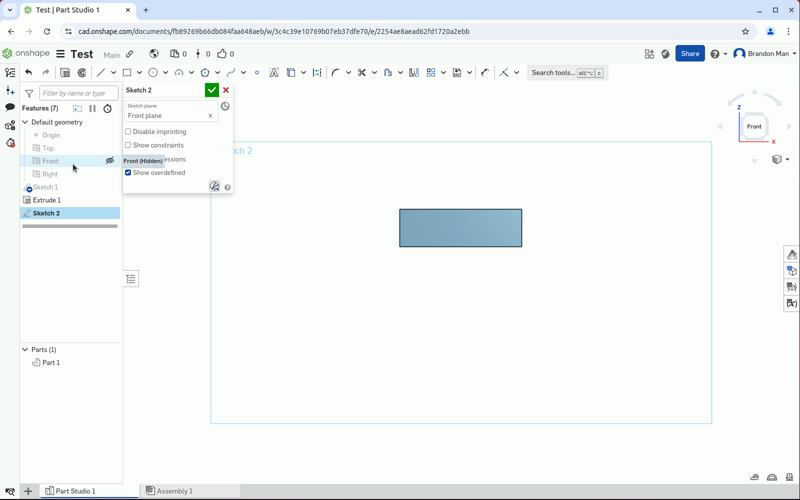
mouse_move(73, 352)
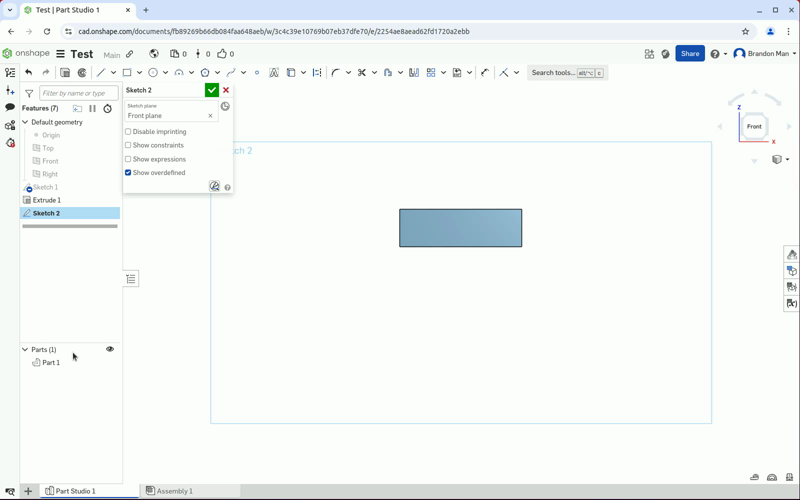
key(y)
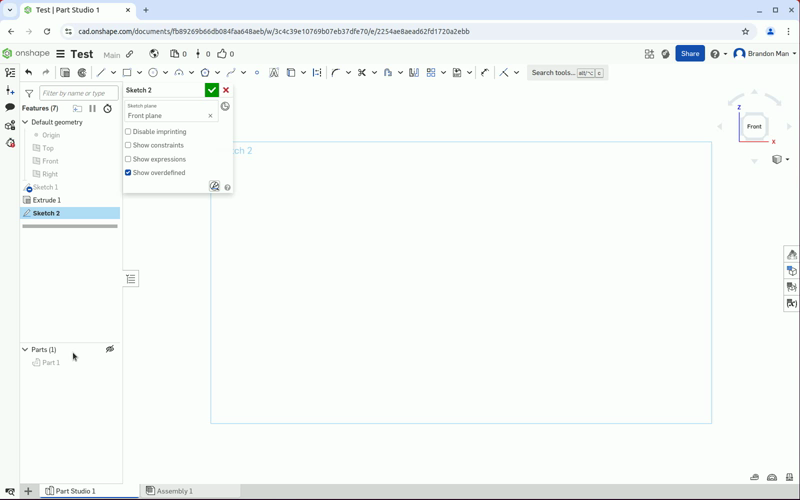
key(l)
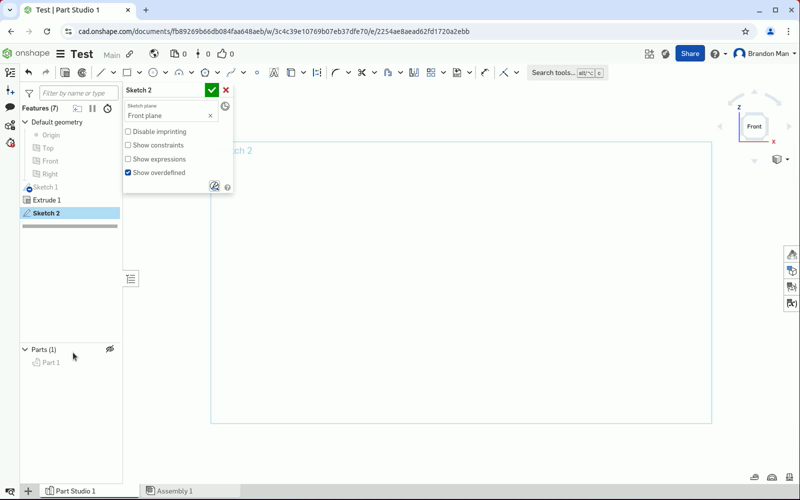
key_down(shift)
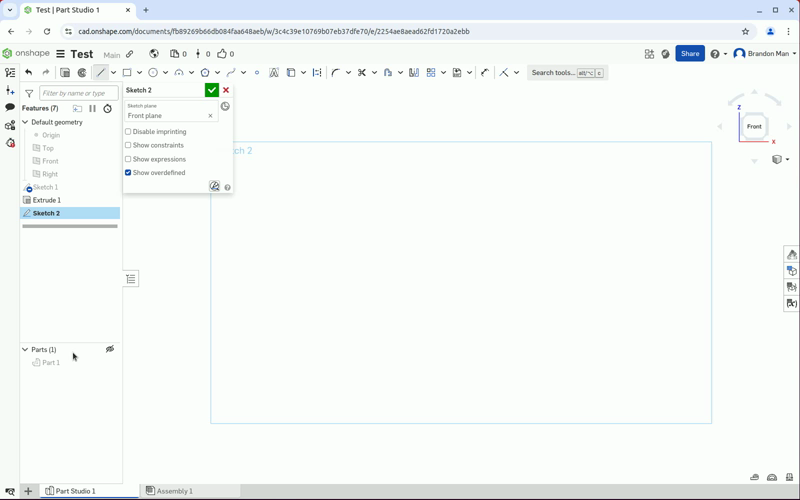
mouse_move(386, 282)
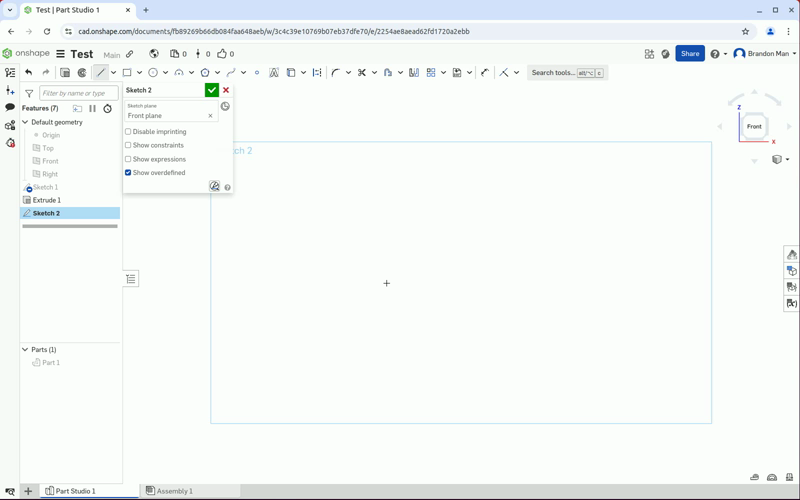
click(386, 282)
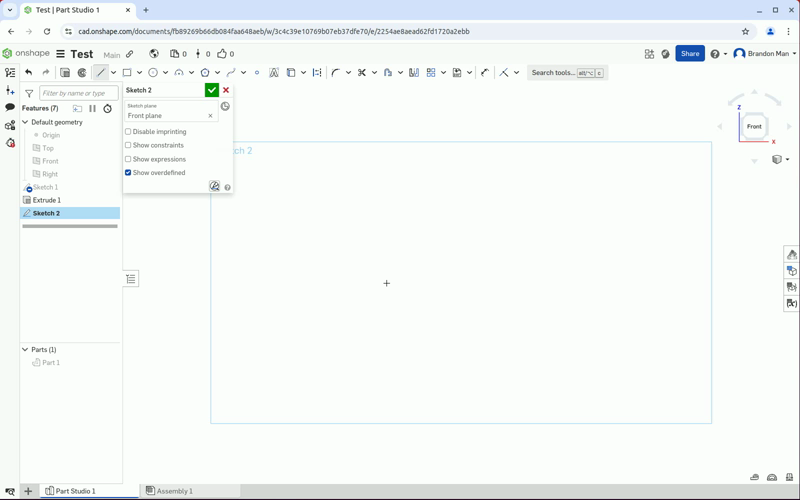
key_up(shift)
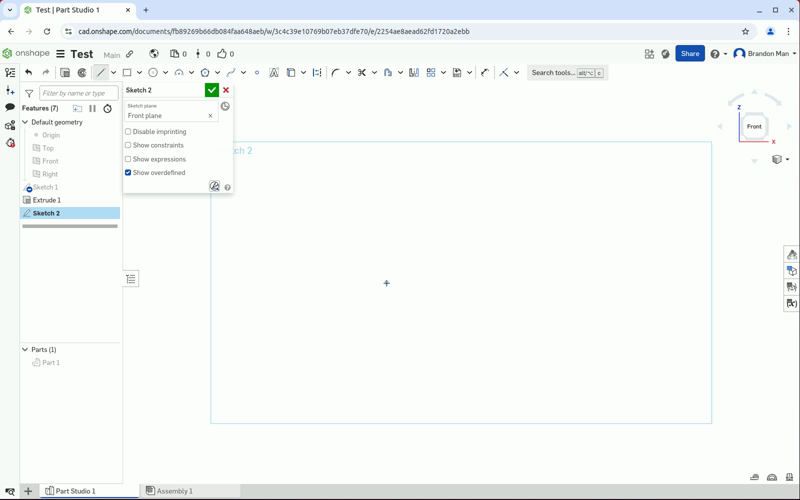
key_down(shift)
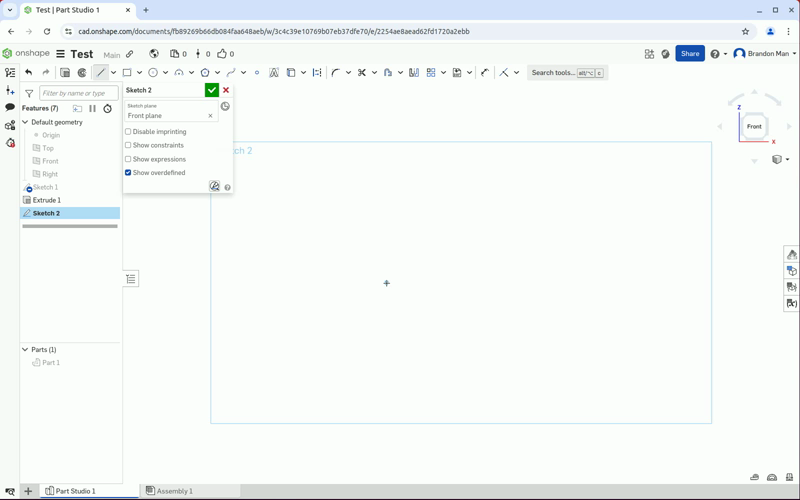
mouse_move(417, 282)
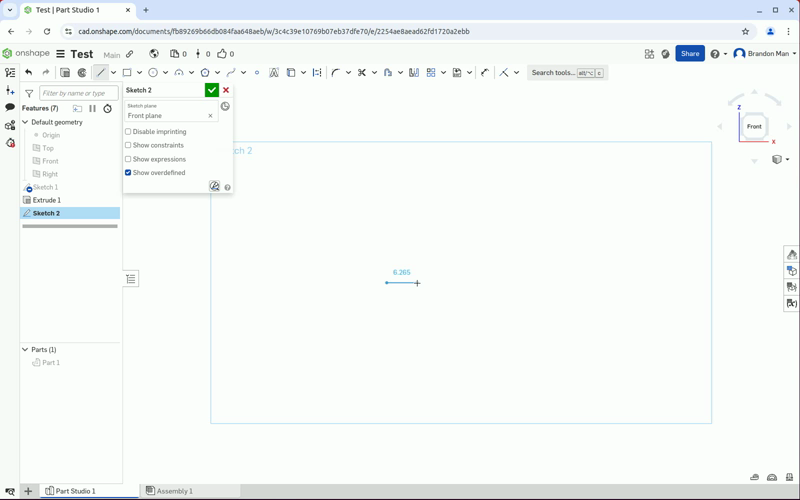
mouse_move(418, 282)
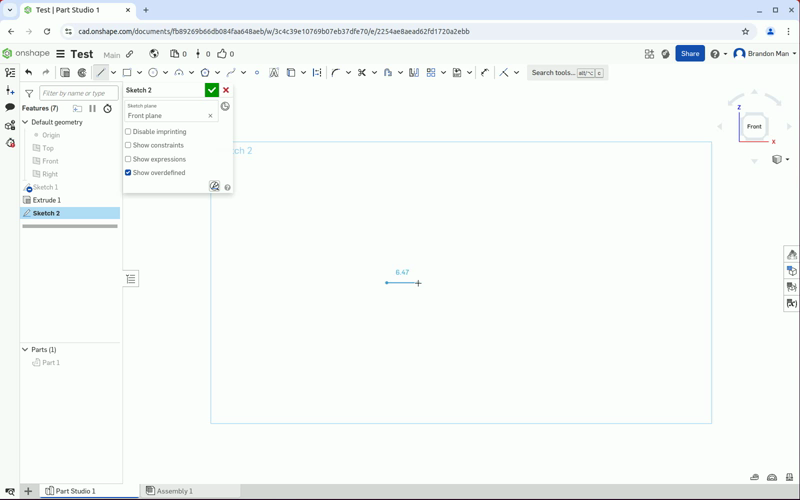
click(418, 282)
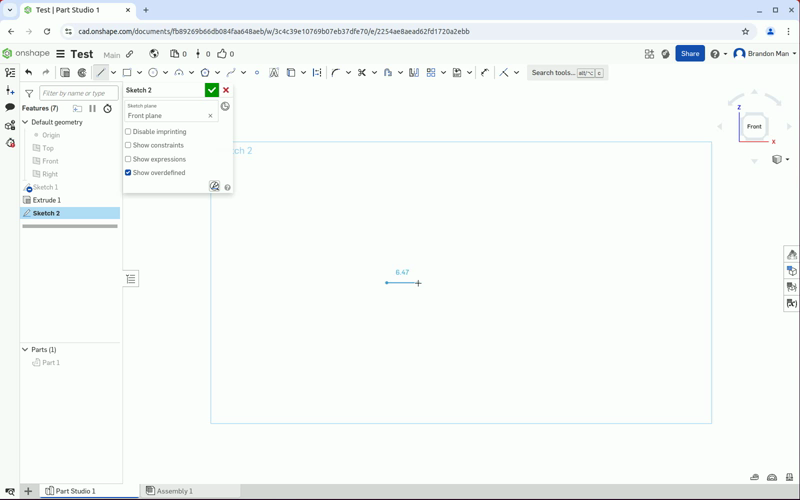
key_up(shift)
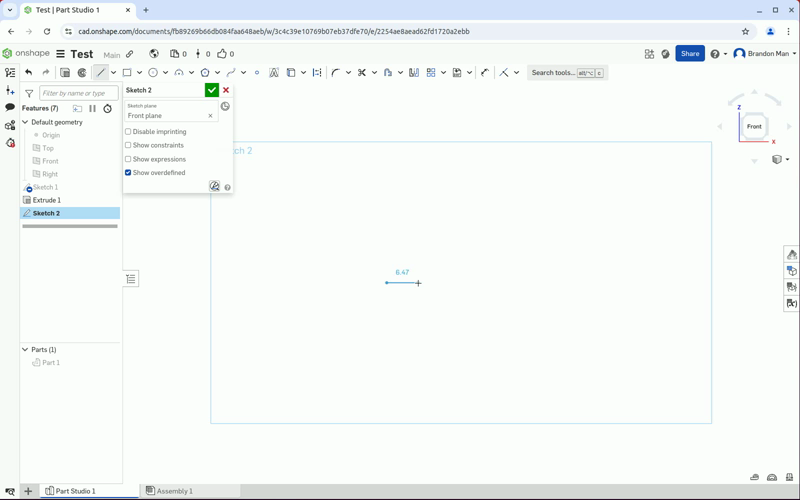
key(esc)
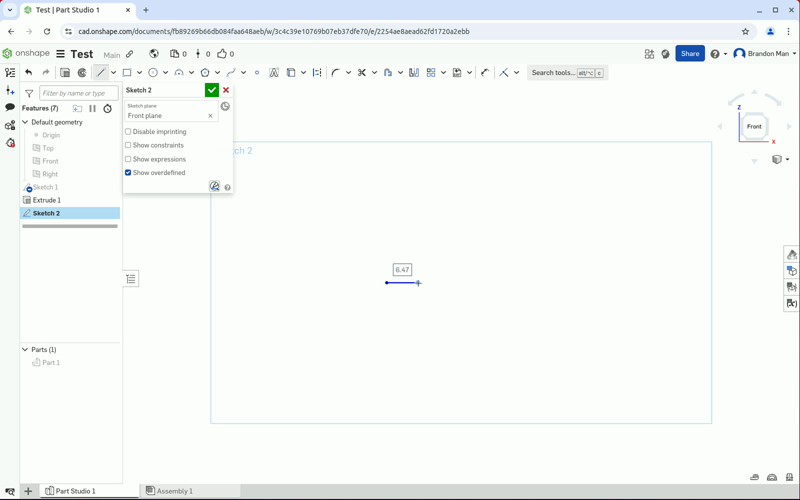
key(a)
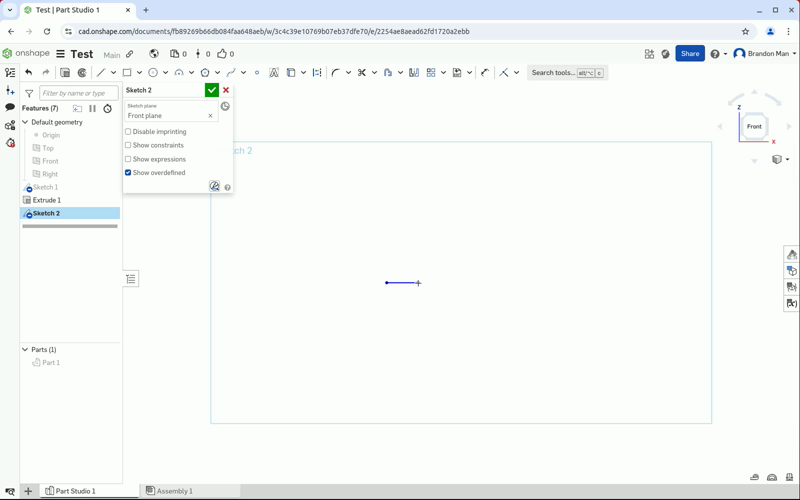
mouse_move(418, 282)
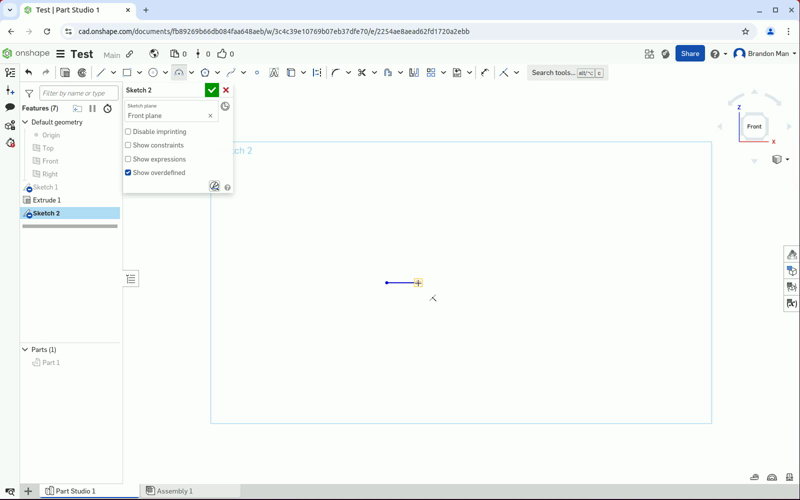
click(418, 282)
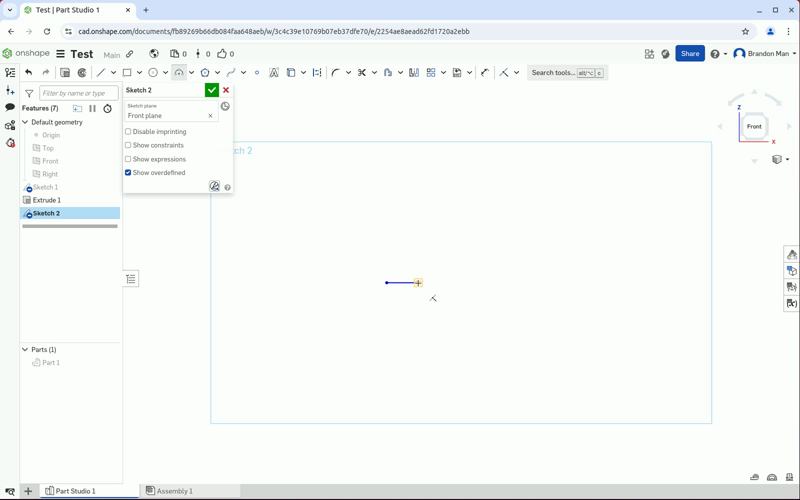
mouse_move(386, 282)
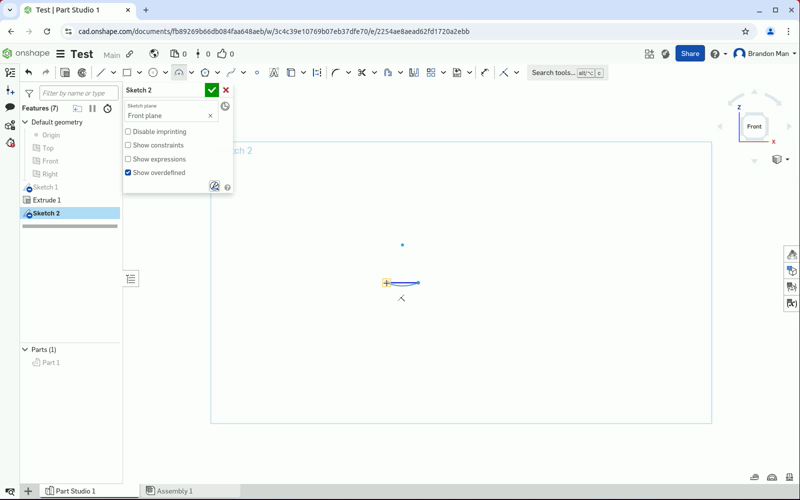
click(386, 282)
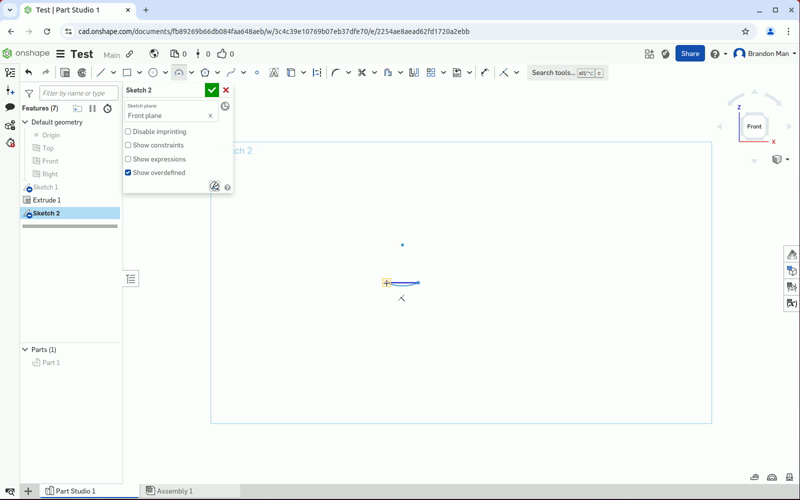
key_down(shift)
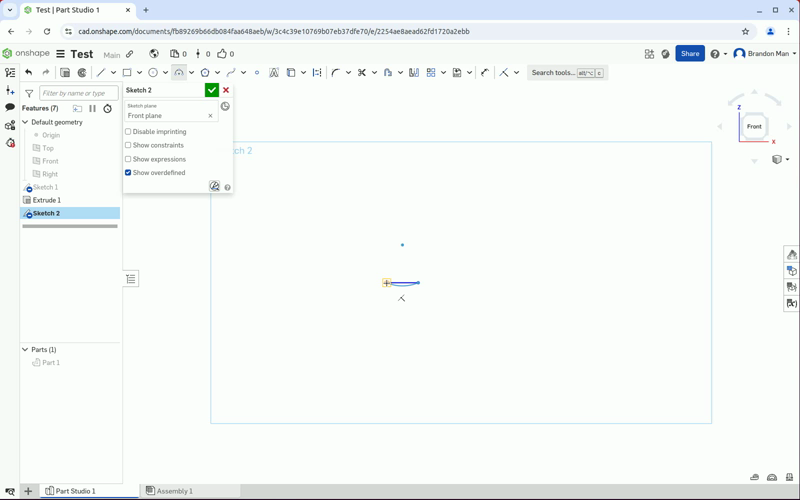
mouse_move(402, 252)
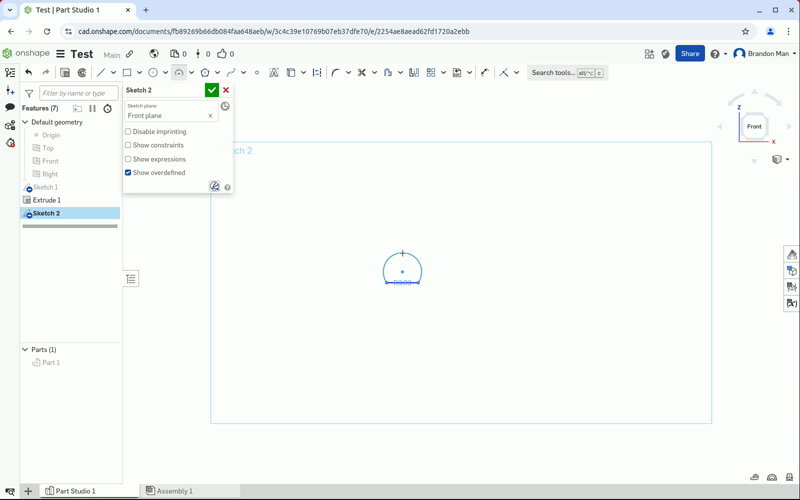
click(402, 252)
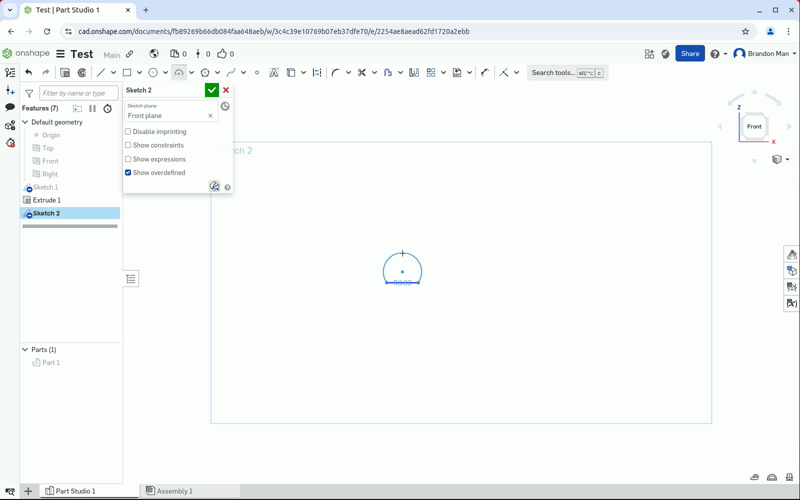
key_up(shift)
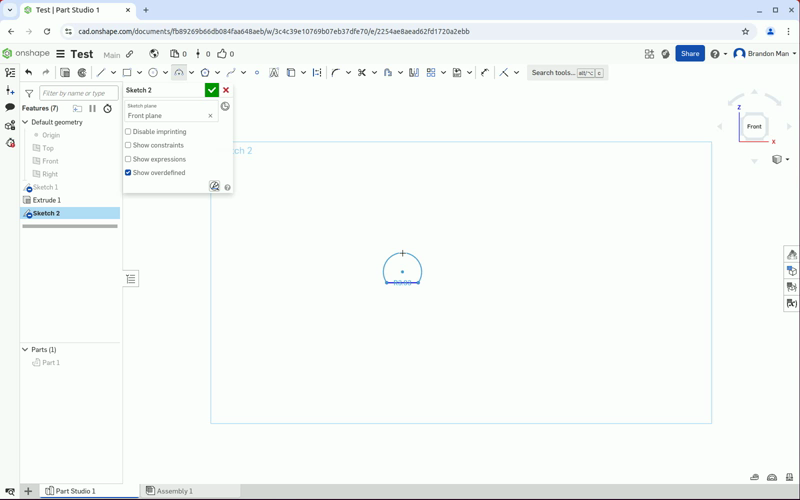
key(esc)
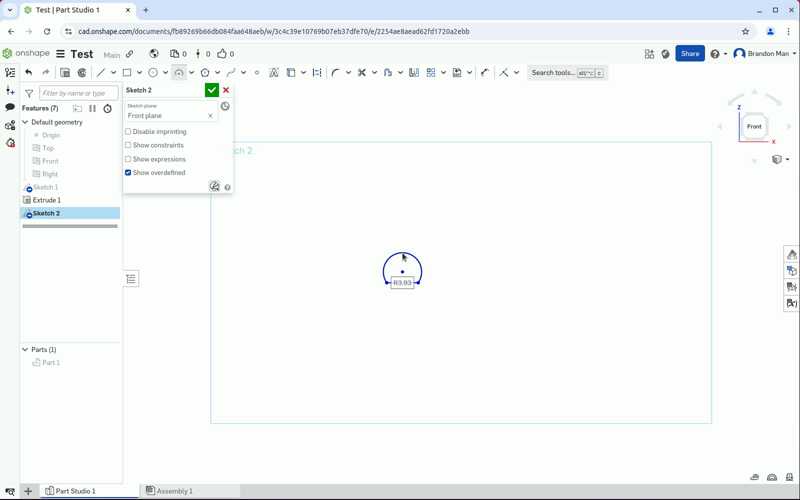
mouse_move(385, 269)
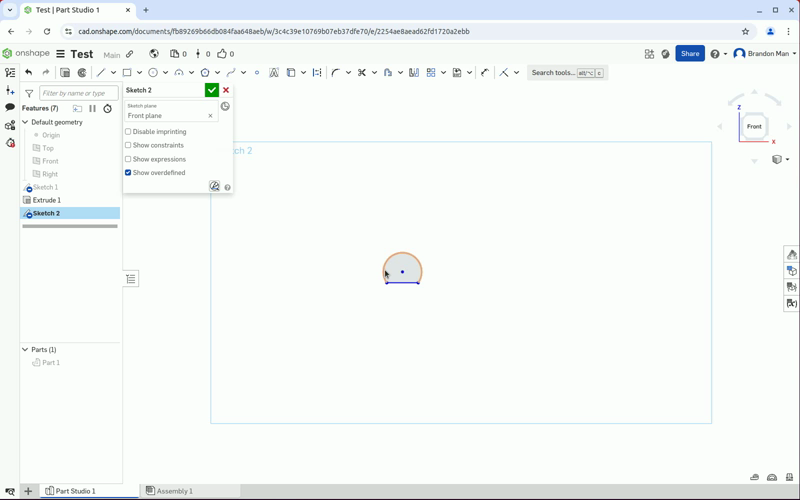
scroll(6)
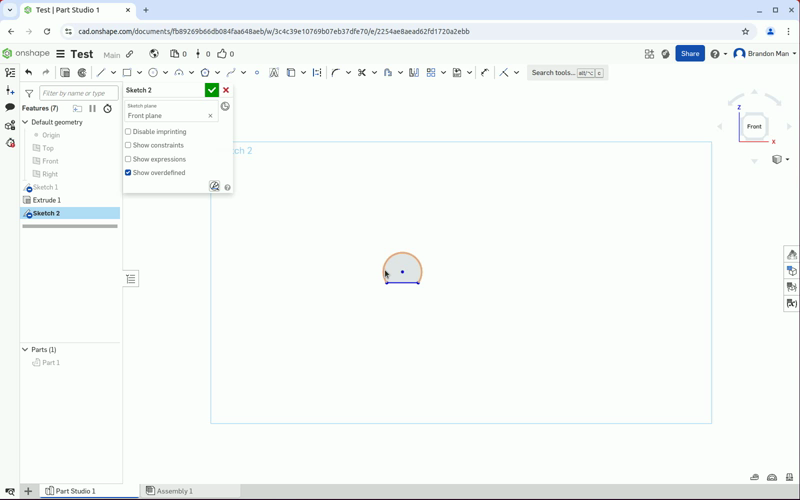
scroll(6)
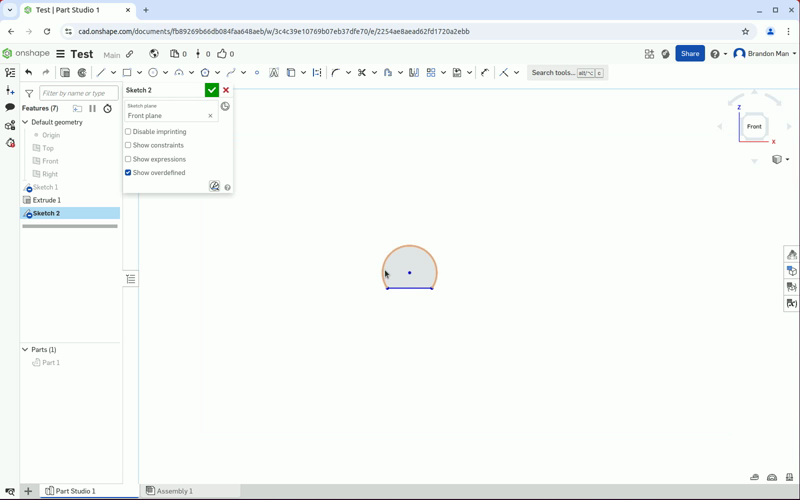
scroll(6)
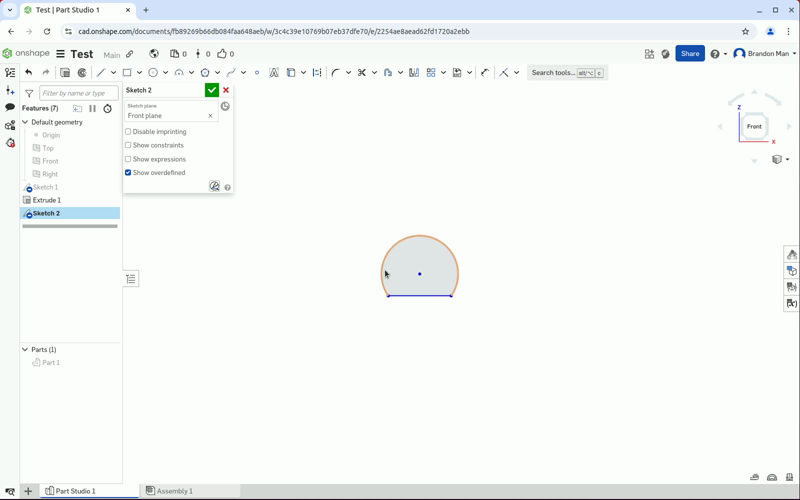
scroll(6)
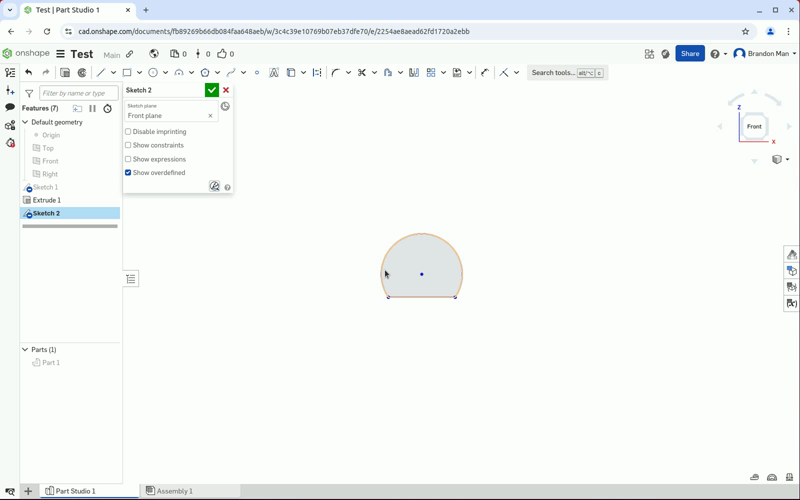
scroll(6)
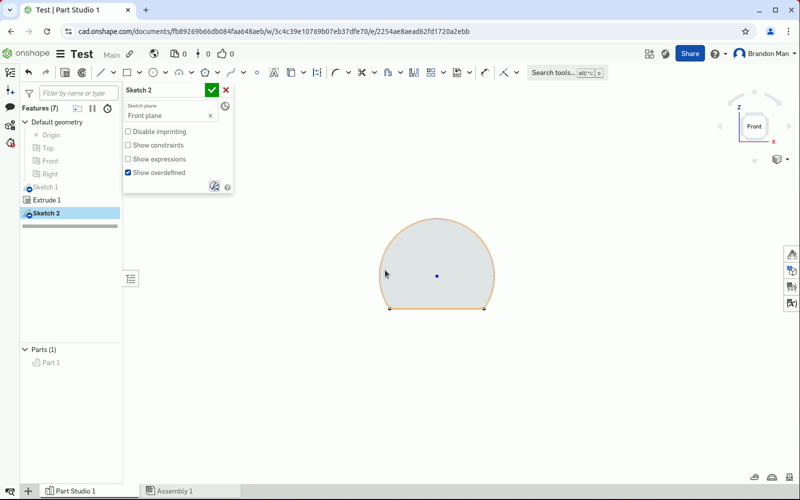
scroll(6)
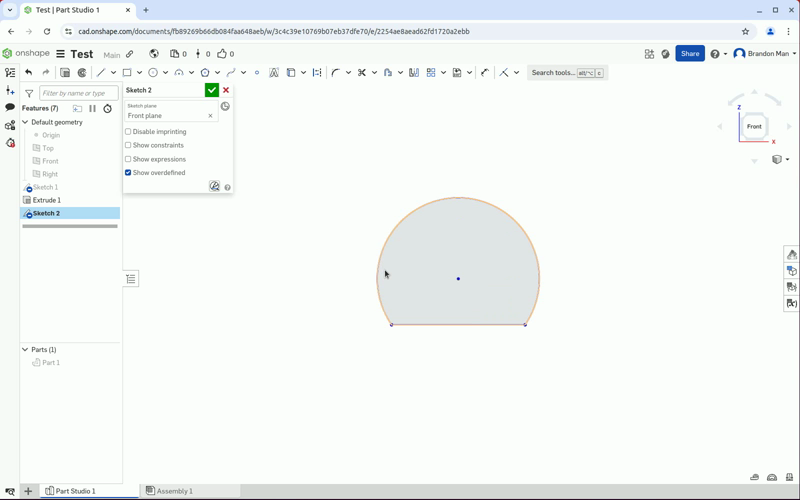
scroll(6)
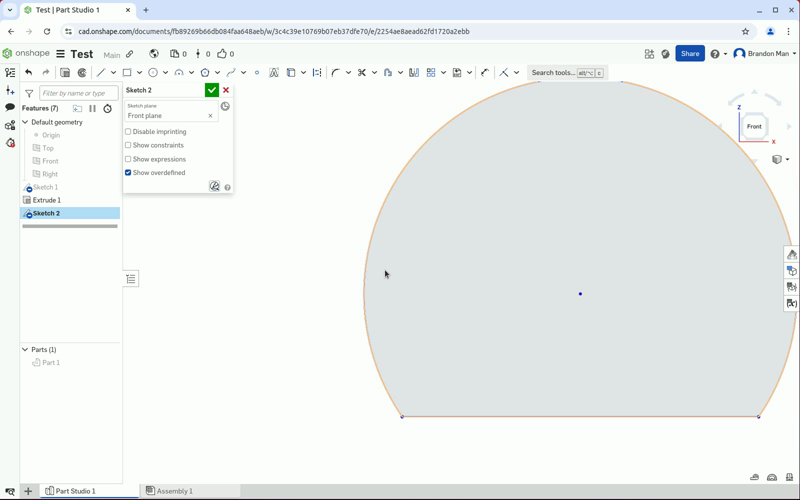
click(385, 269)
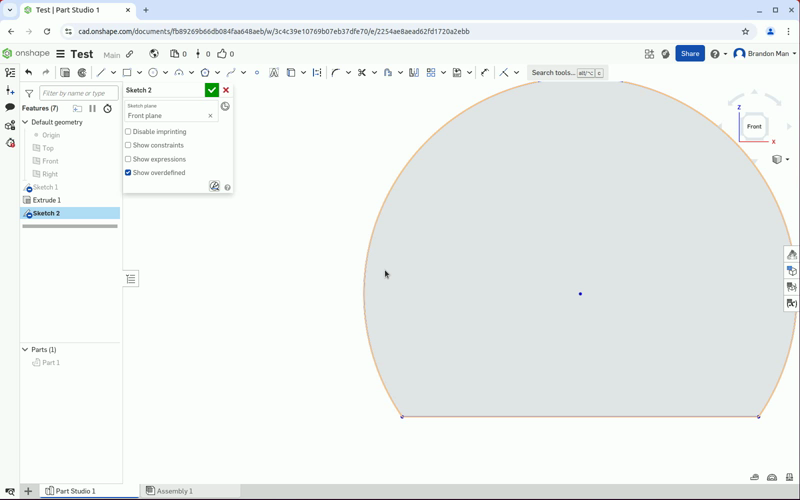
scroll(-6)
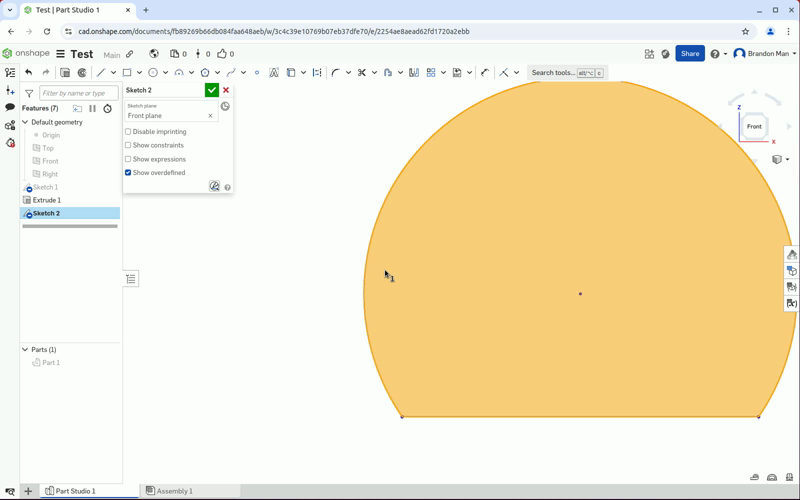
scroll(-6)
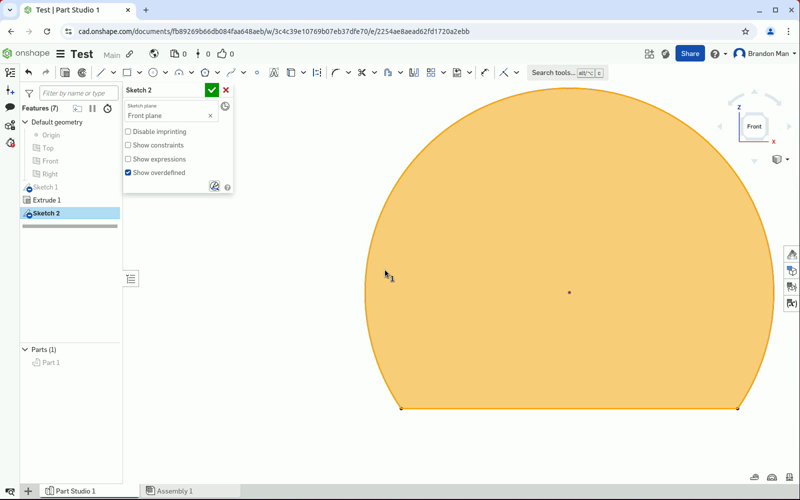
scroll(-6)
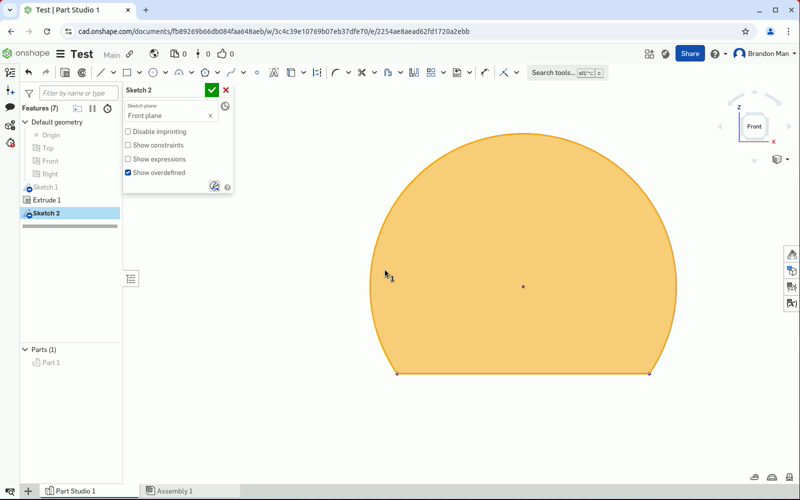
scroll(-6)
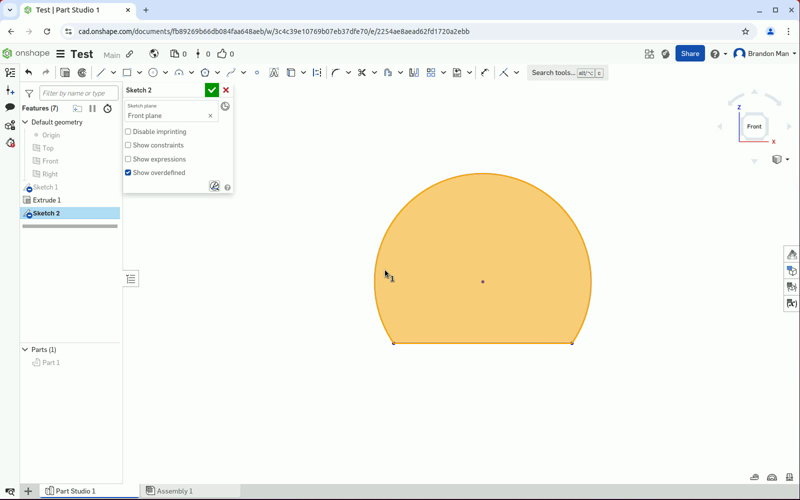
scroll(-6)
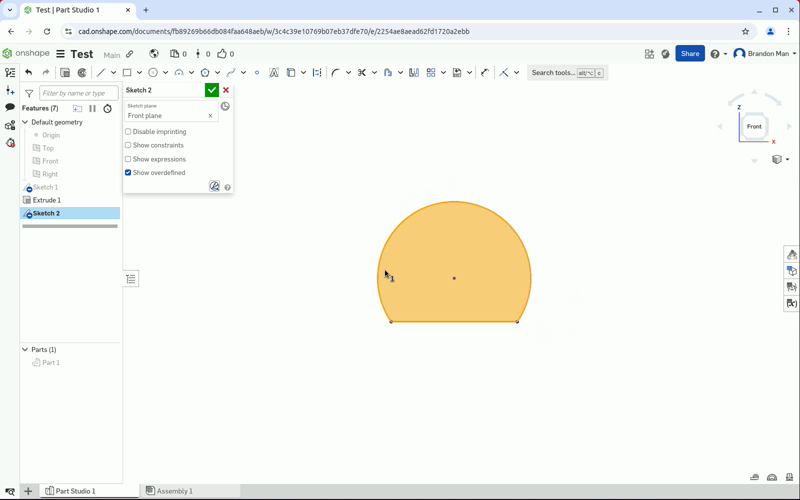
scroll(-6)
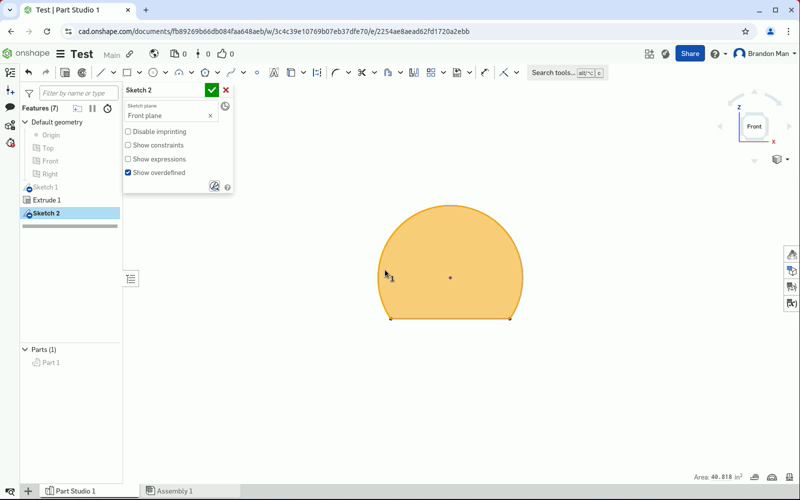
scroll(-6)
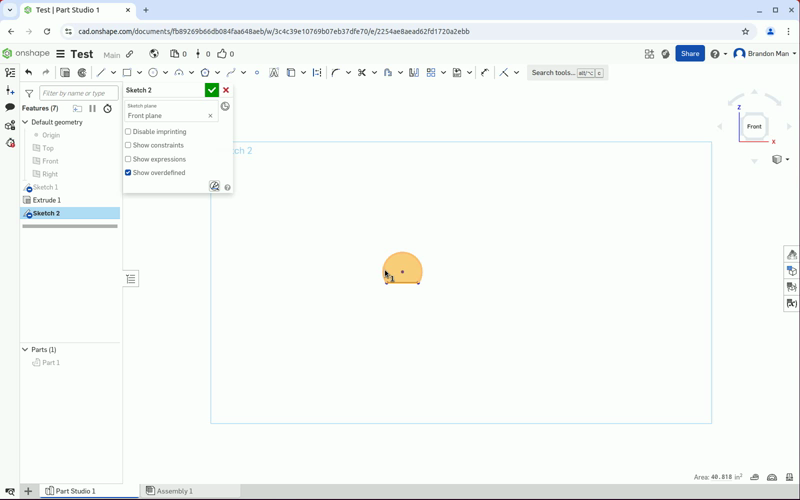
mouse_move(73, 352)
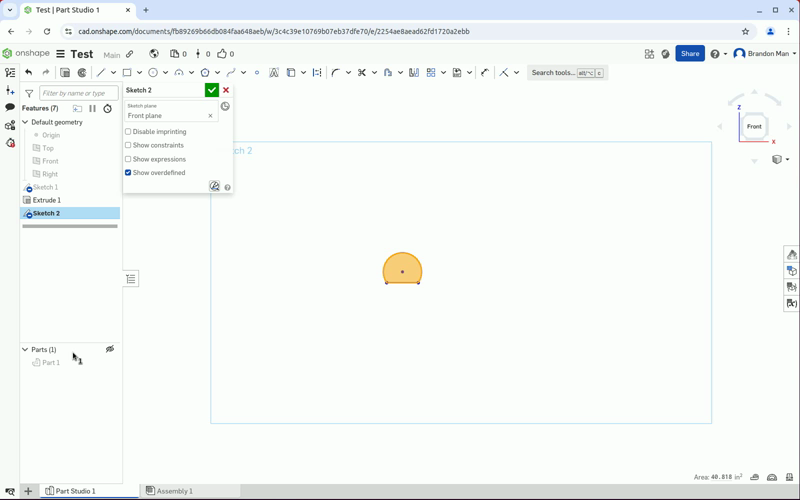
key(shift+y)
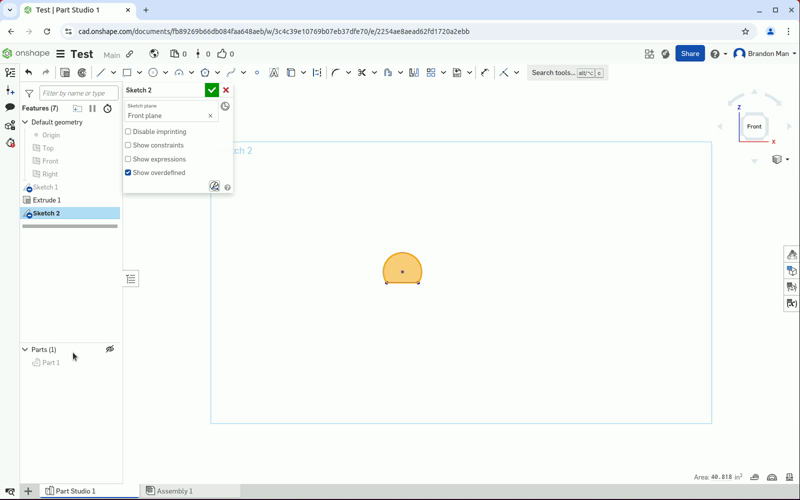
key(shift+e)
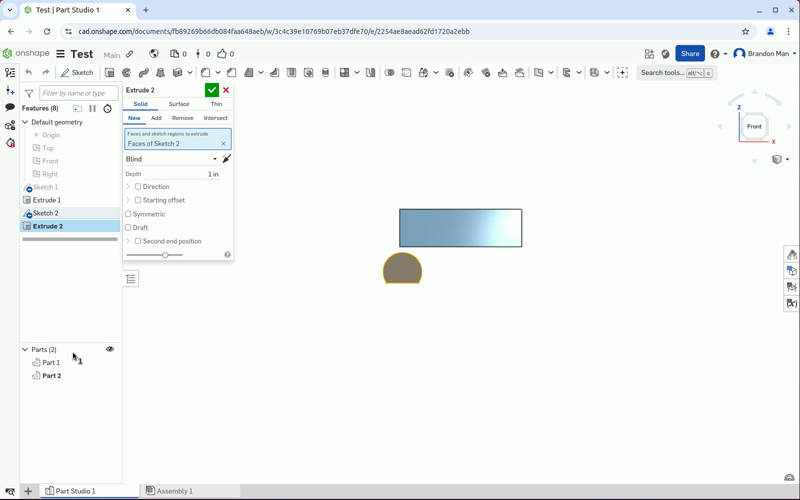
mouse_move(143, 106)
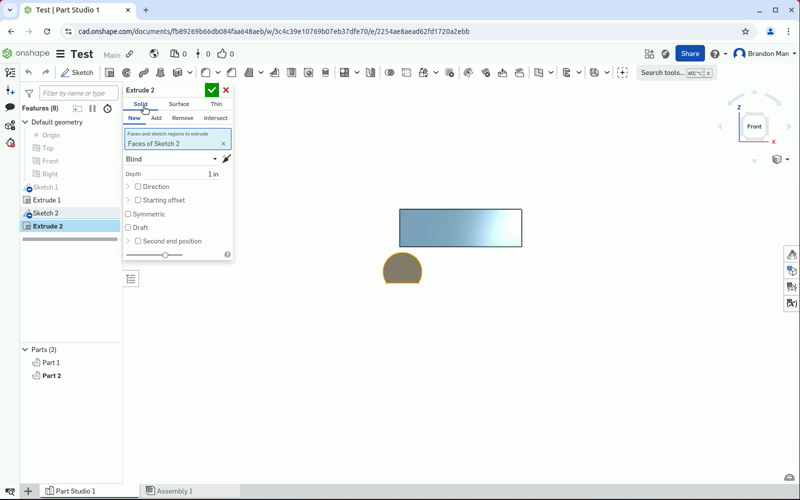
click(143, 106)
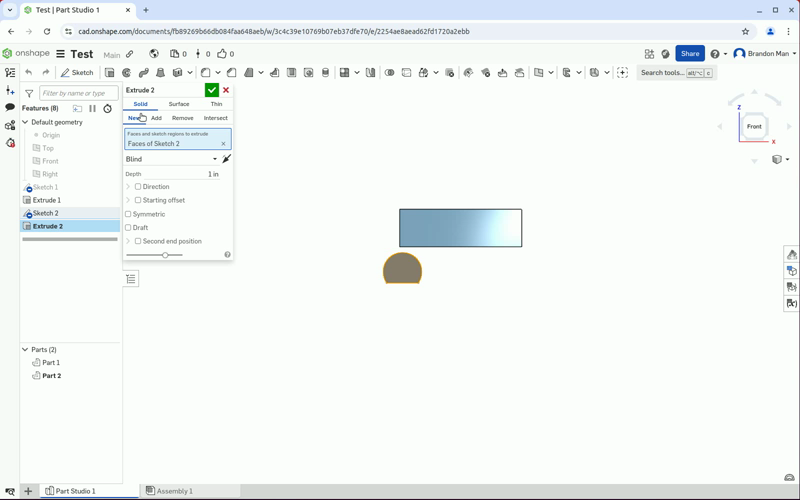
mouse_move(137, 120)
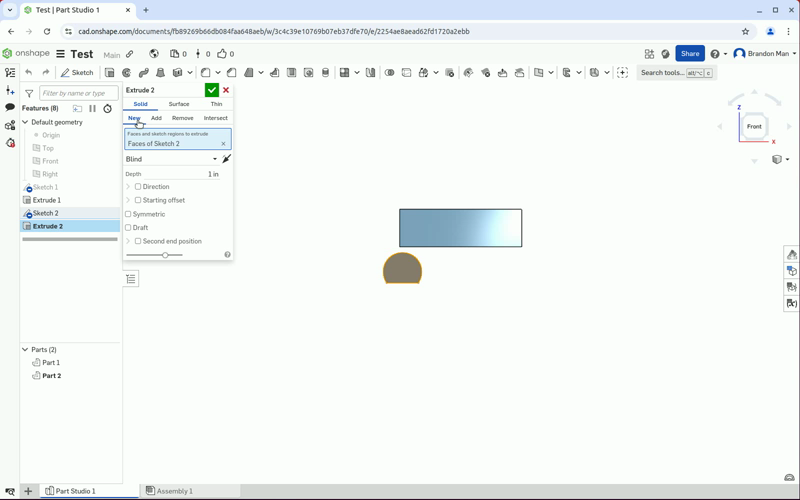
click(137, 120)
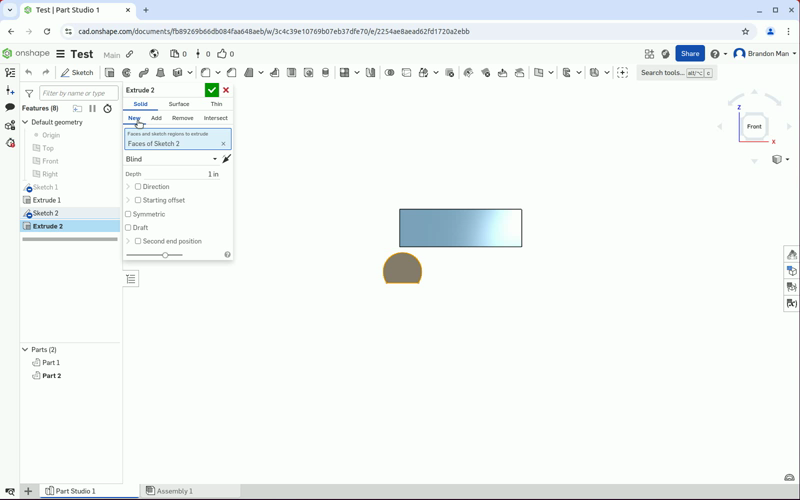
key(tab, 4)
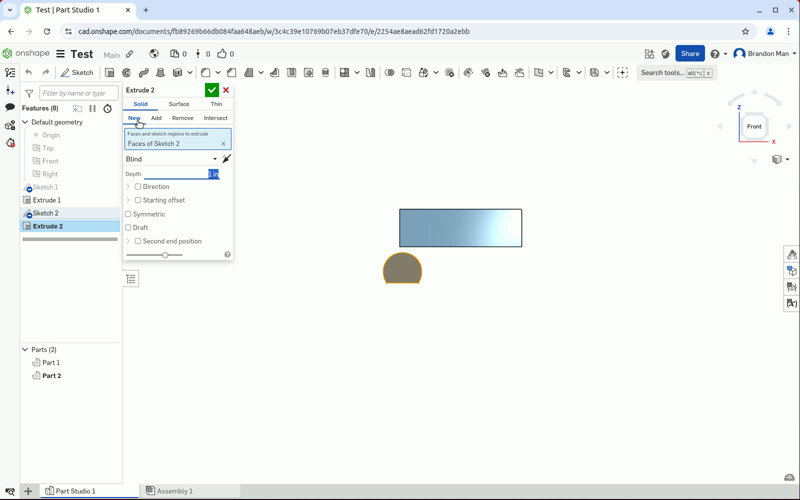
text(7.943)
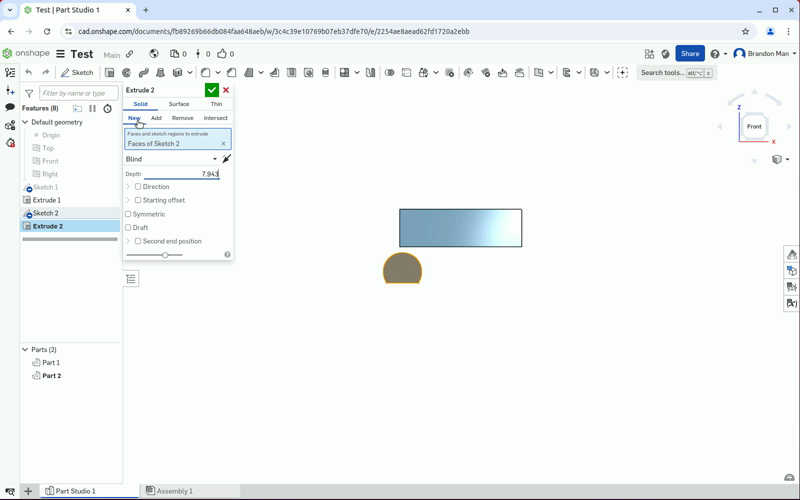
key(enter)
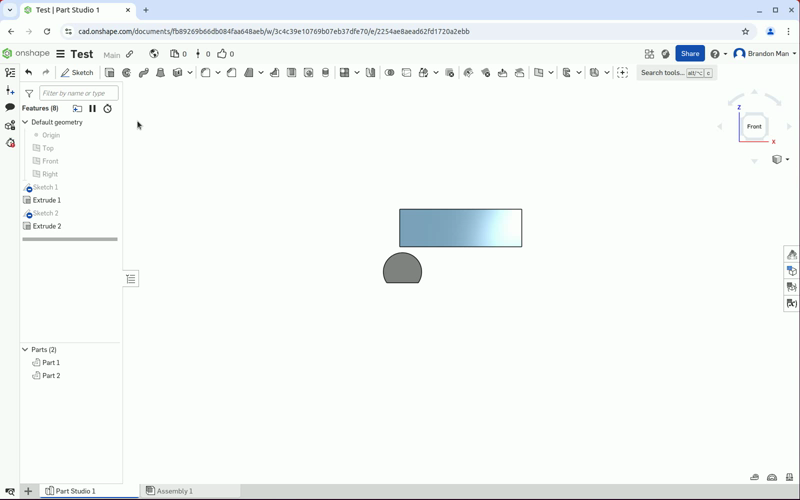
key(shift+h)
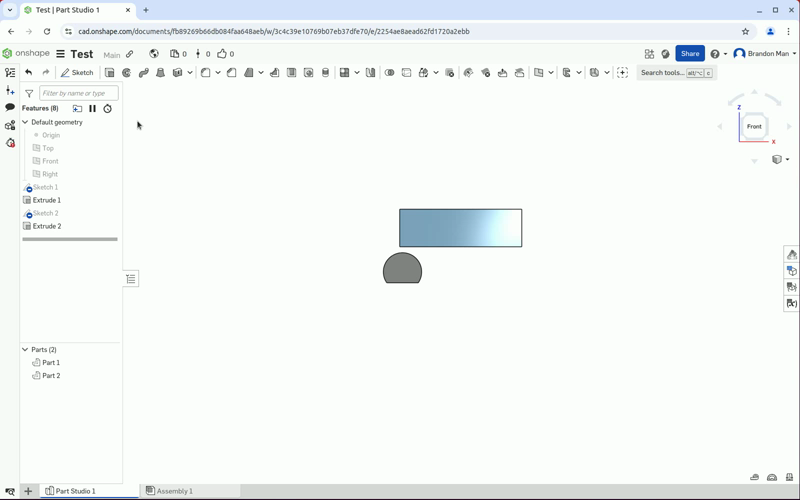
key(shift+h)
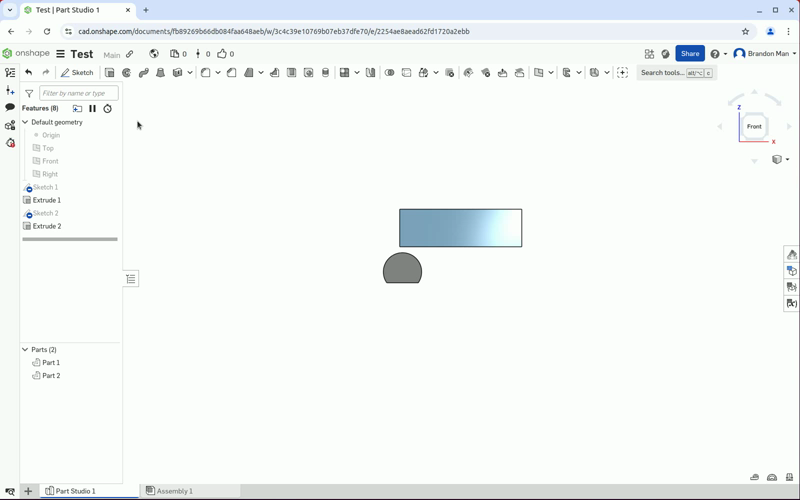
mouse_move(73, 189)
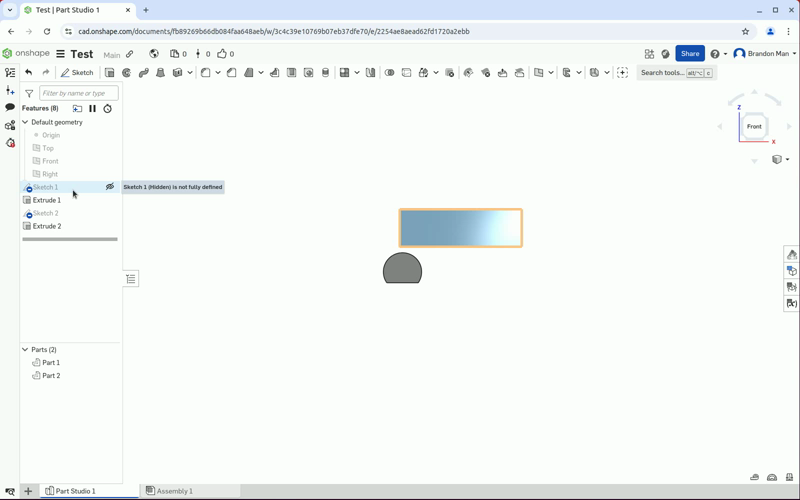
click(73, 189)
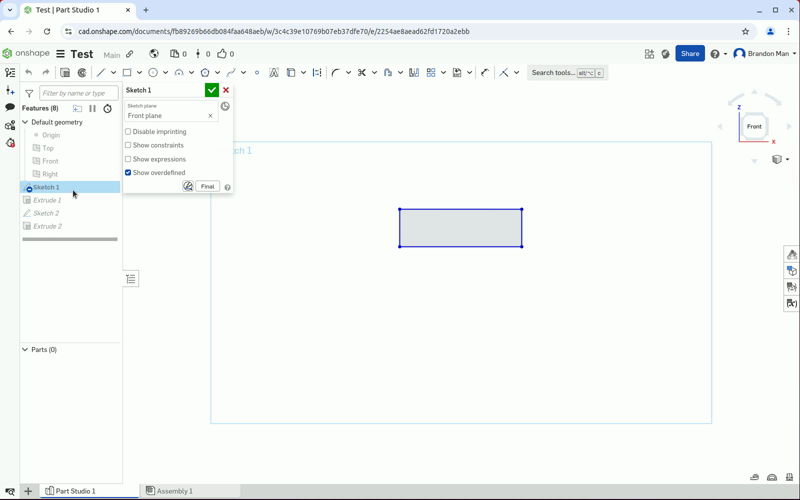
mouse_move(229, 92)
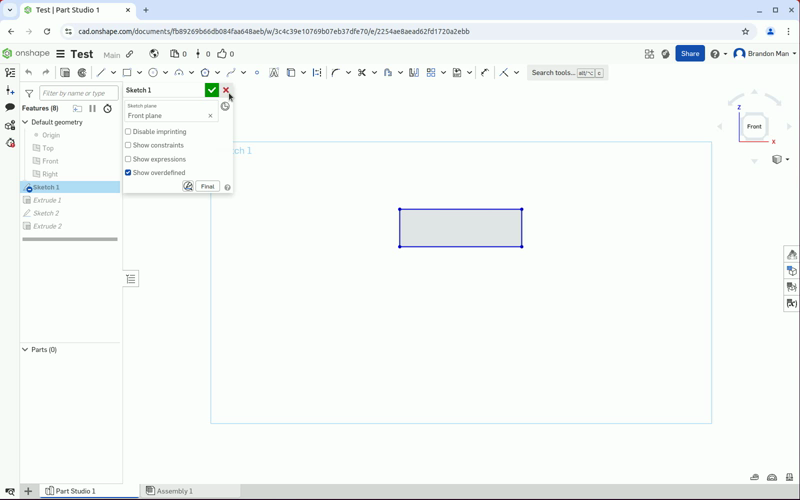
click(229, 92)
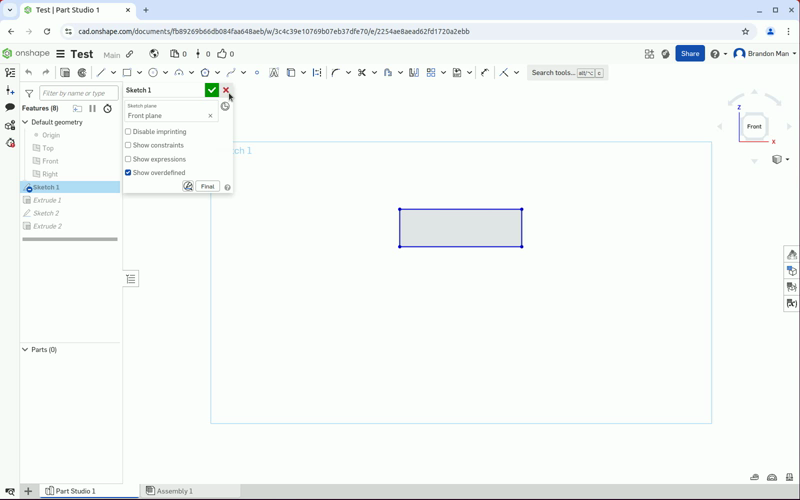
key(shift+s)
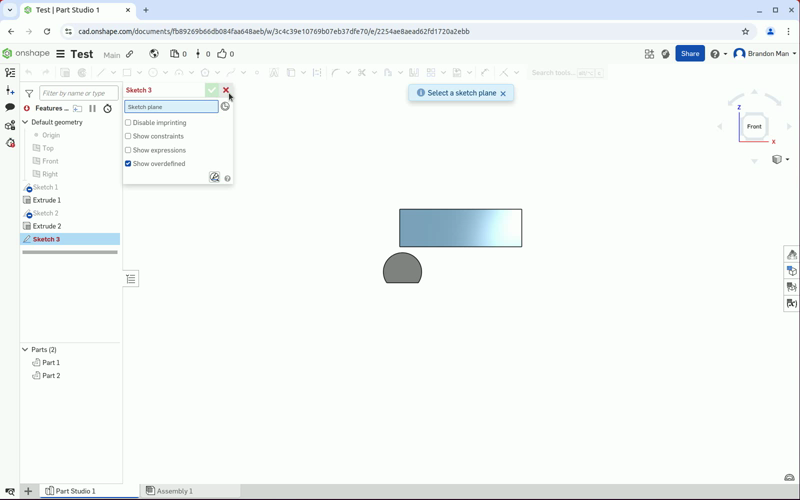
mouse_move(73, 163)
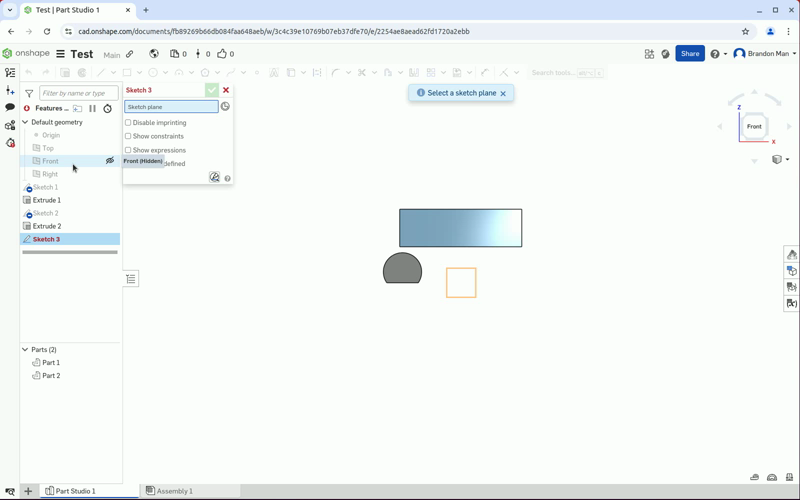
click(73, 163)
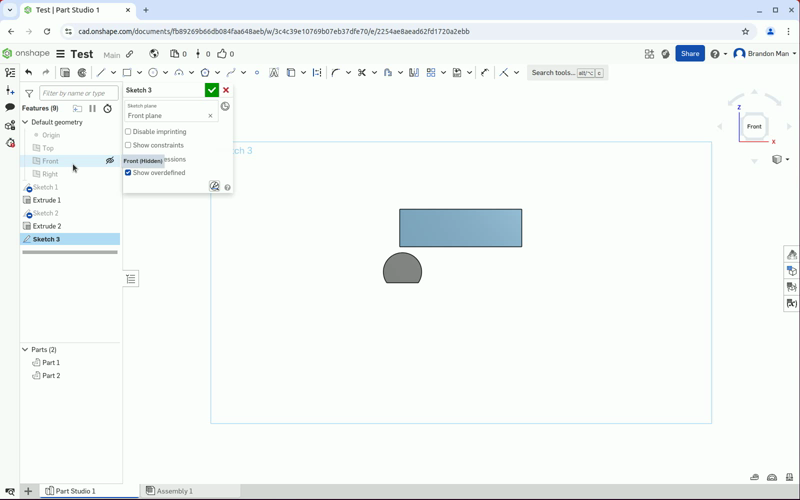
mouse_move(73, 352)
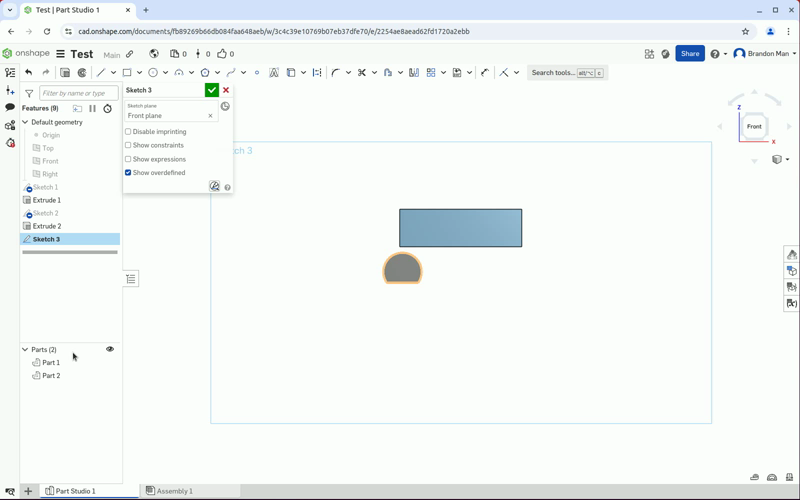
key(y)
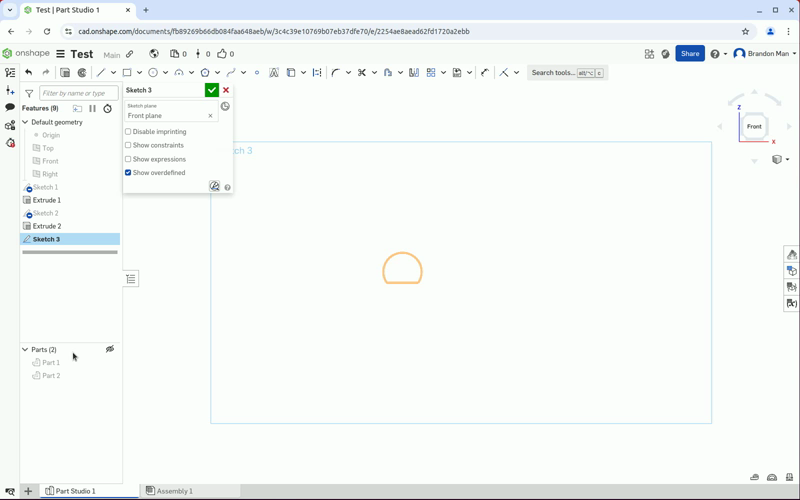
key(a)
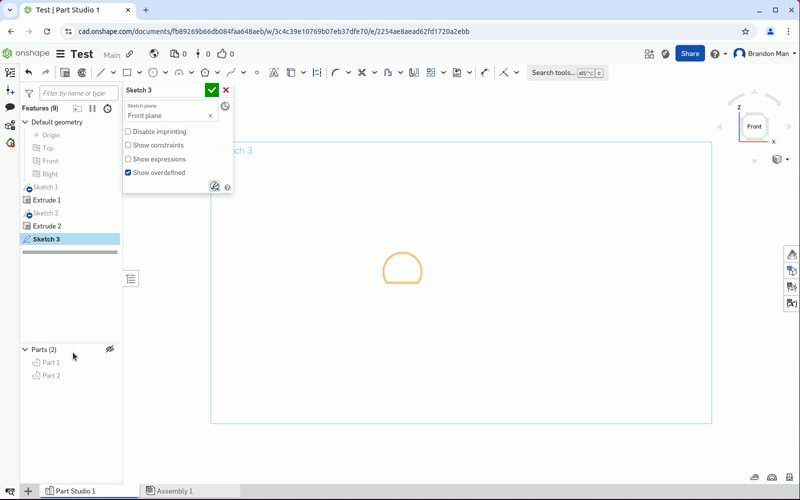
key_down(shift)
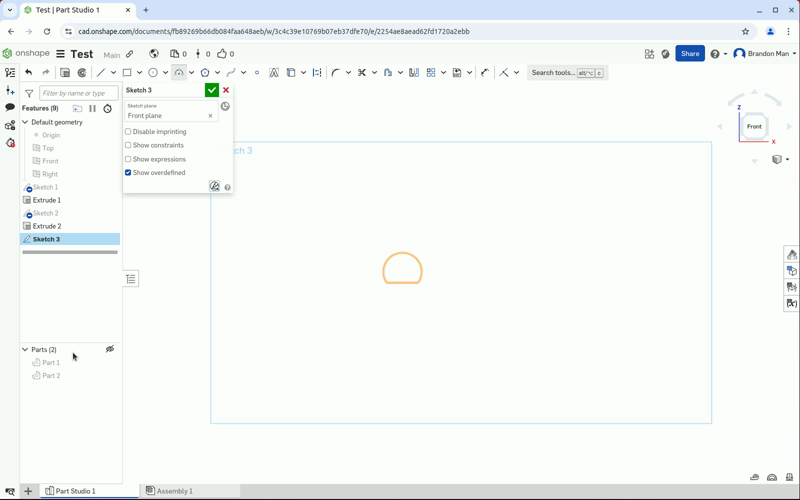
mouse_move(386, 282)
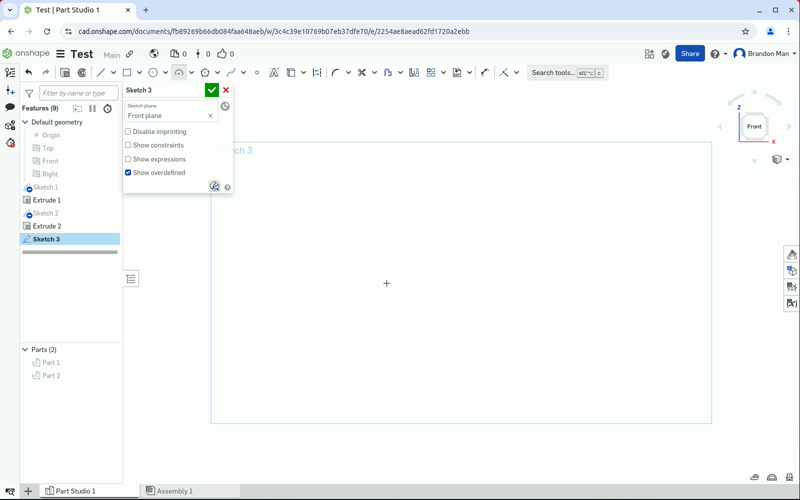
click(386, 282)
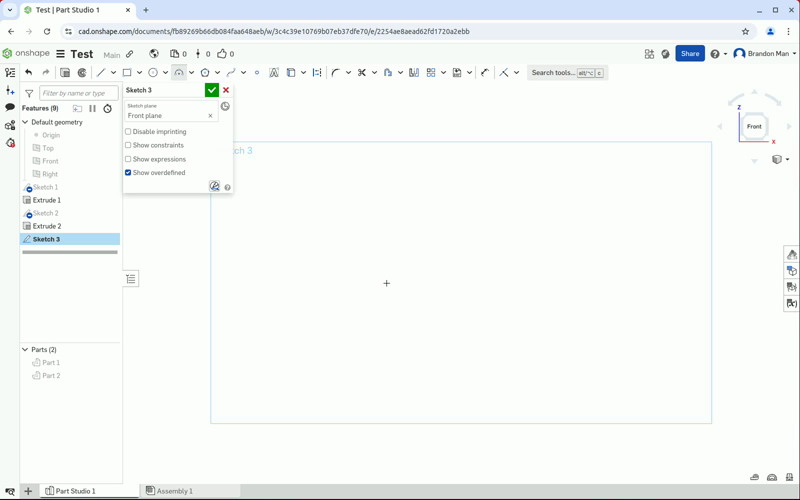
key_up(shift)
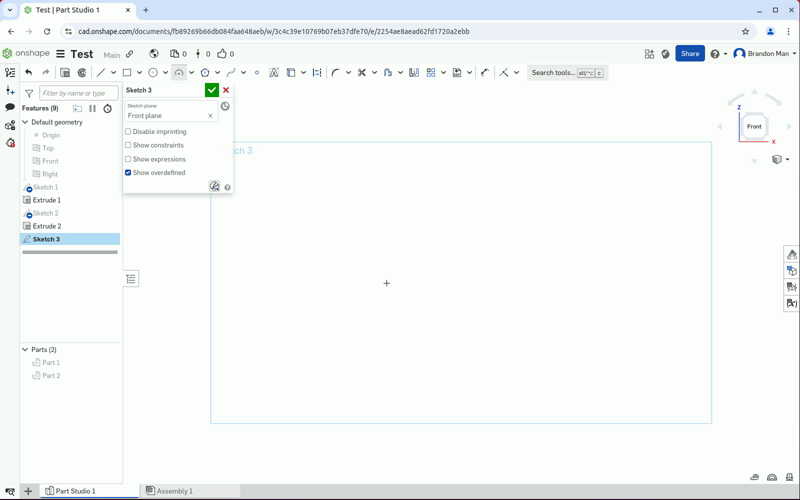
key_down(shift)
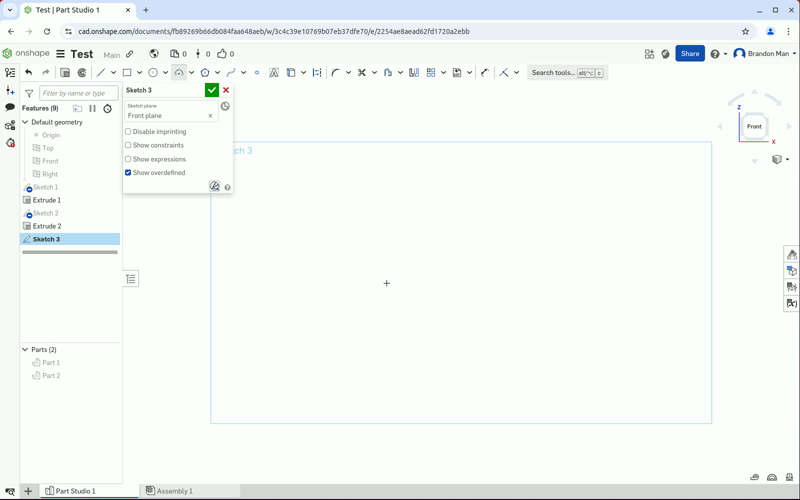
mouse_move(418, 282)
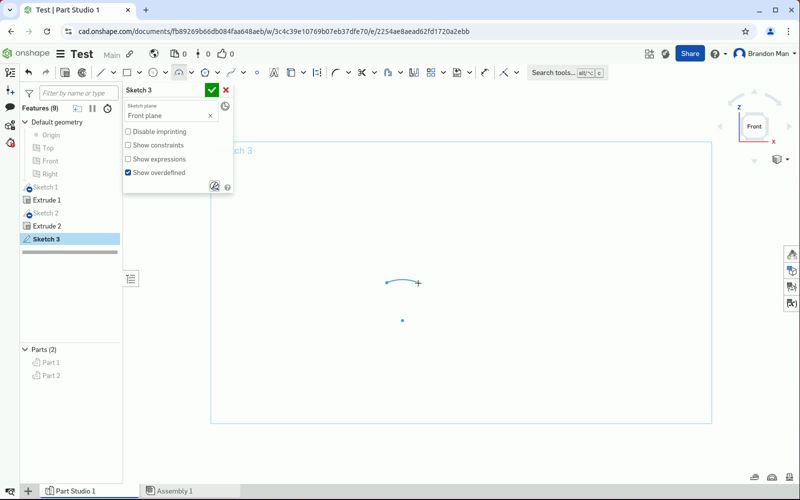
click(418, 282)
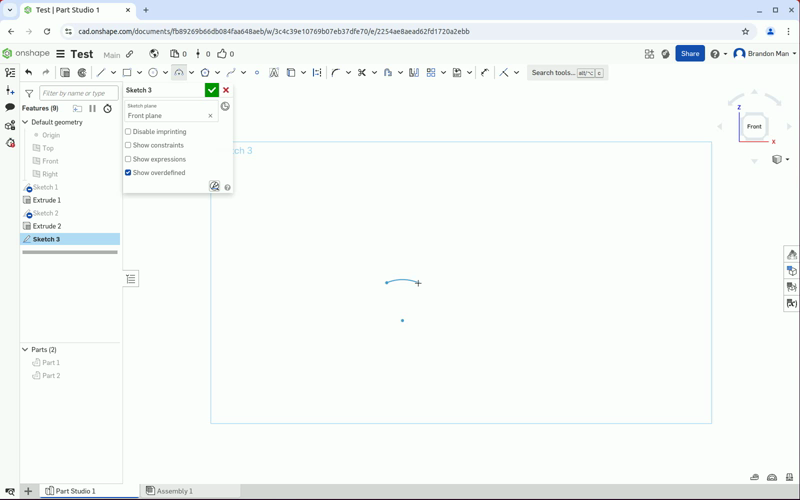
mouse_move(402, 291)
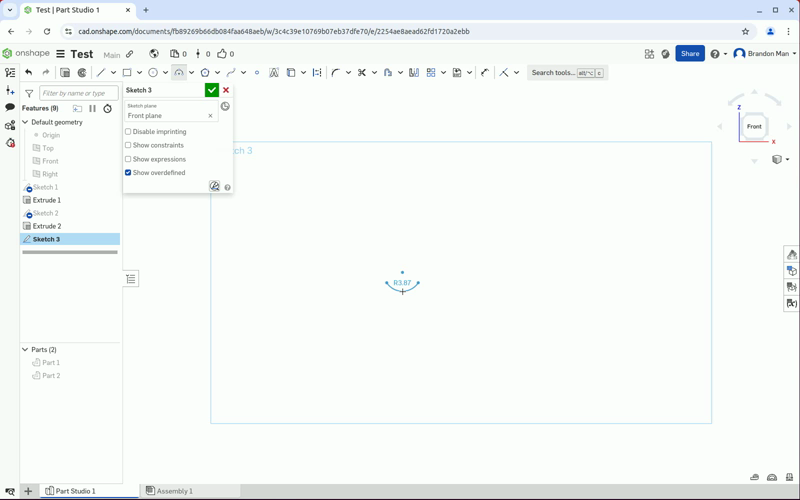
click(402, 291)
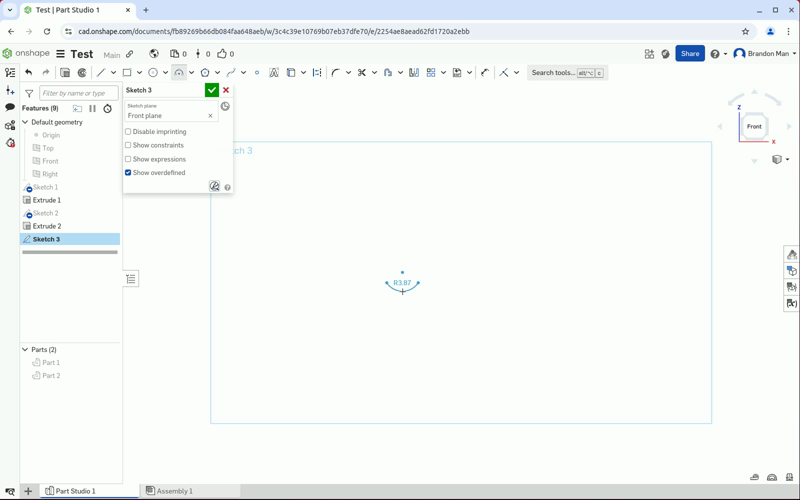
key_up(shift)
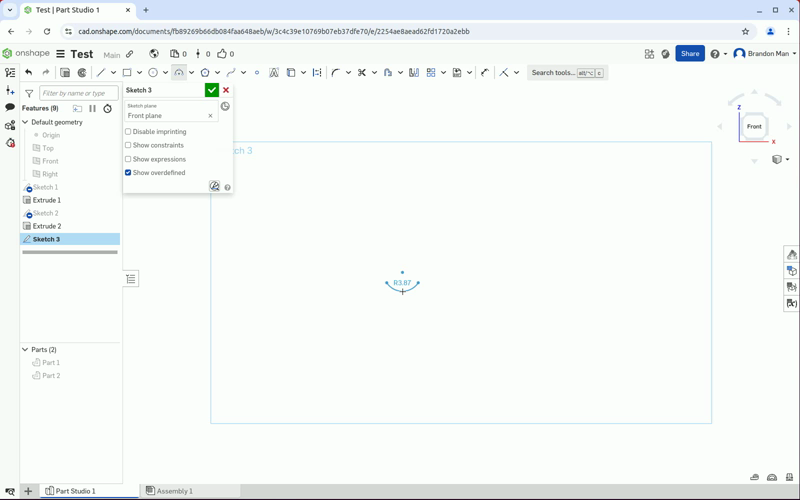
key(esc)
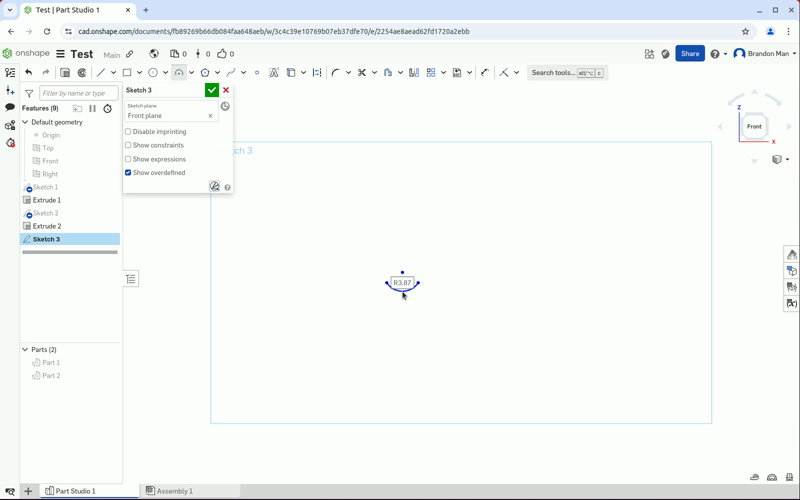
key(l)
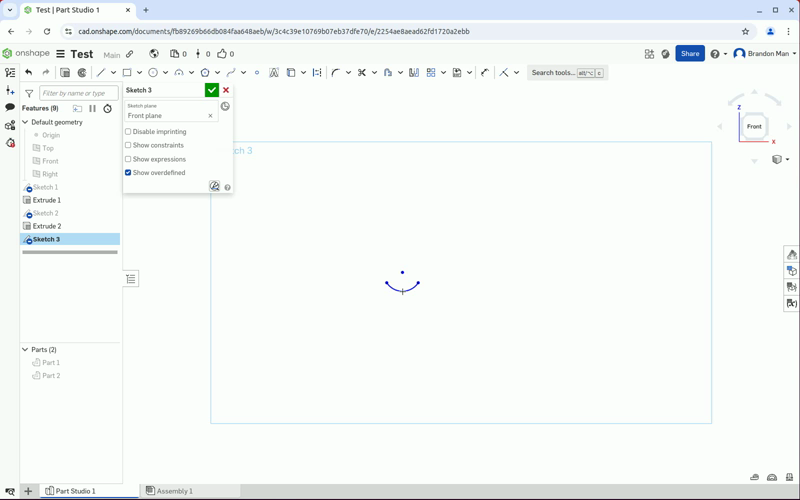
mouse_move(418, 282)
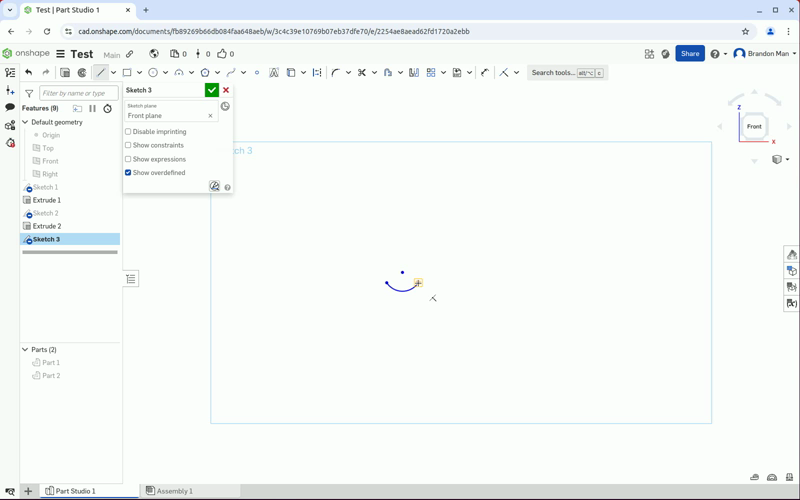
click(418, 282)
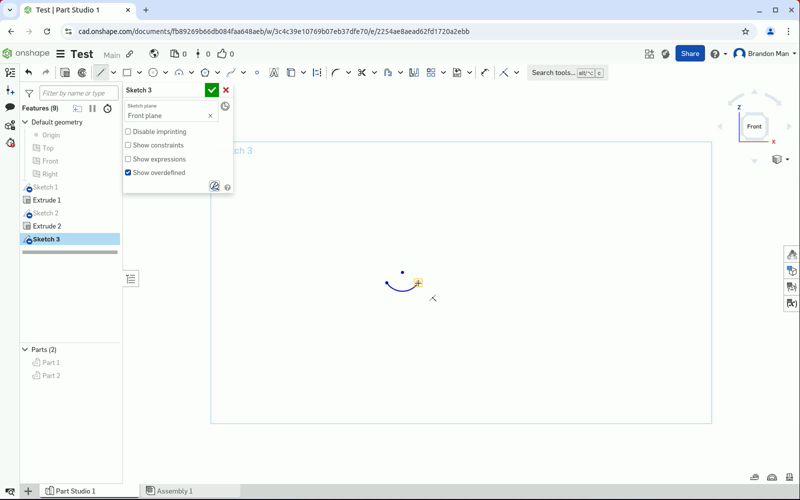
mouse_move(448, 282)
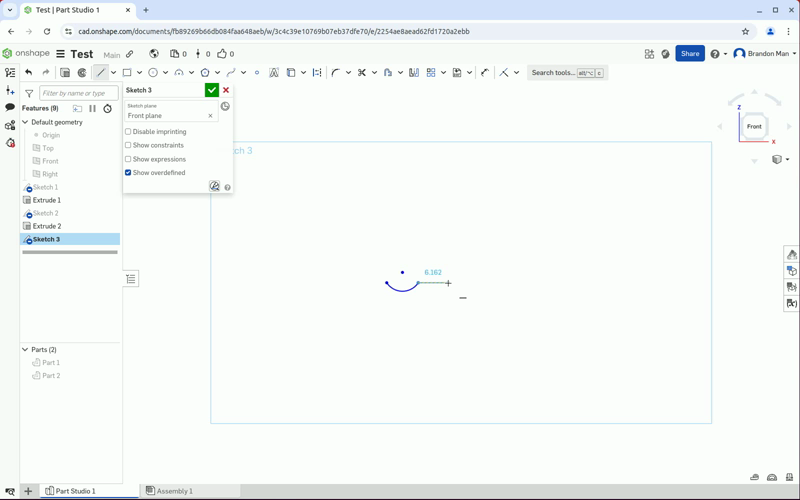
key_down(shift)
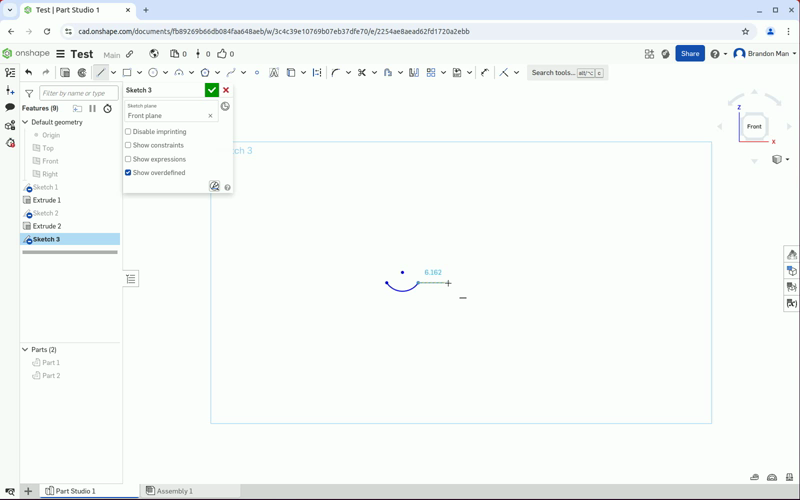
mouse_move(386, 282)
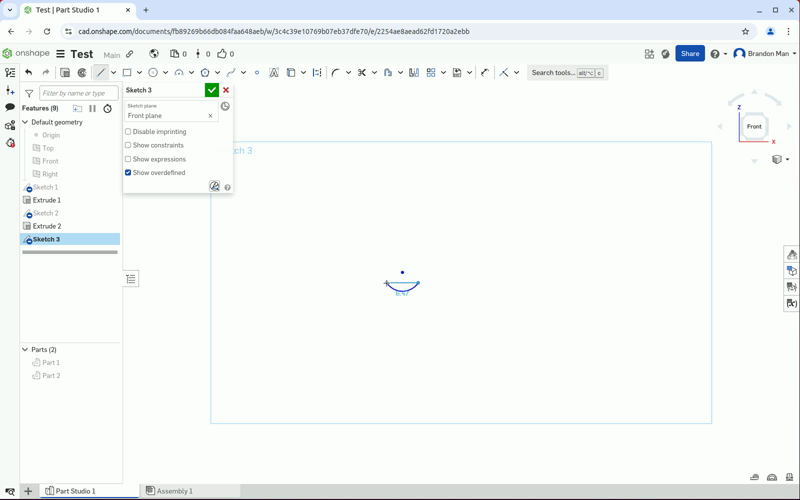
key_up(shift)
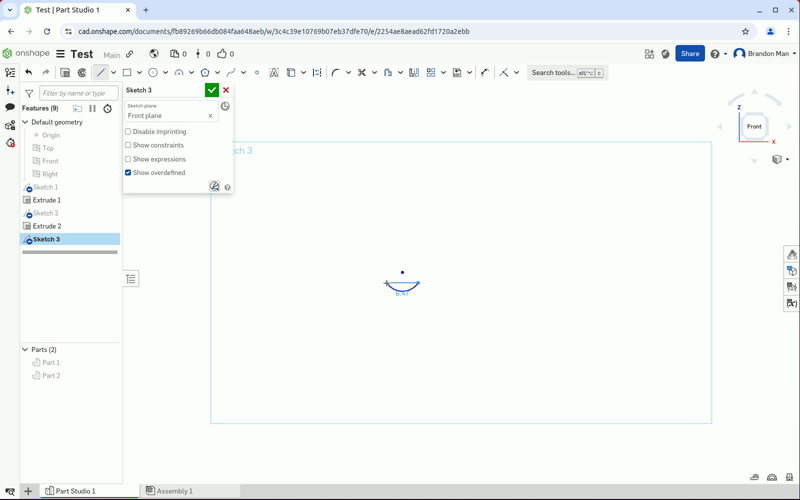
click(386, 282)
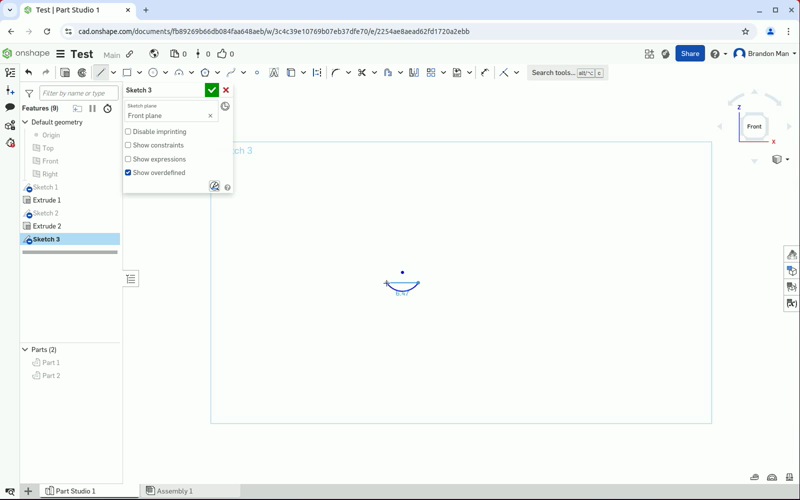
key(esc)
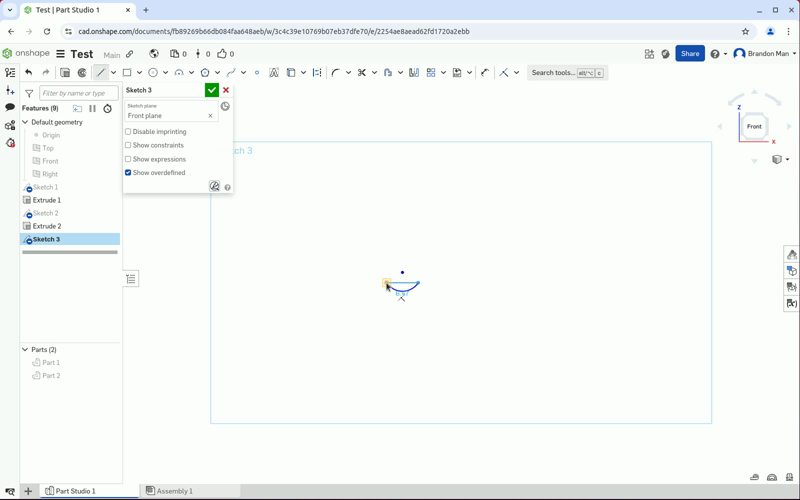
mouse_move(406, 285)
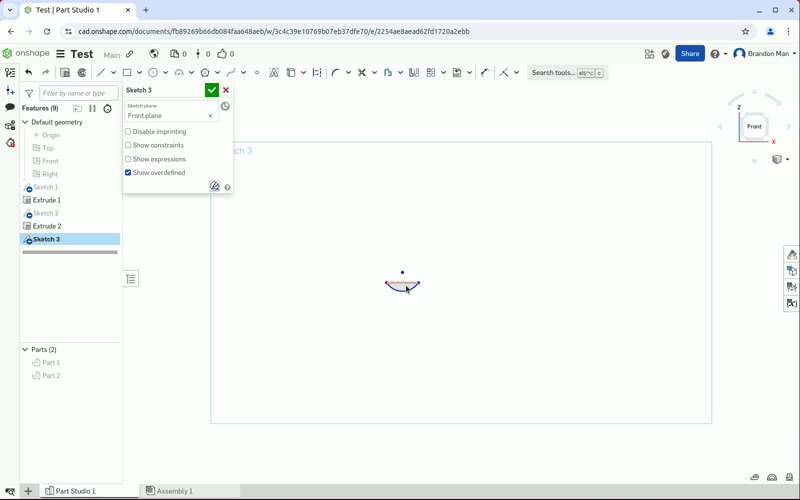
scroll(6)
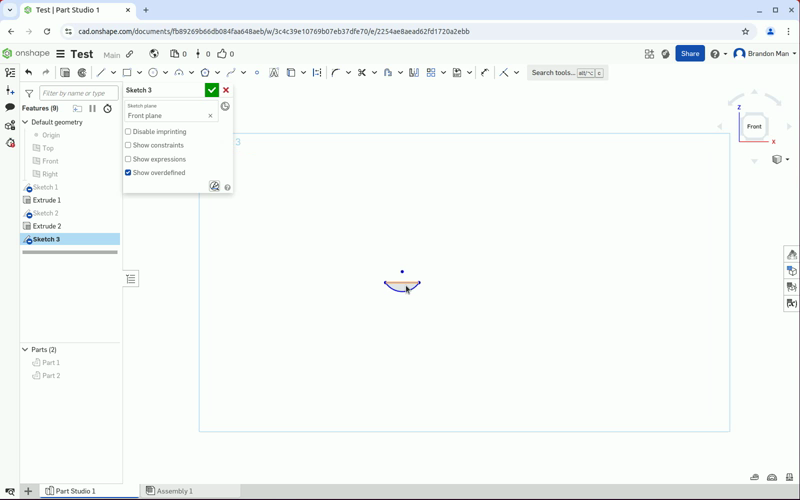
scroll(6)
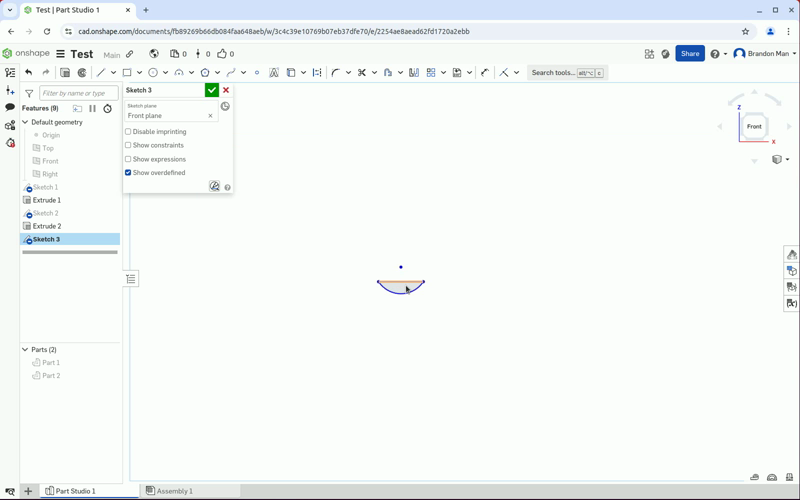
scroll(6)
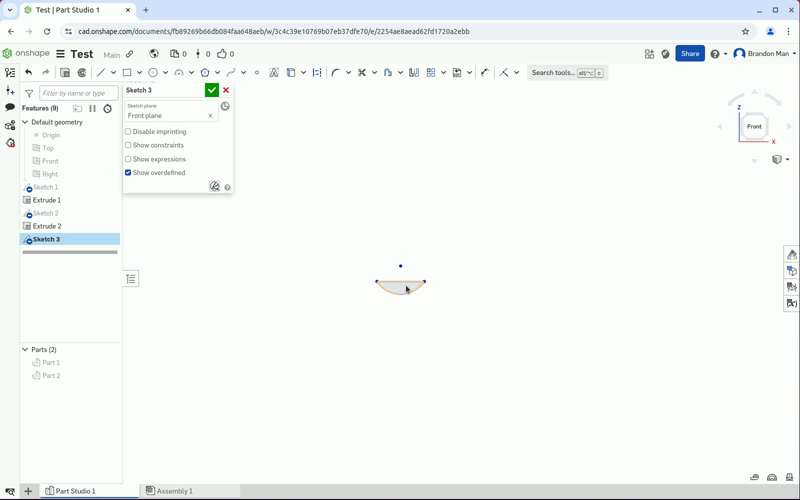
scroll(6)
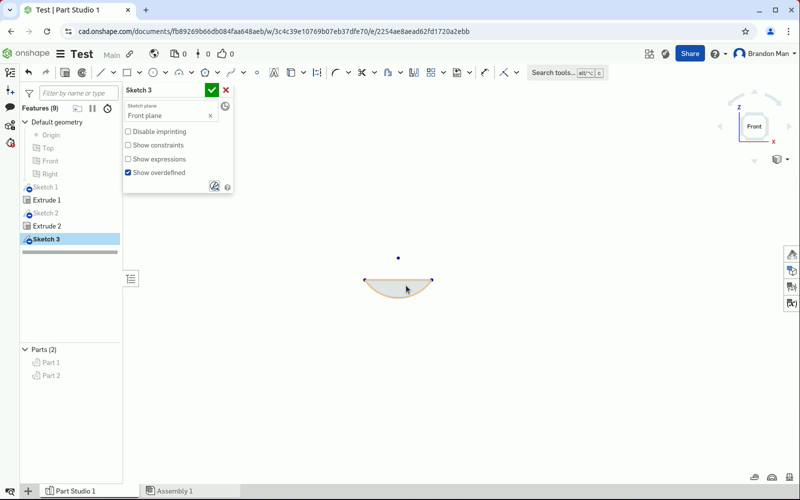
scroll(6)
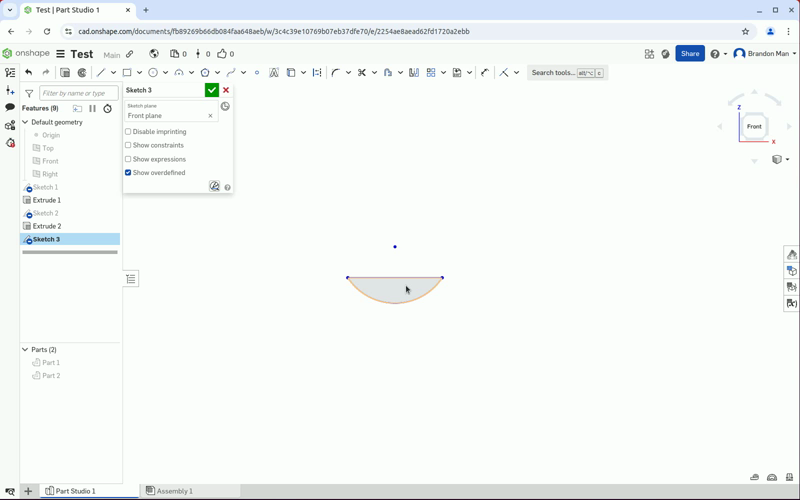
scroll(6)
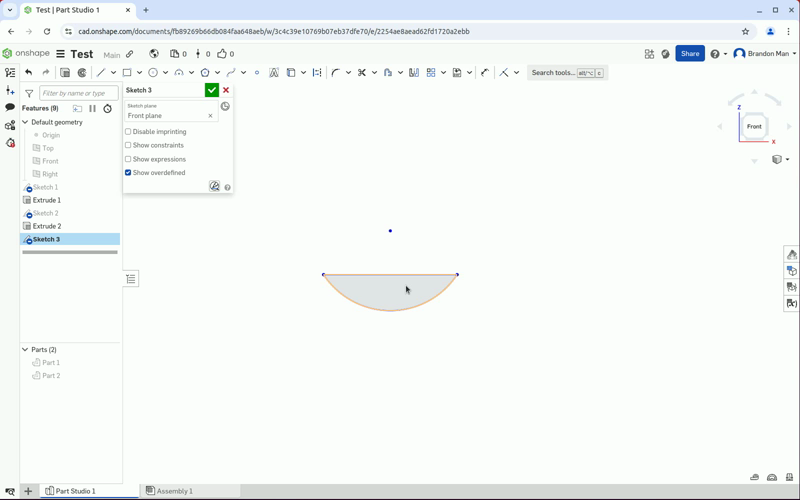
scroll(6)
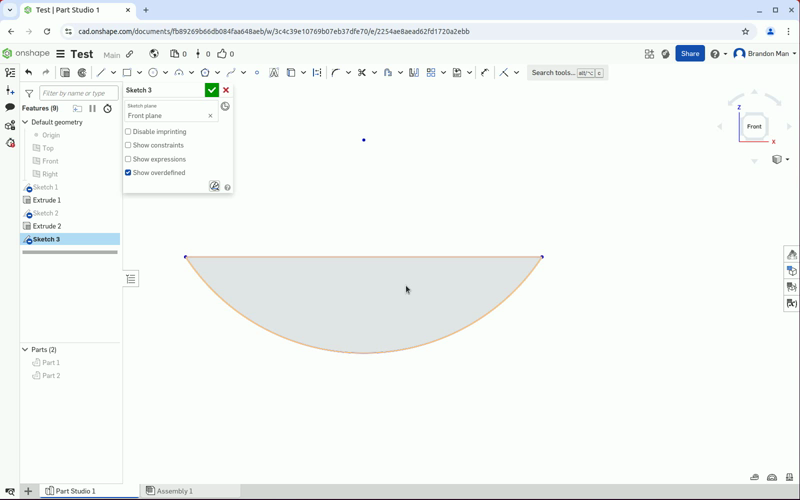
click(406, 285)
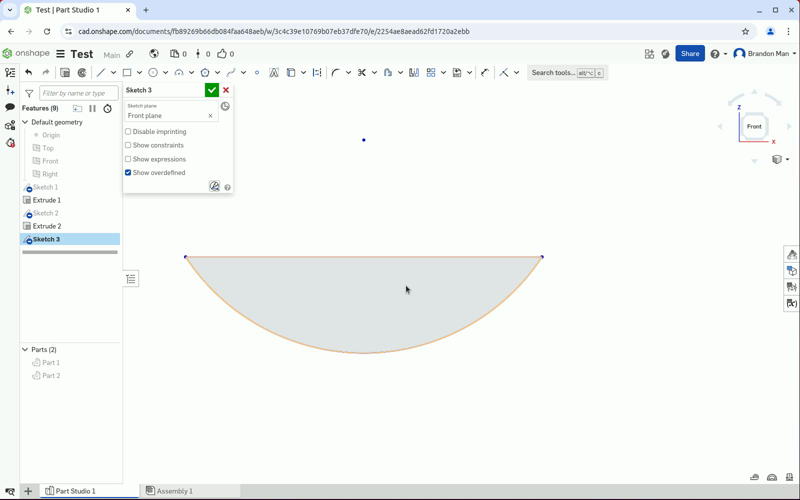
scroll(-6)
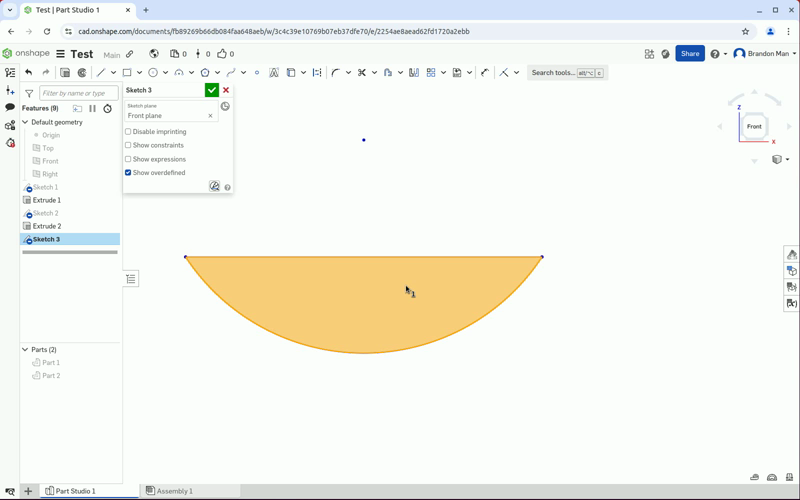
scroll(-6)
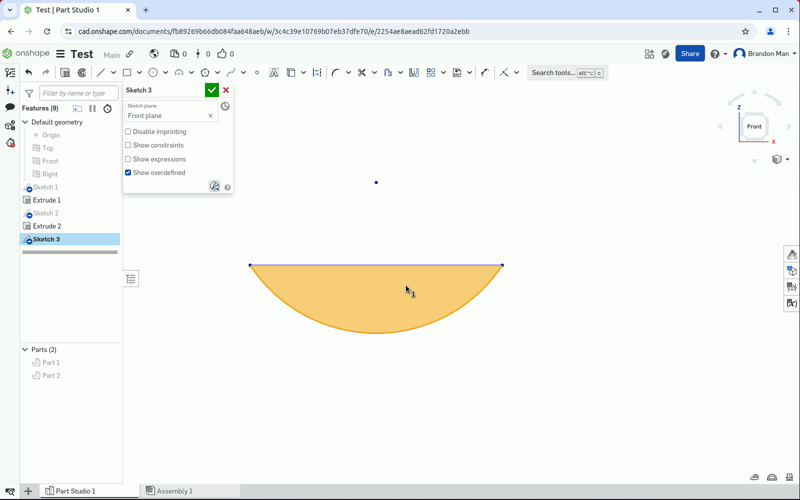
scroll(-6)
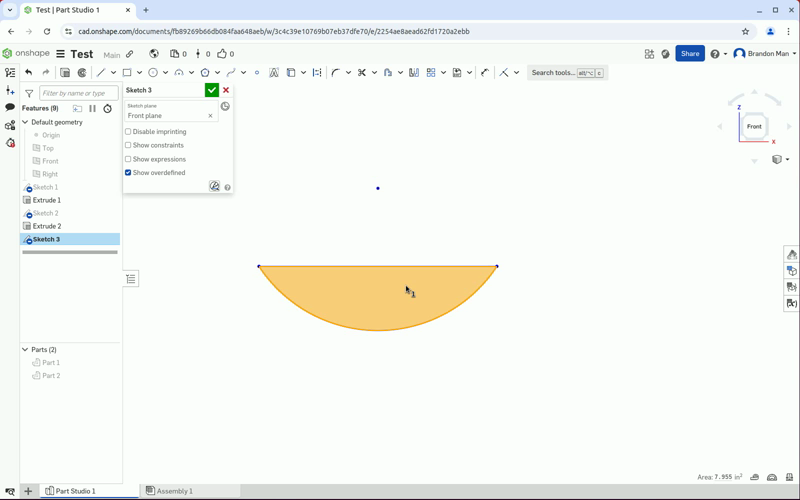
scroll(-6)
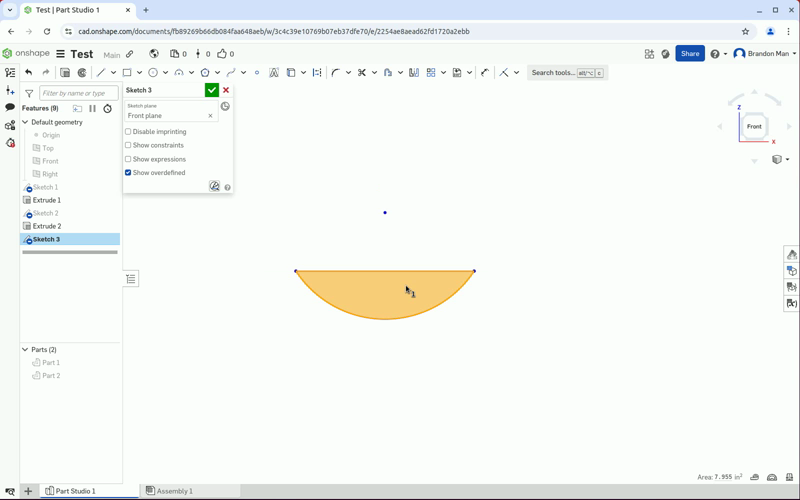
scroll(-6)
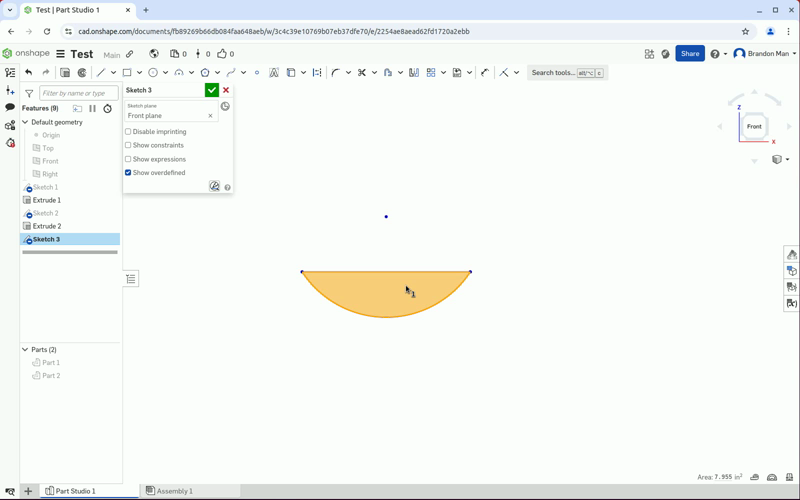
scroll(-6)
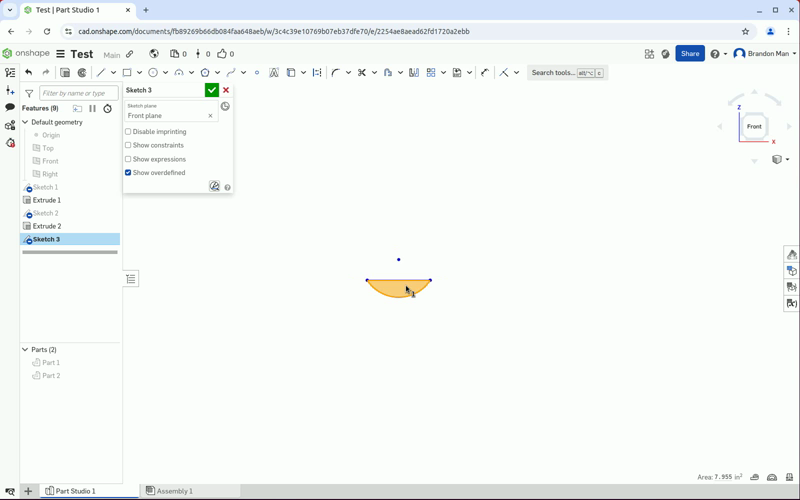
scroll(-6)
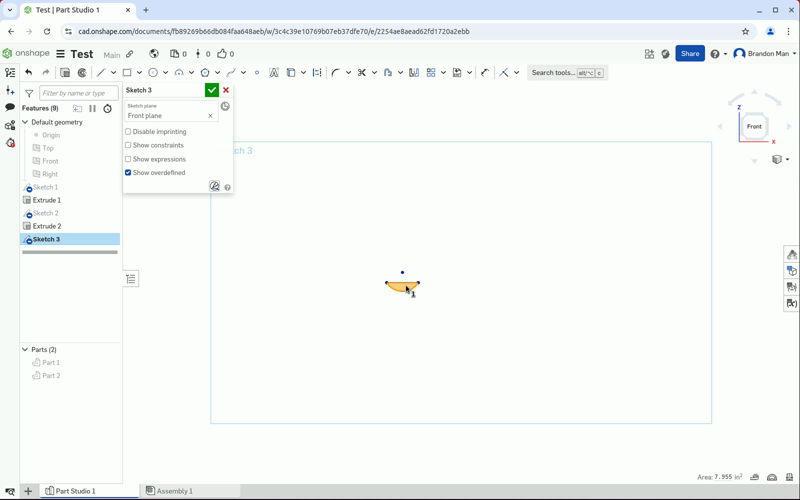
mouse_move(73, 352)
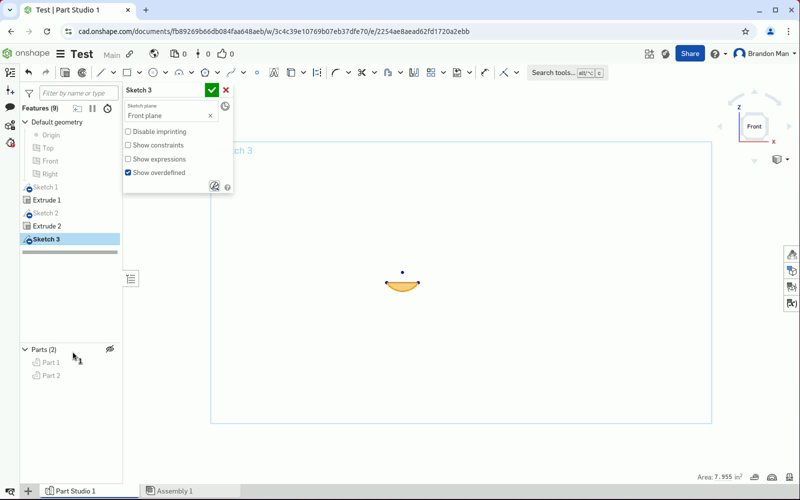
key(shift+y)
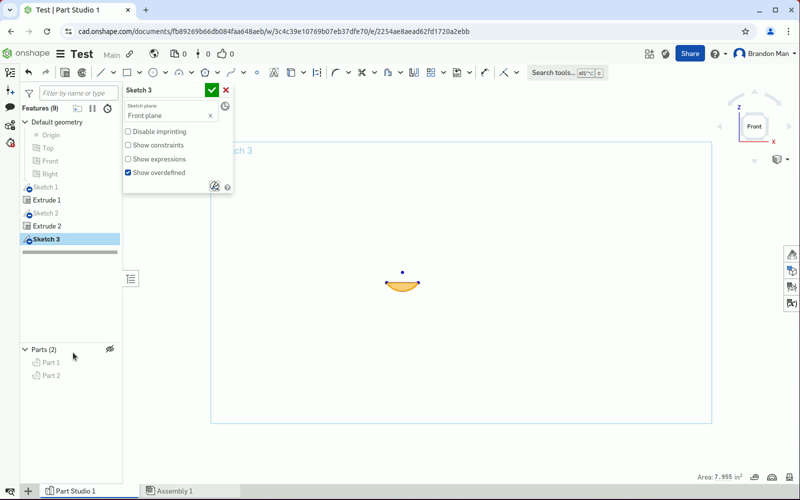
key(shift+e)
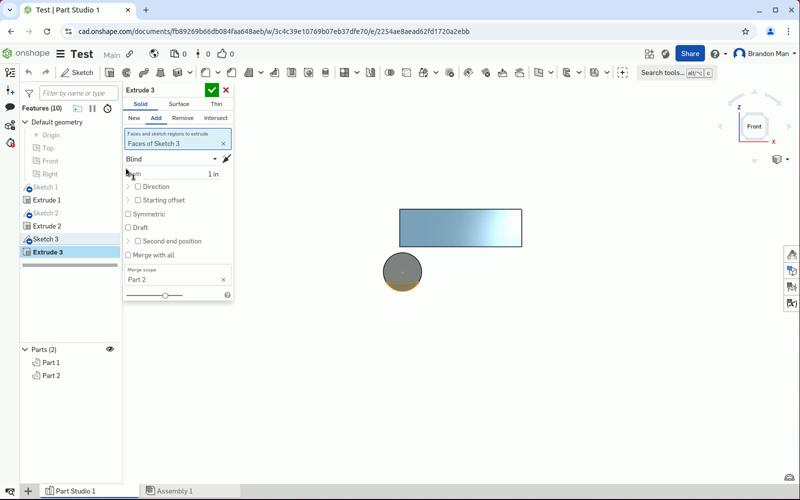
mouse_move(143, 106)
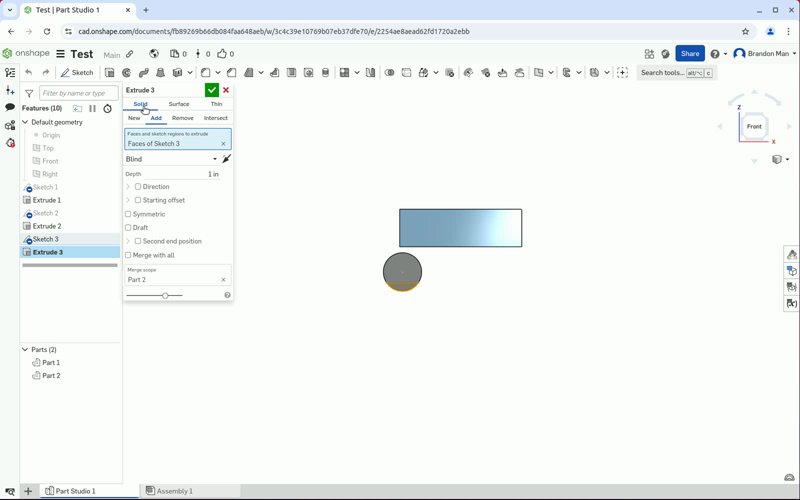
click(143, 106)
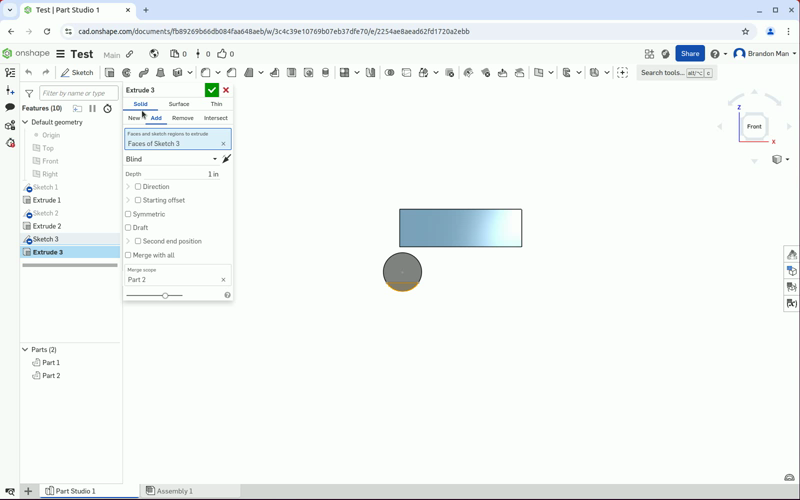
mouse_move(137, 120)
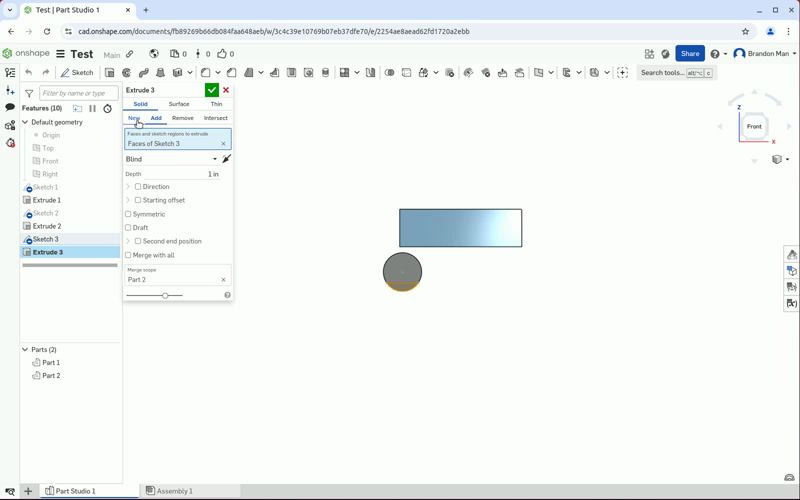
click(137, 120)
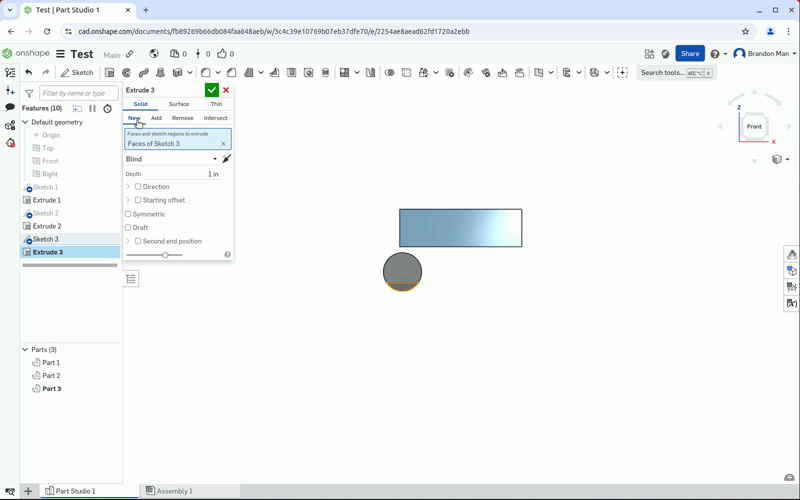
key(tab, 4)
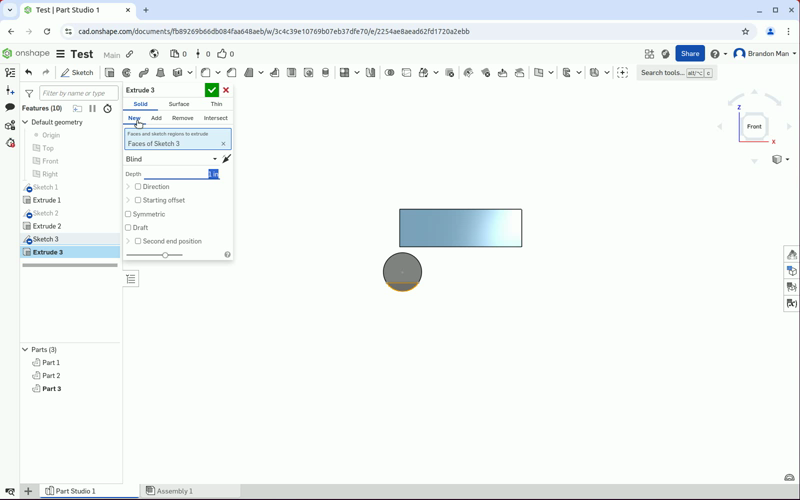
text(7.943)
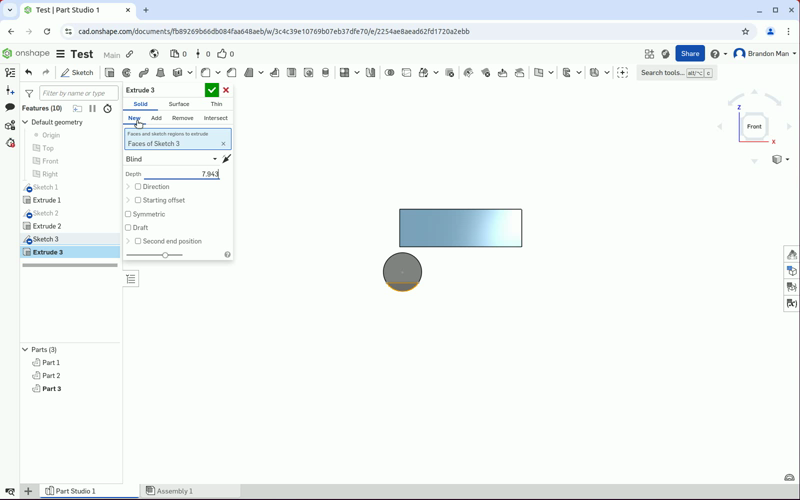
key(enter)
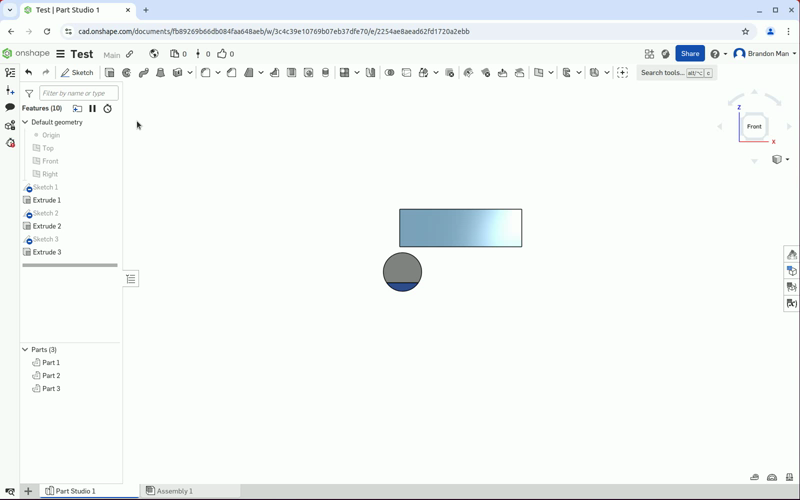
key(shift+h)
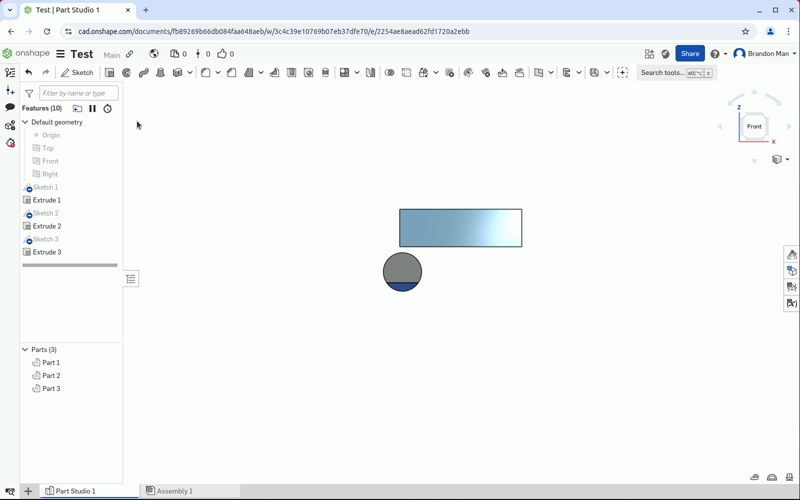
key(shift+h)
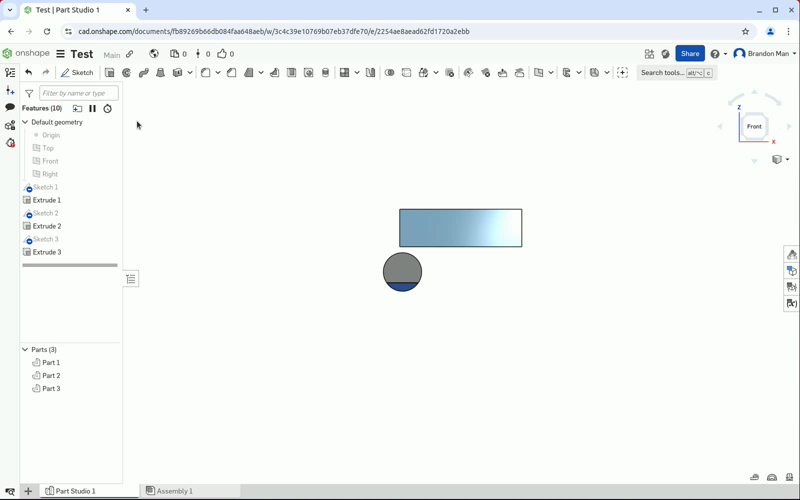
mouse_move(73, 189)
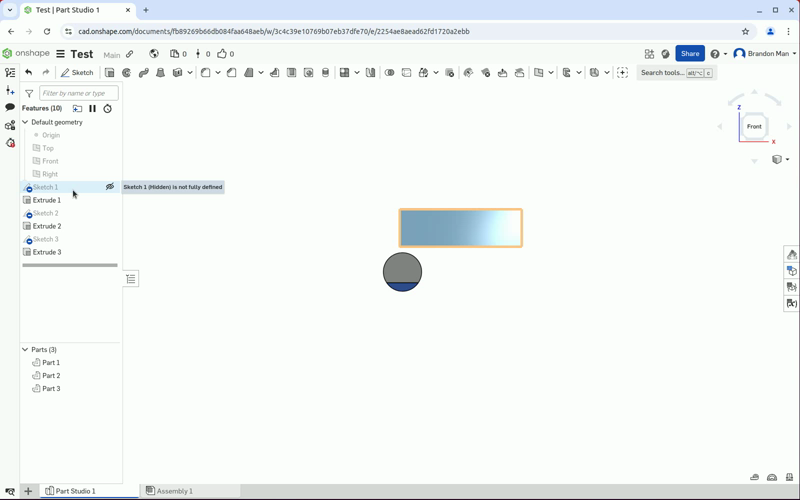
click(73, 189)
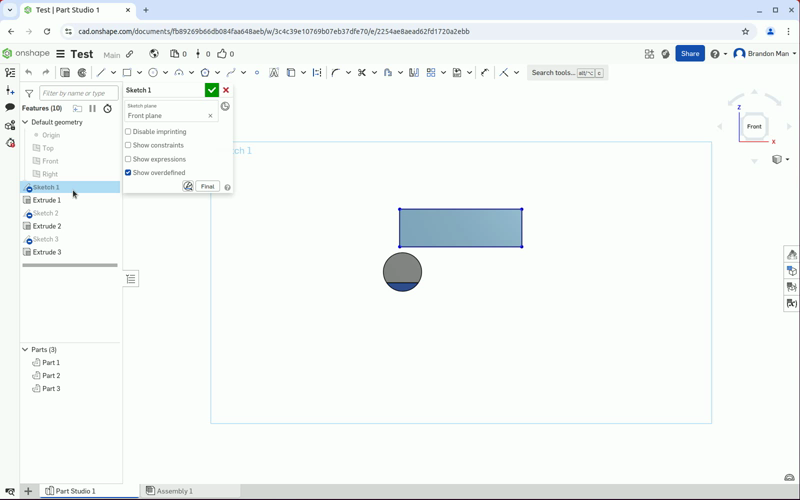
mouse_move(229, 92)
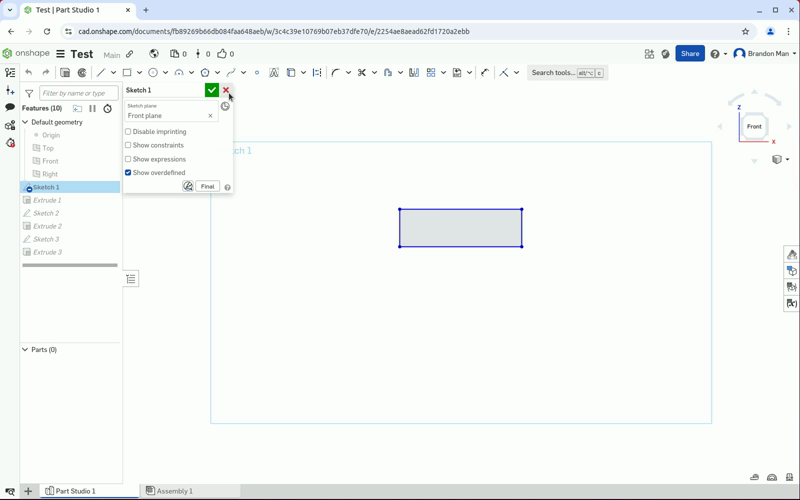
click(229, 92)
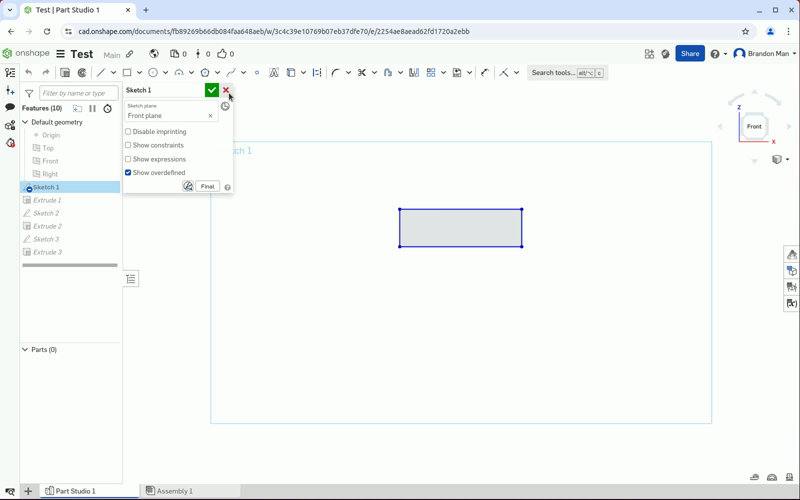
key(shift+s)
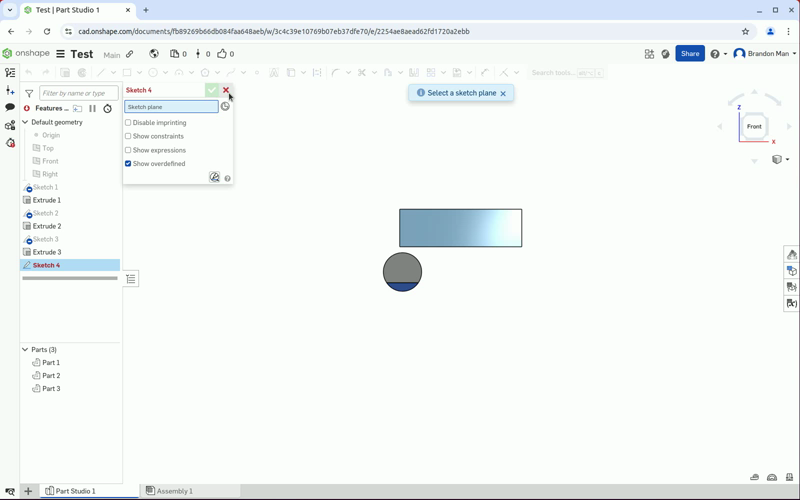
mouse_move(73, 163)
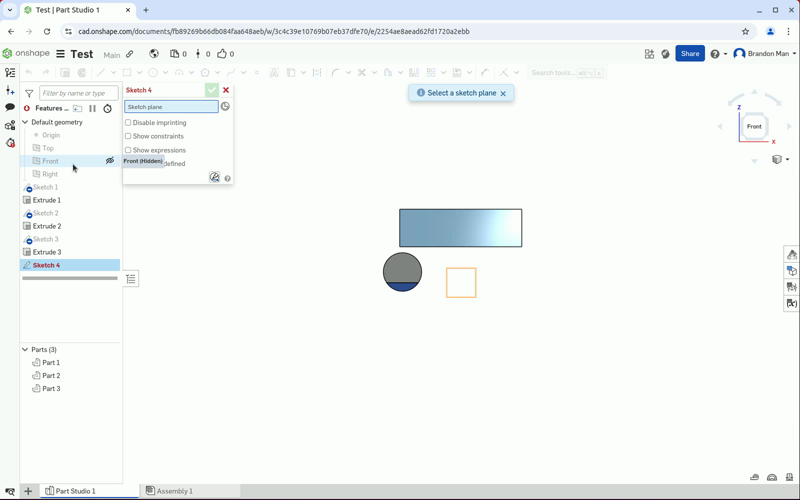
click(73, 163)
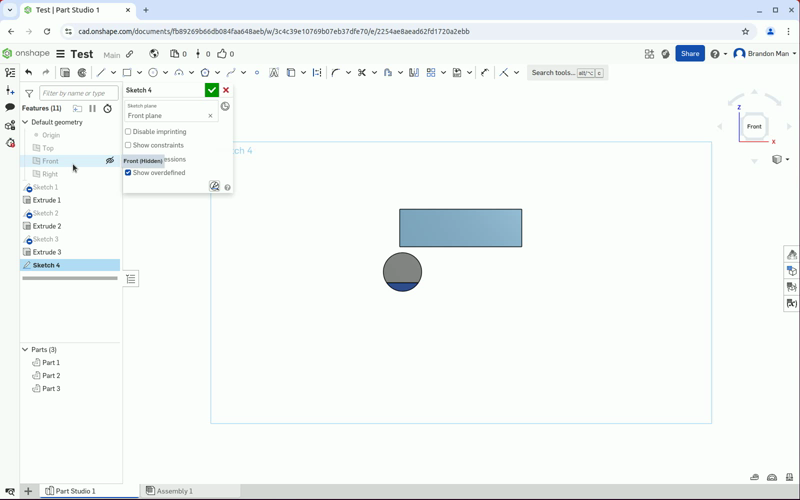
mouse_move(73, 352)
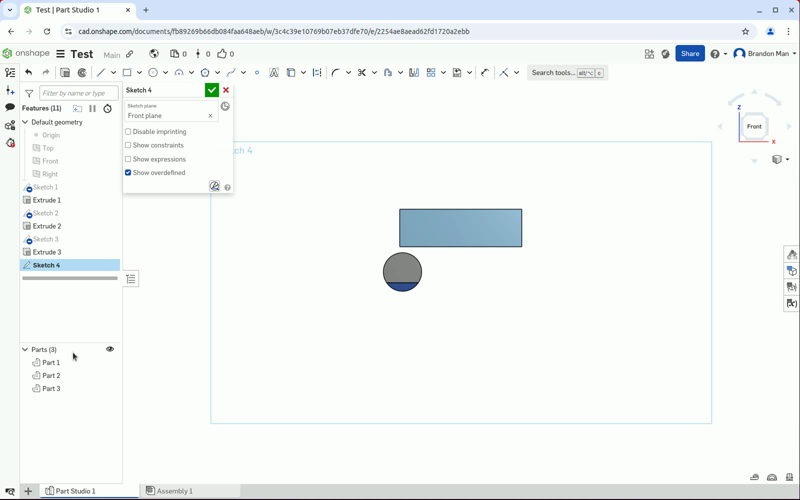
key(y)
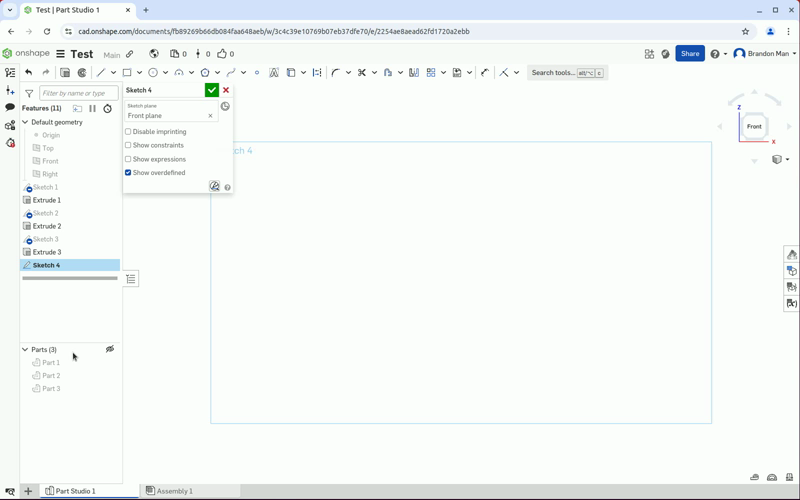
key(l)
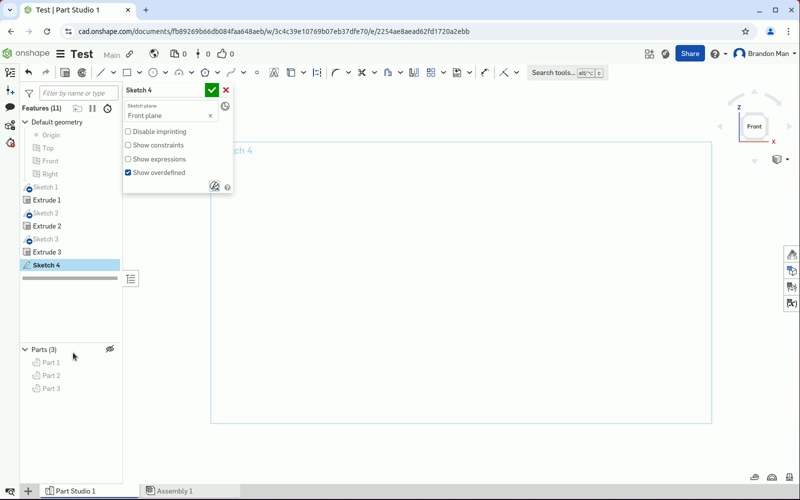
key_down(shift)
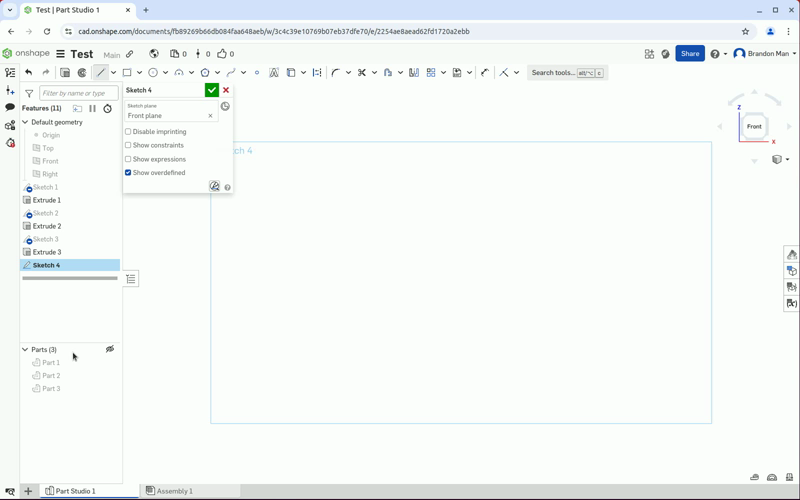
mouse_move(369, 282)
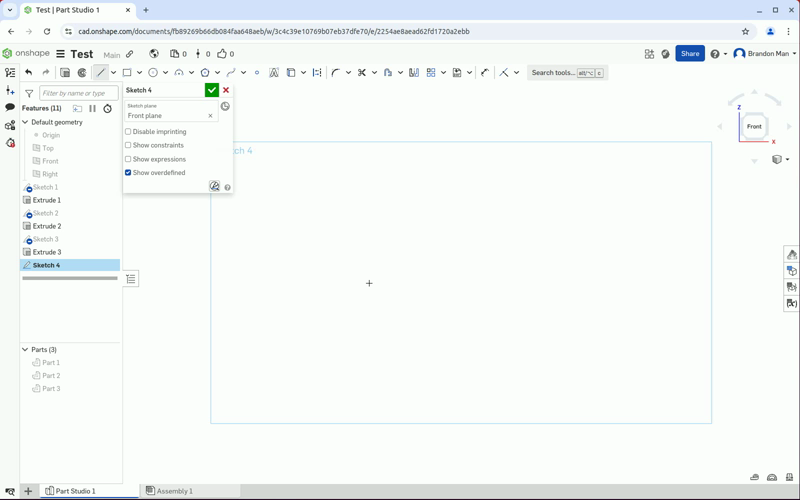
click(369, 282)
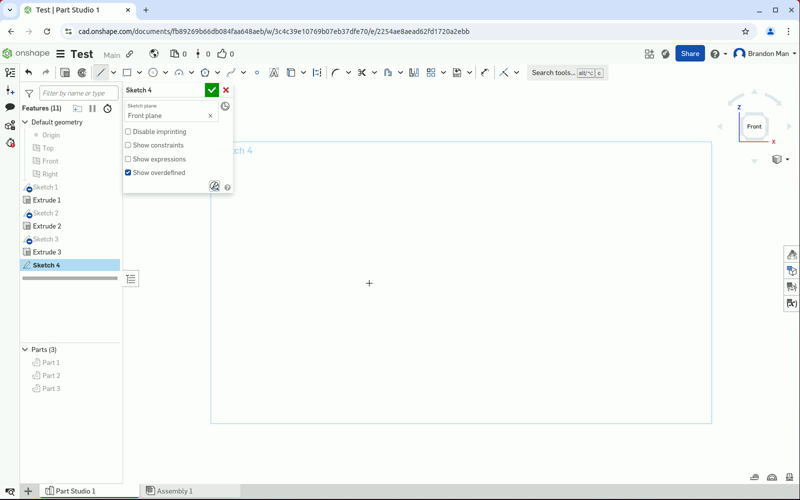
key_up(shift)
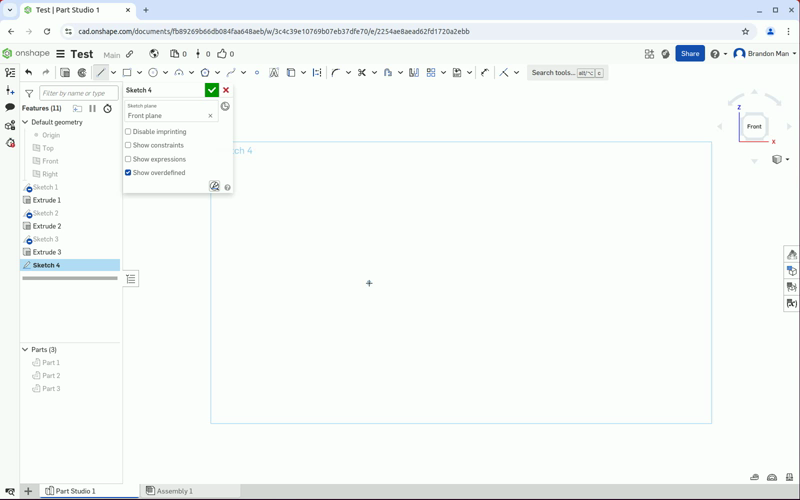
key_down(shift)
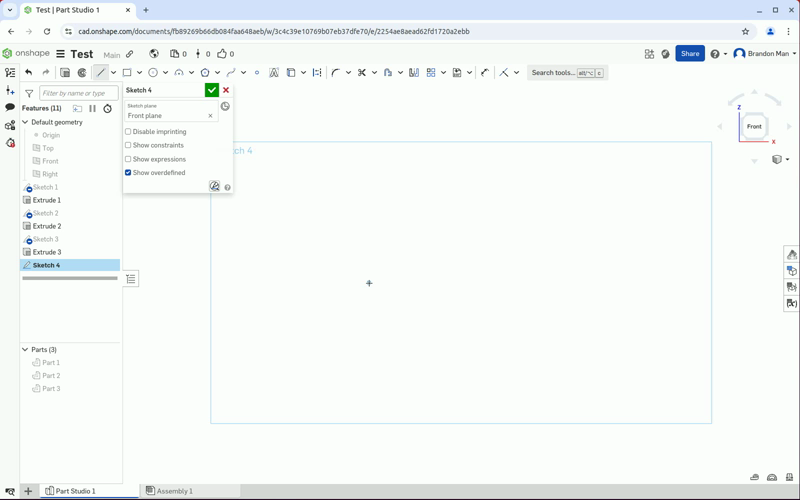
mouse_move(399, 282)
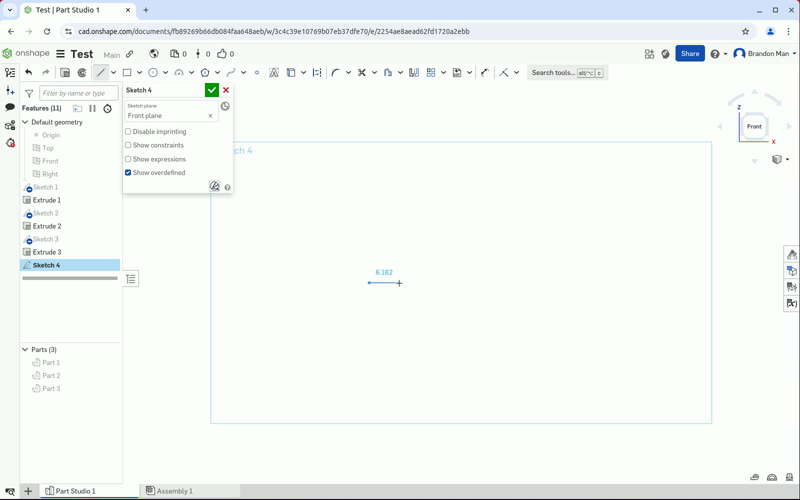
mouse_move(386, 282)
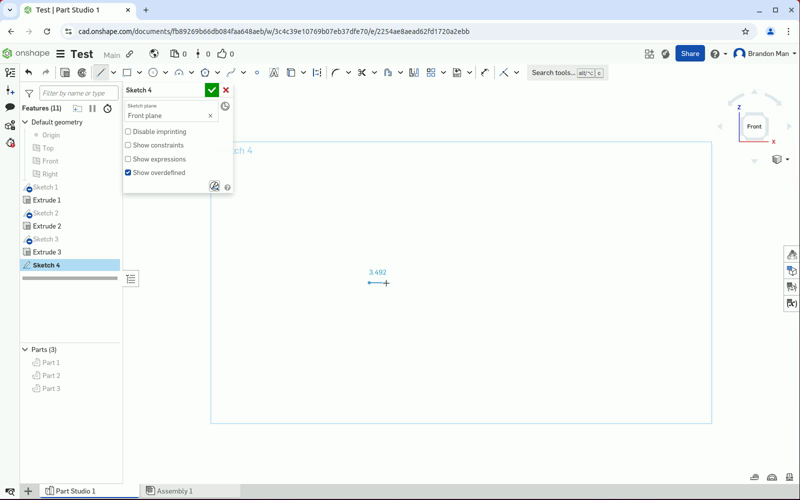
click(386, 282)
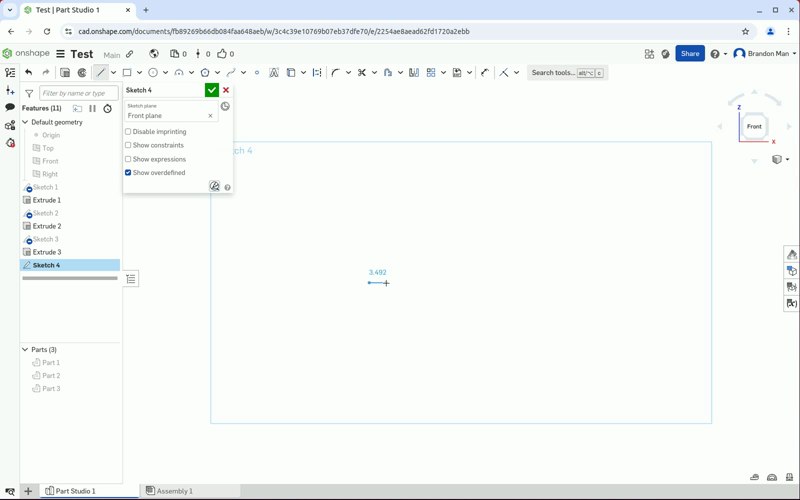
key_up(shift)
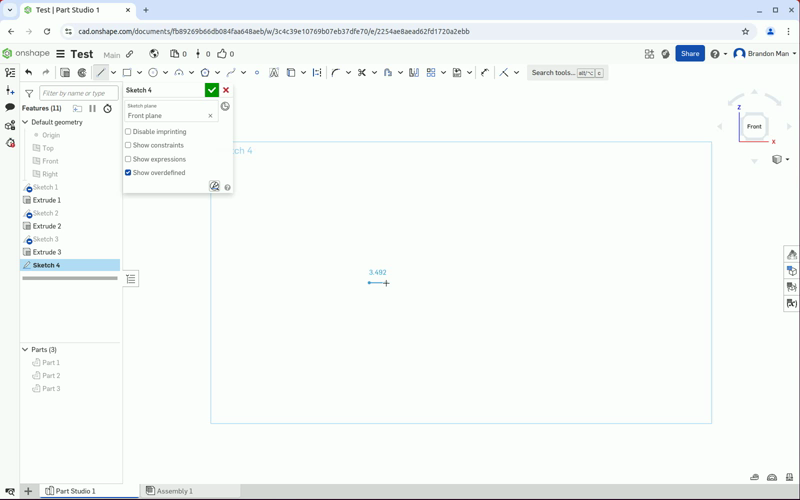
key(esc)
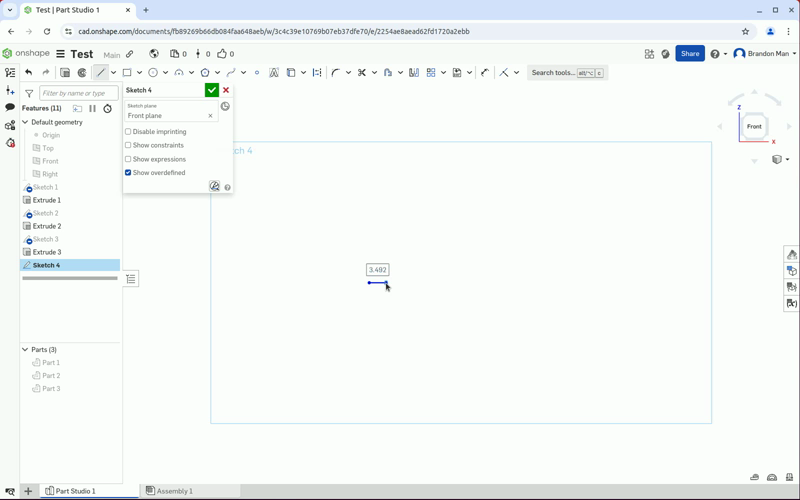
key(a)
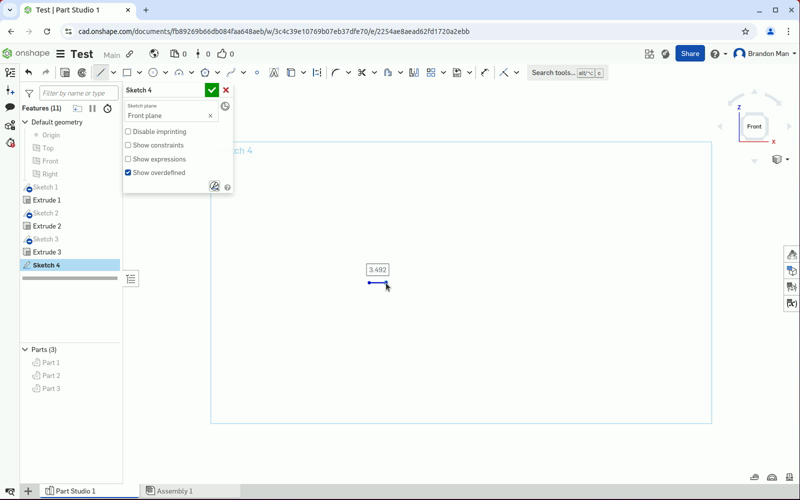
mouse_move(386, 282)
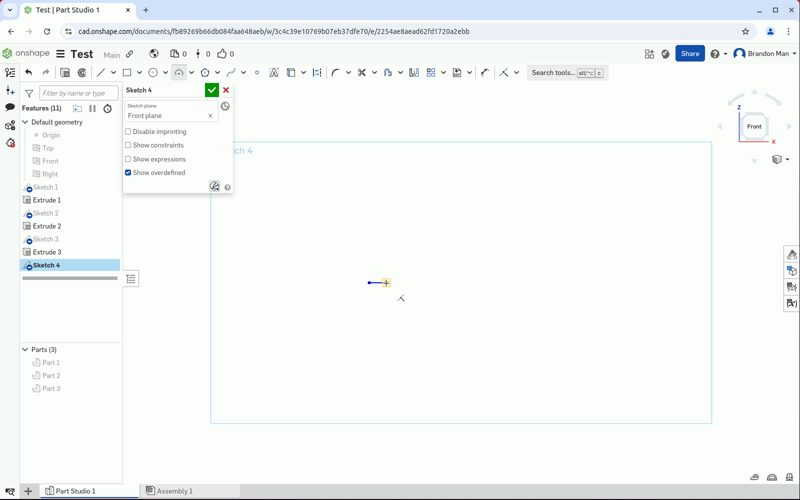
click(386, 282)
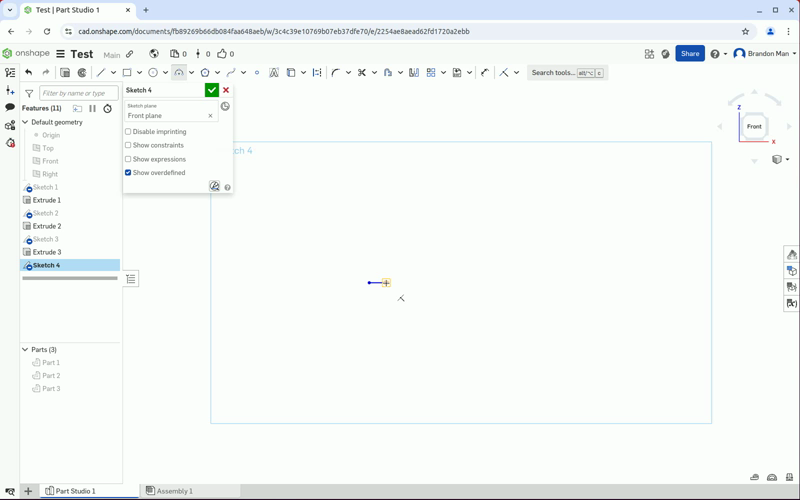
key_down(shift)
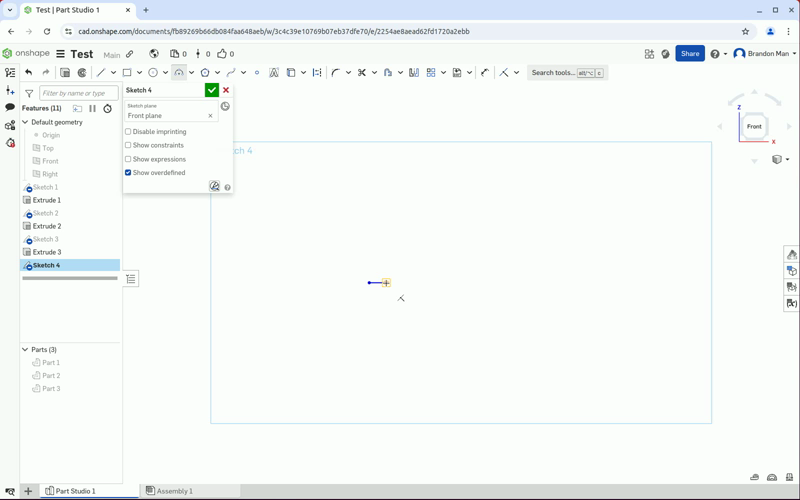
mouse_move(416, 282)
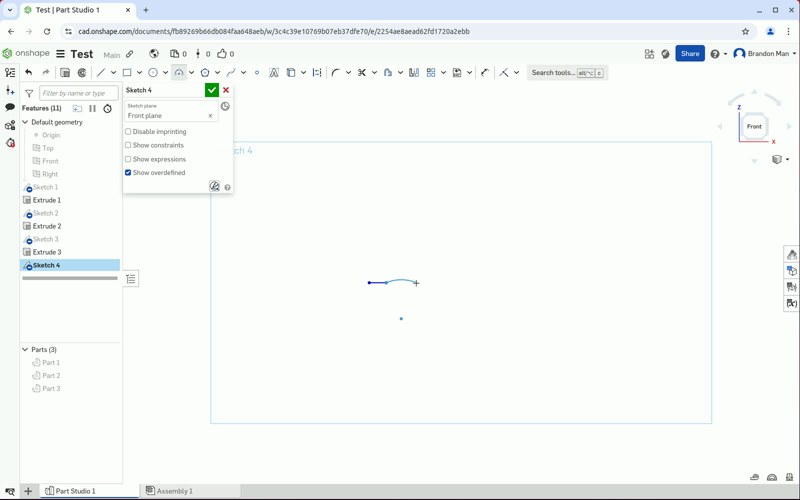
click(416, 282)
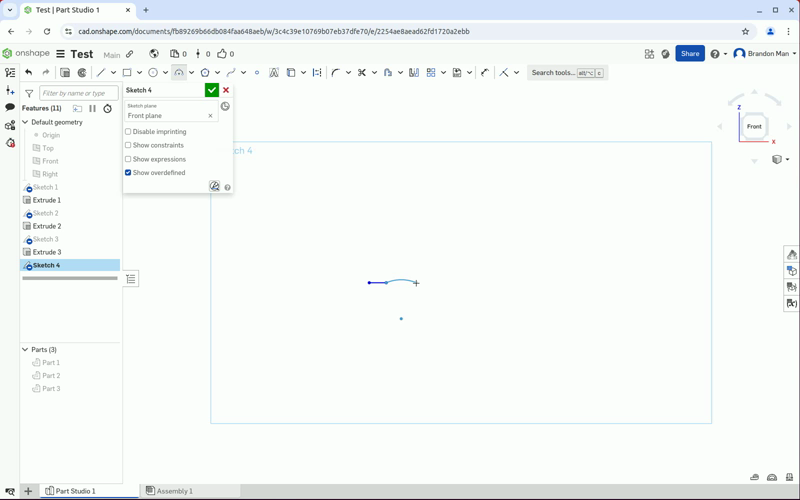
mouse_move(401, 254)
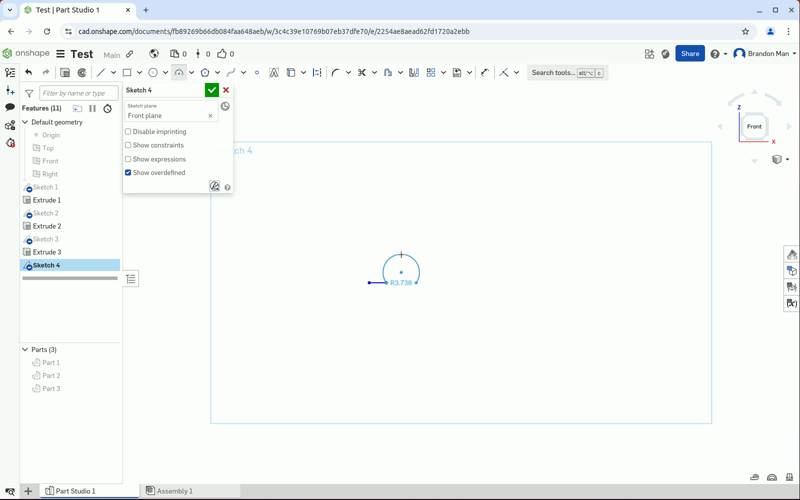
click(401, 254)
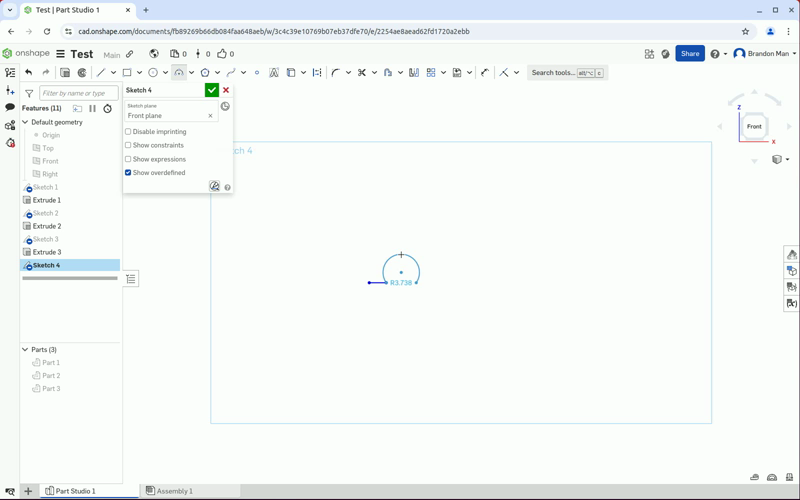
key_up(shift)
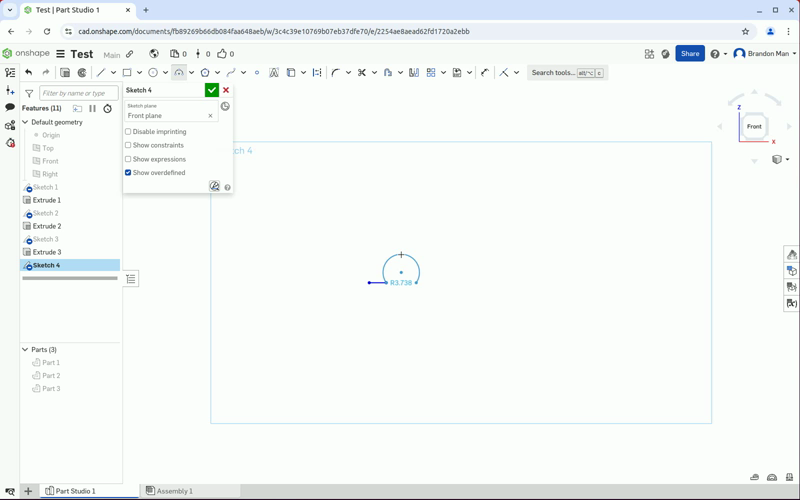
key(esc)
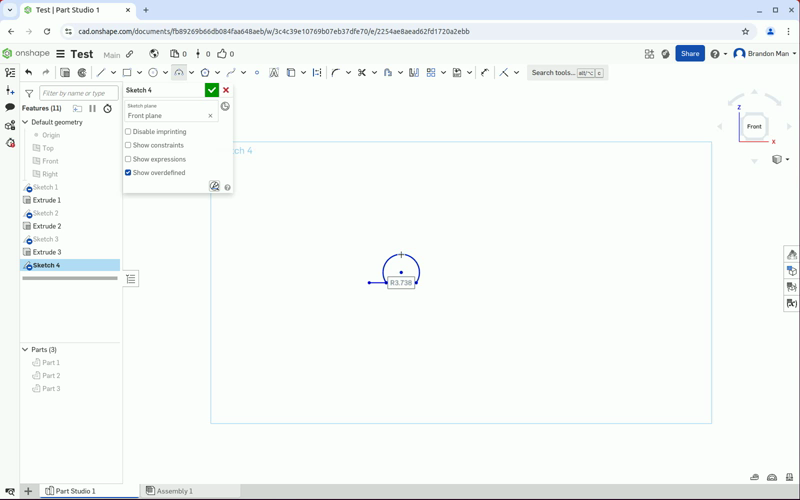
key(l)
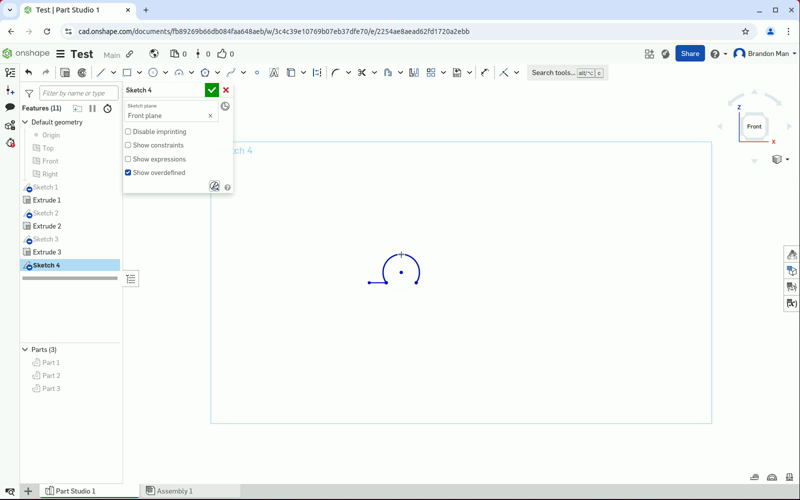
mouse_move(416, 282)
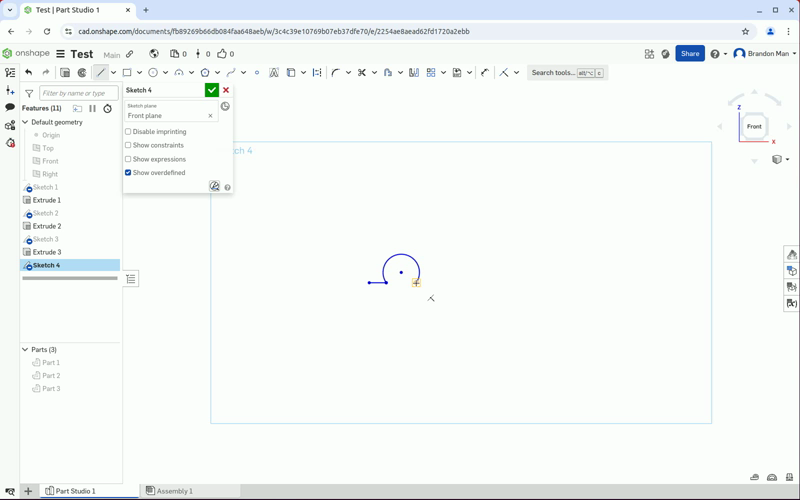
click(416, 282)
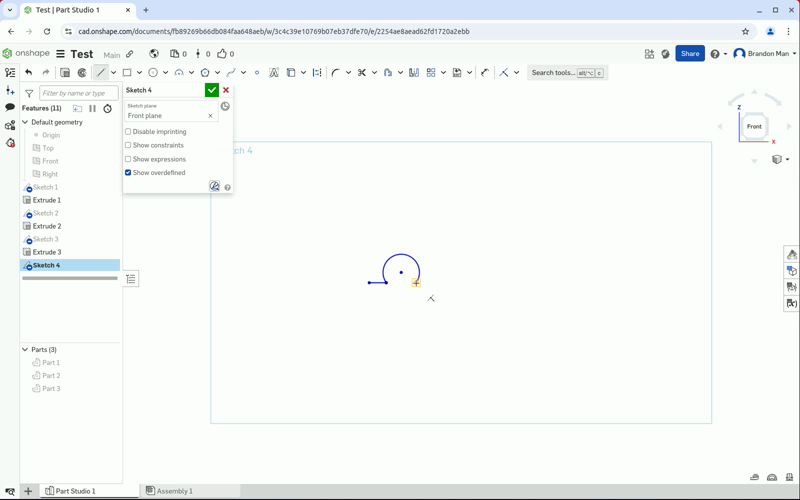
key_down(shift)
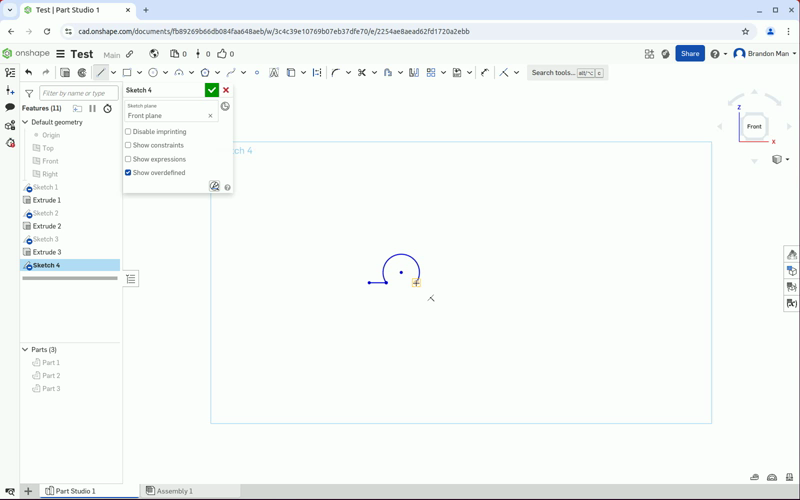
mouse_move(527, 282)
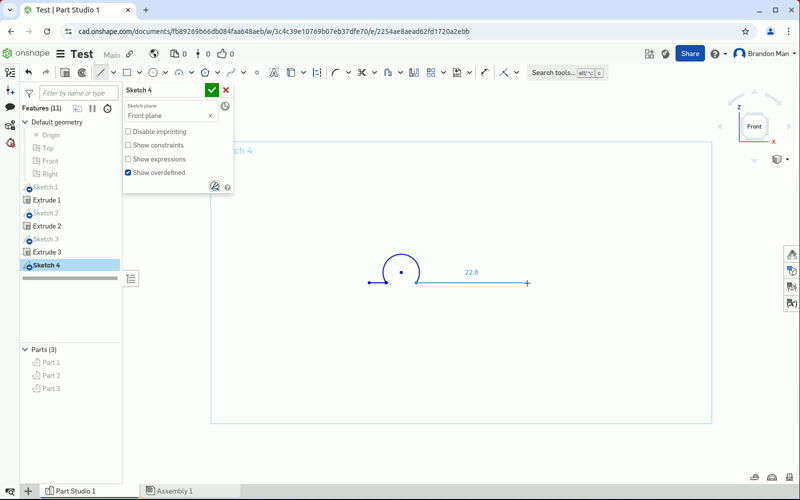
click(527, 282)
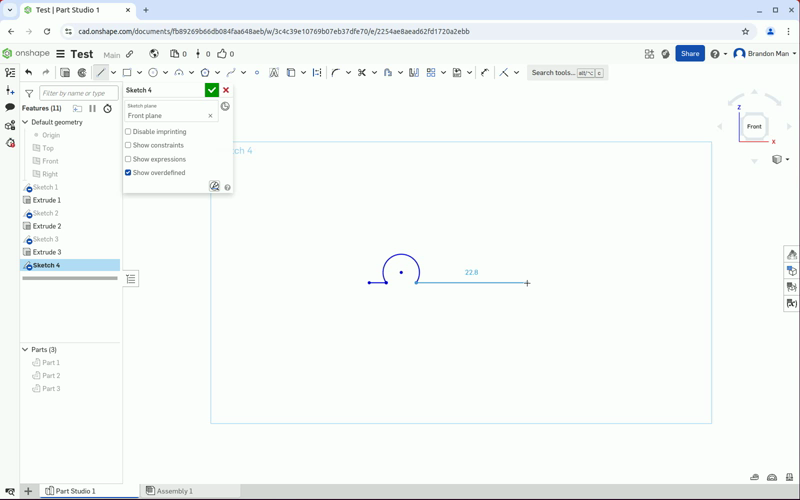
key_up(shift)
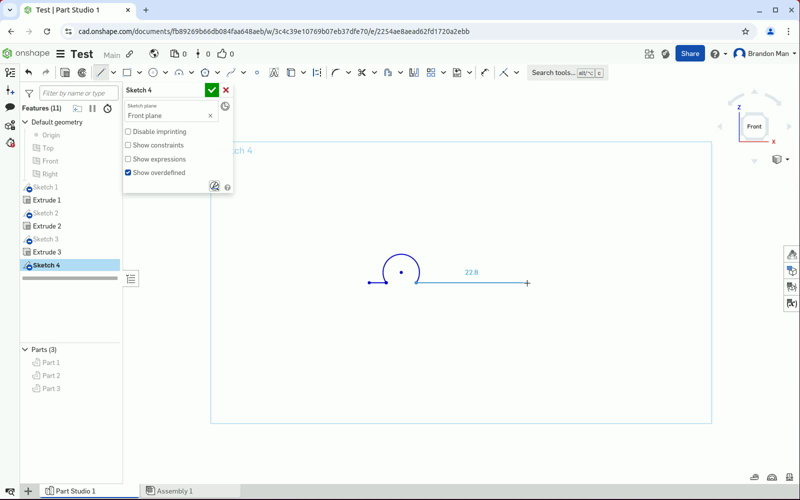
key(esc)
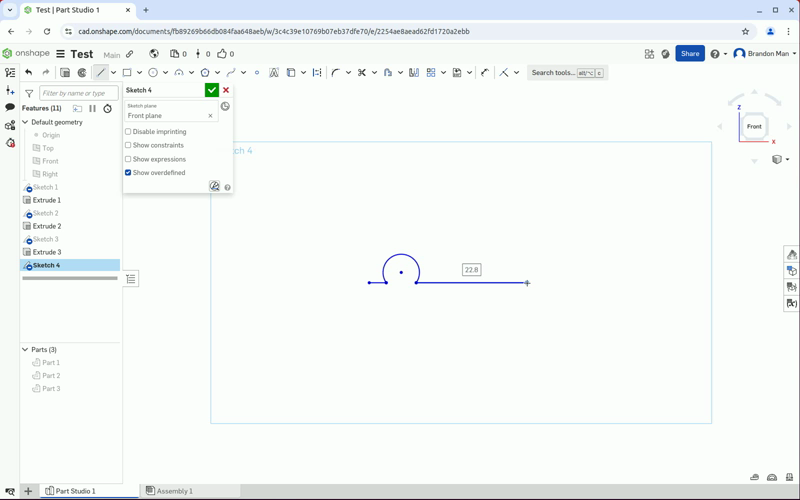
key(a)
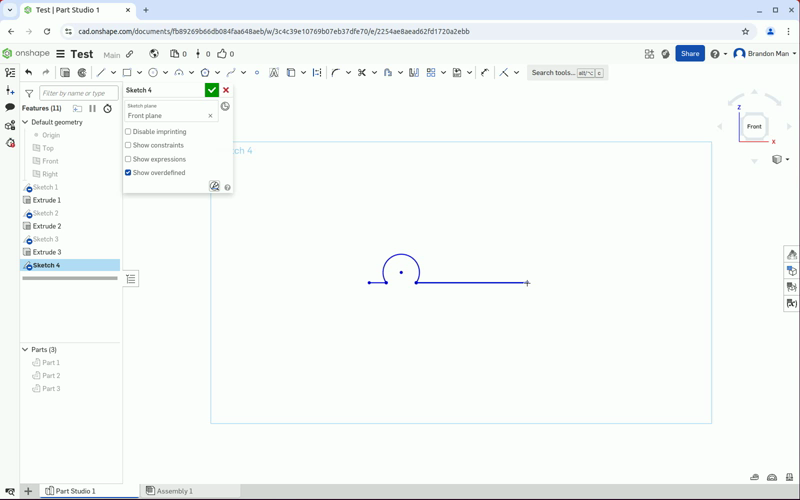
mouse_move(527, 282)
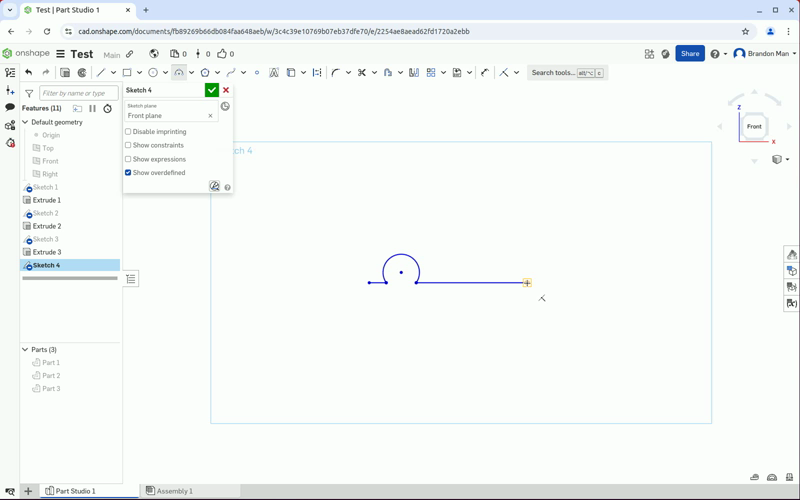
click(527, 282)
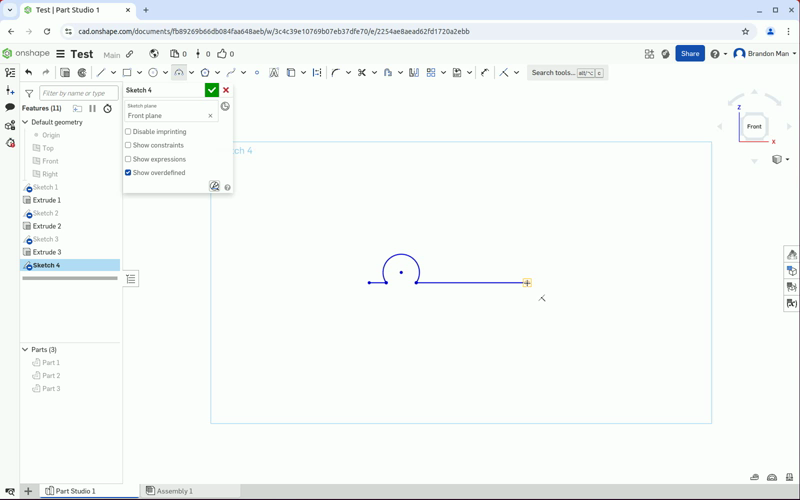
key_down(shift)
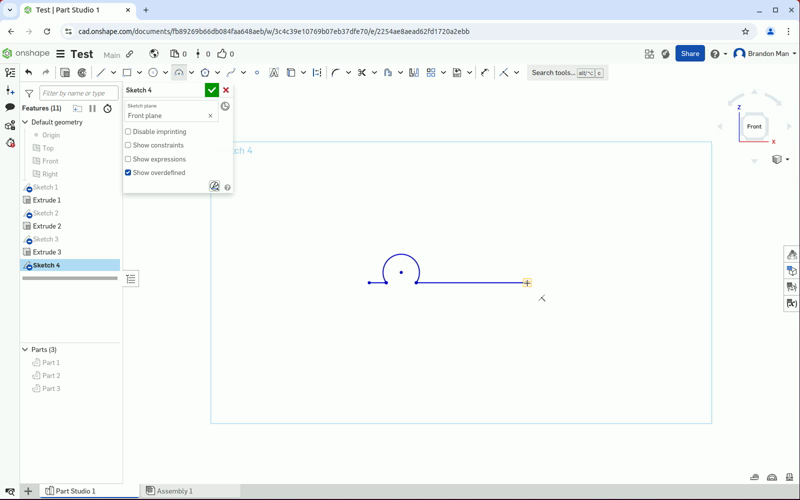
mouse_move(557, 282)
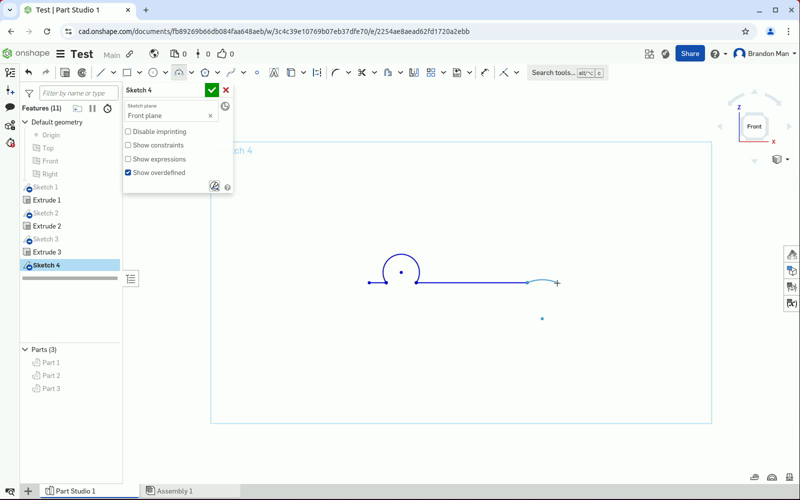
click(557, 282)
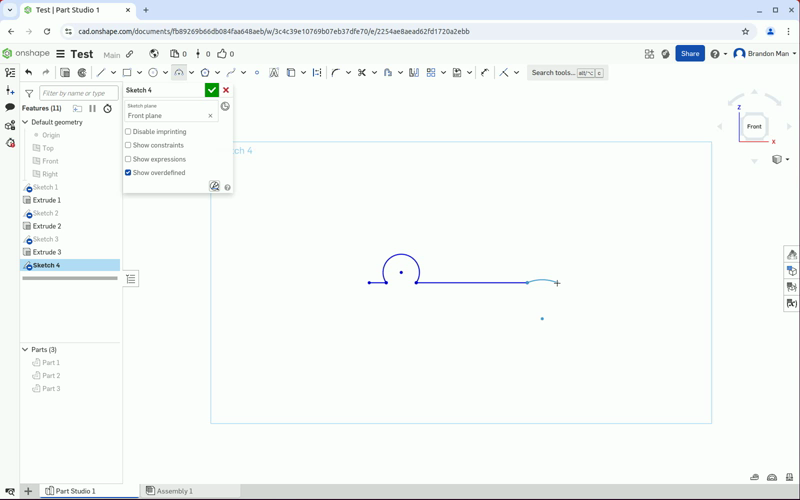
mouse_move(542, 254)
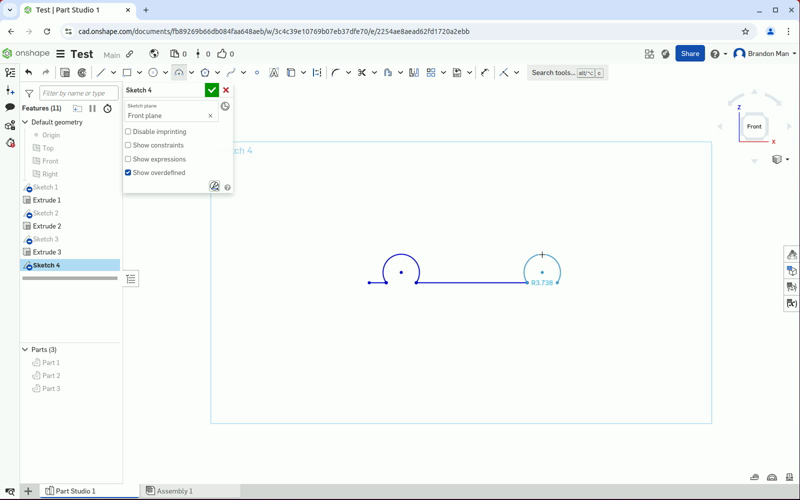
click(542, 254)
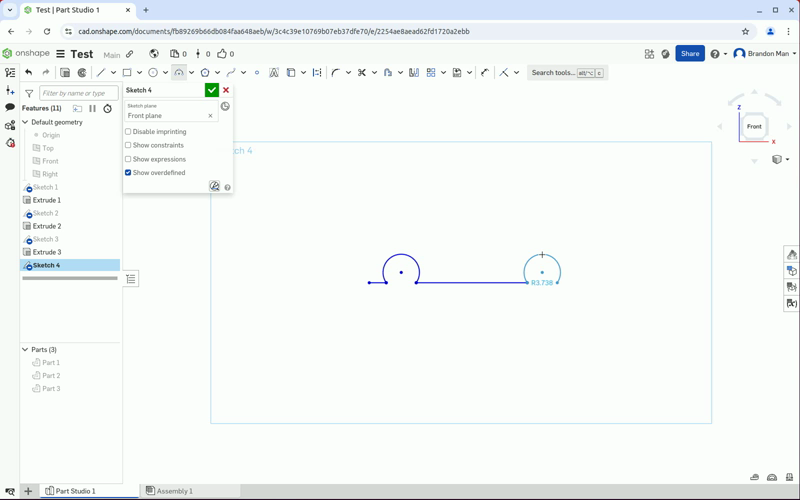
key_up(shift)
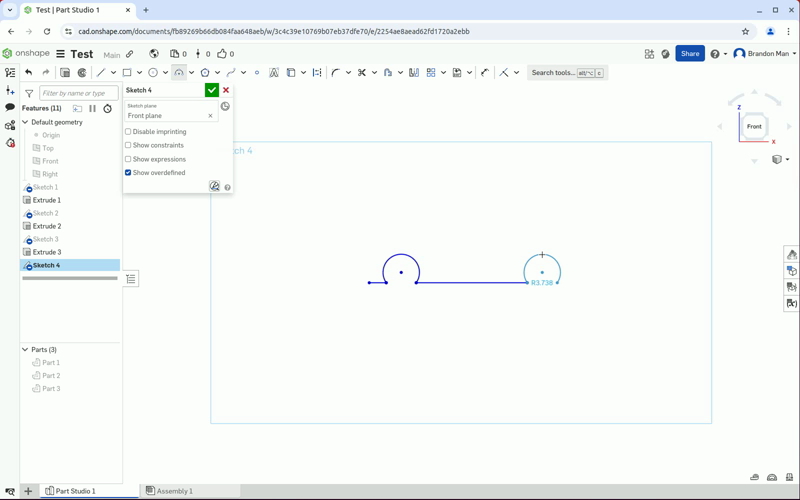
key(esc)
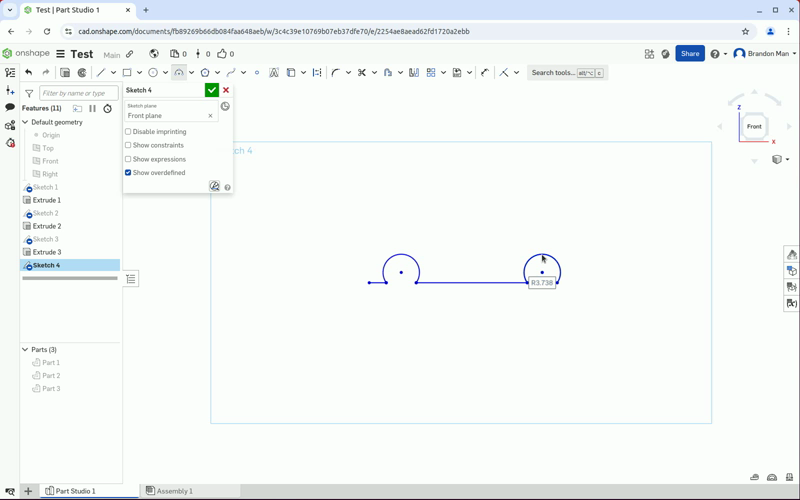
key(l)
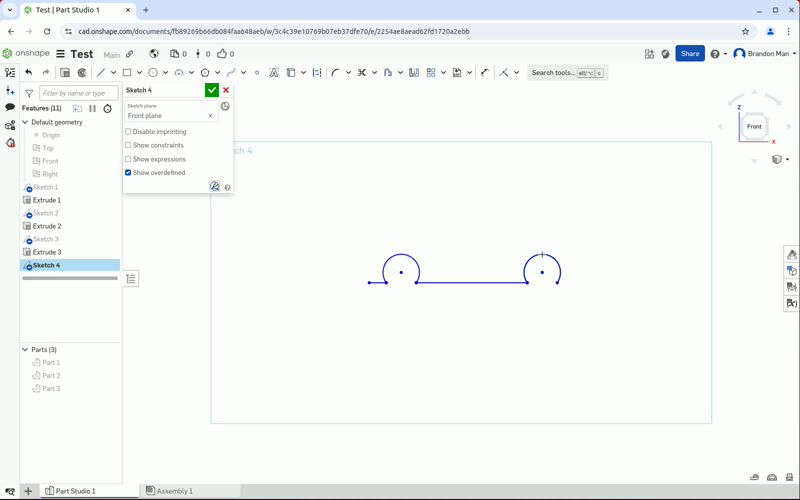
mouse_move(557, 282)
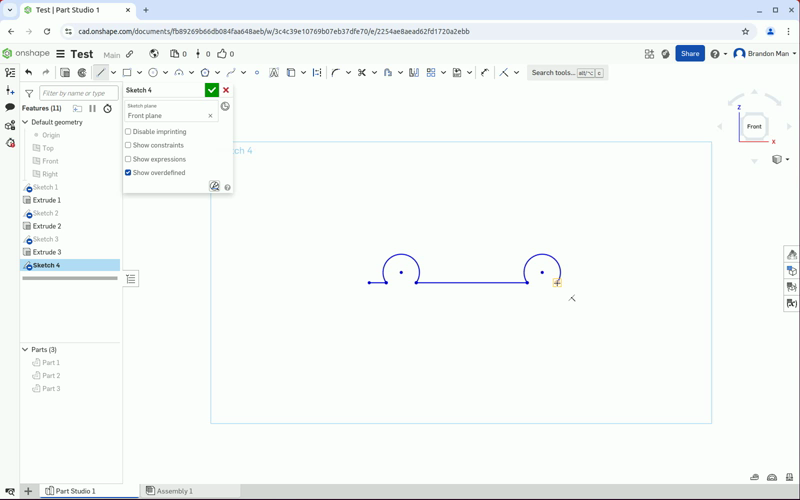
click(557, 282)
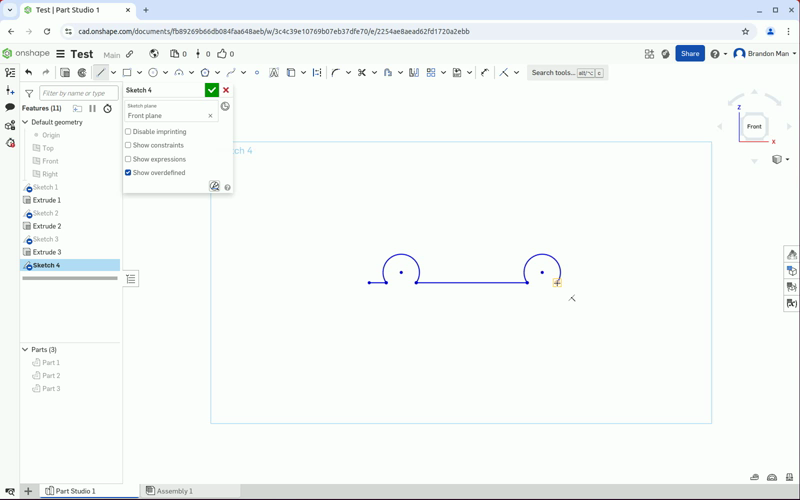
key_down(shift)
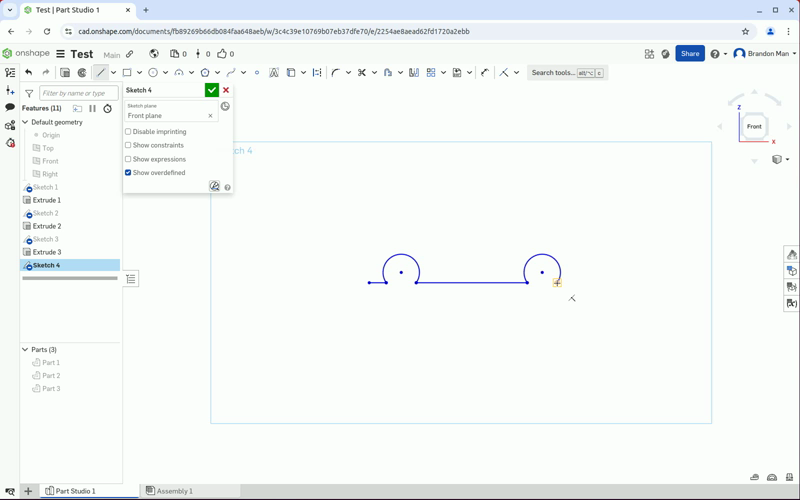
mouse_move(587, 282)
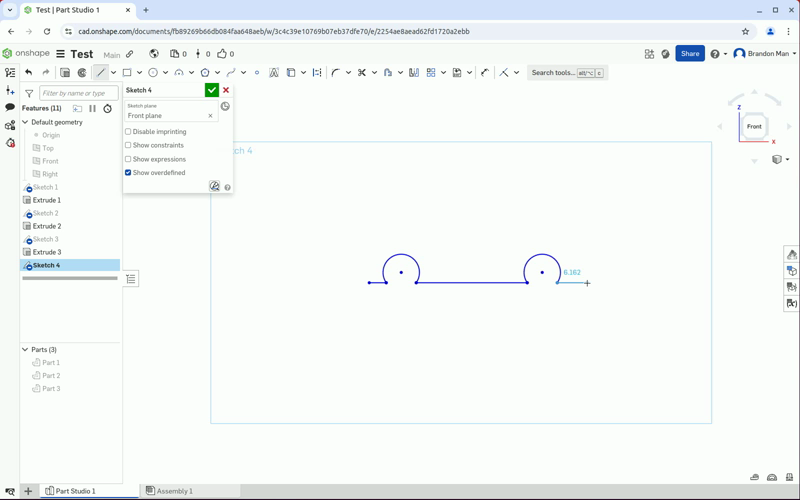
mouse_move(572, 282)
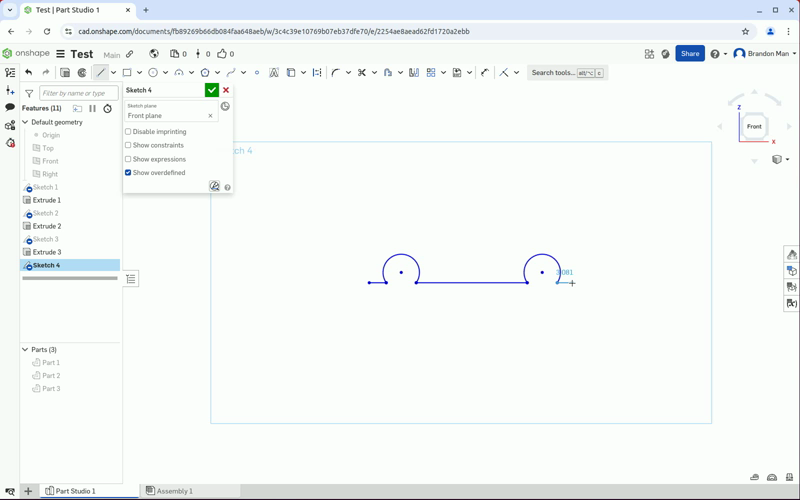
click(572, 282)
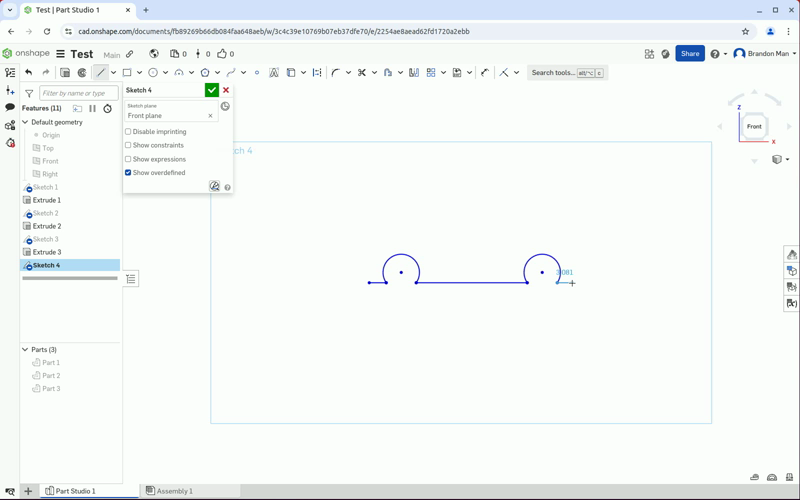
key_up(shift)
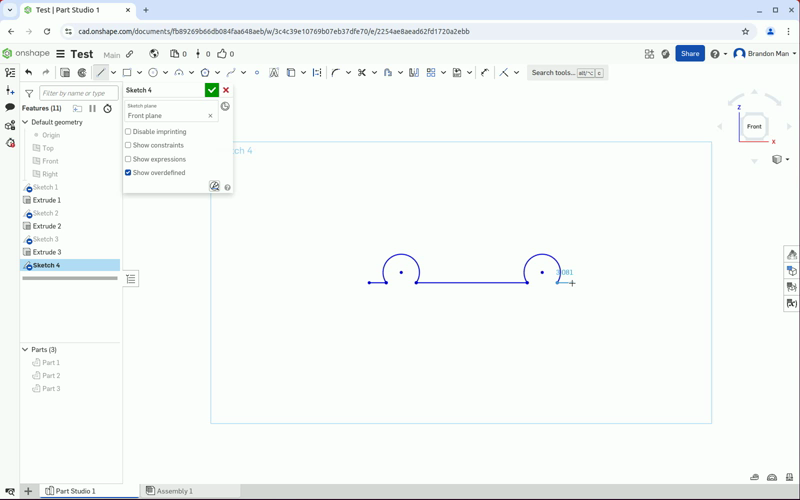
key_down(shift)
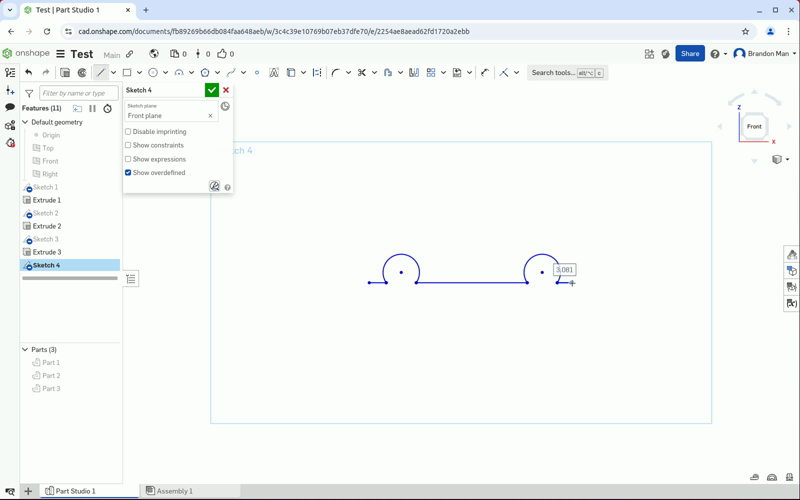
mouse_move(589, 282)
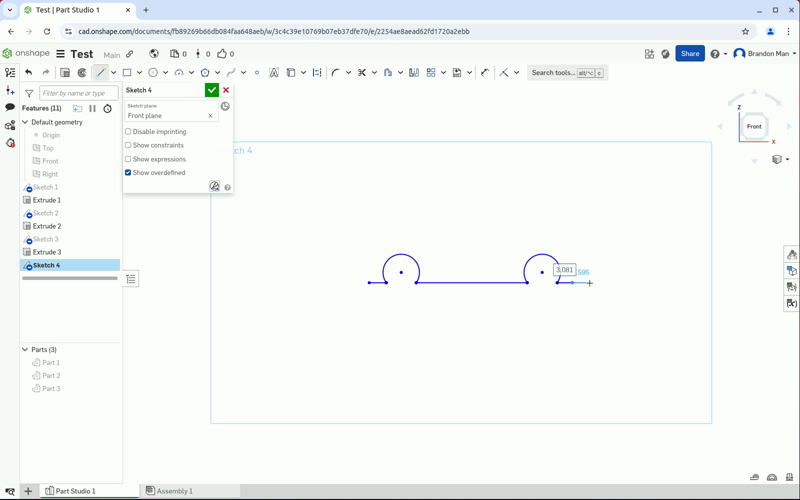
mouse_move(572, 246)
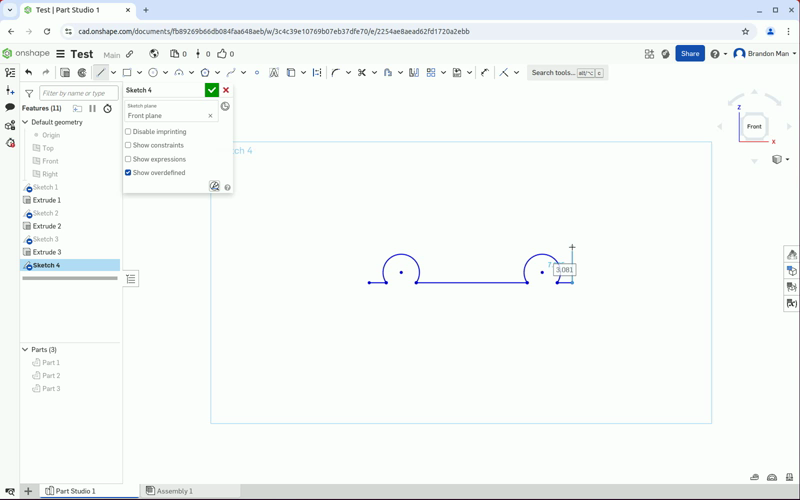
click(572, 246)
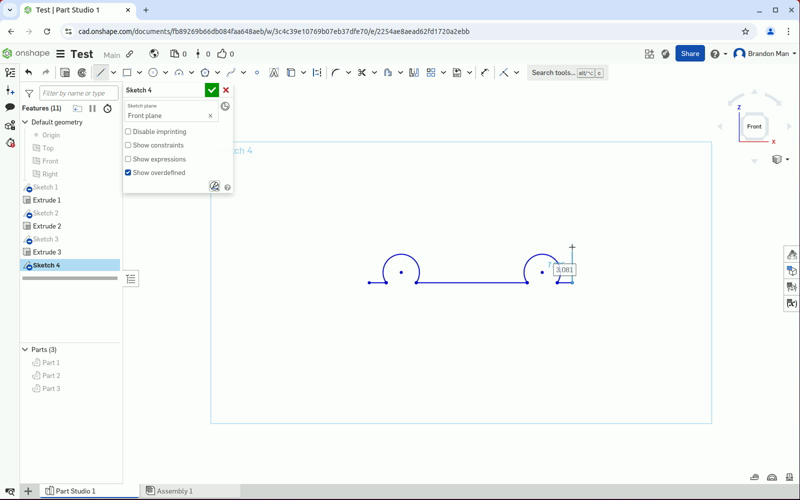
key_up(shift)
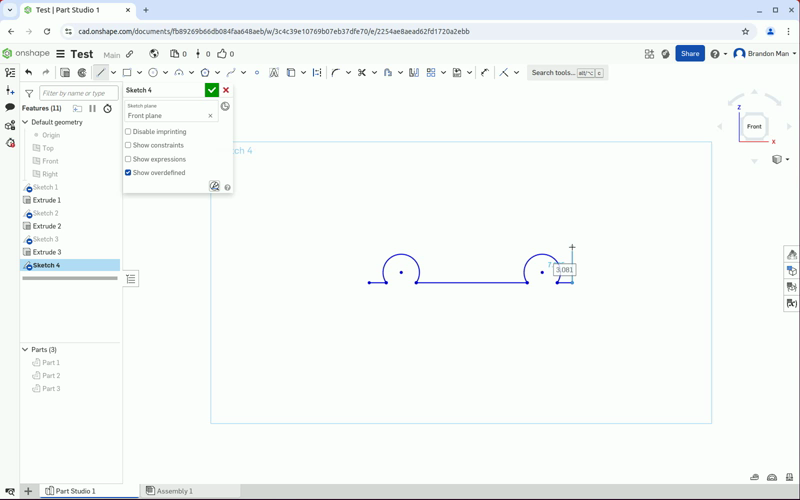
key_down(shift)
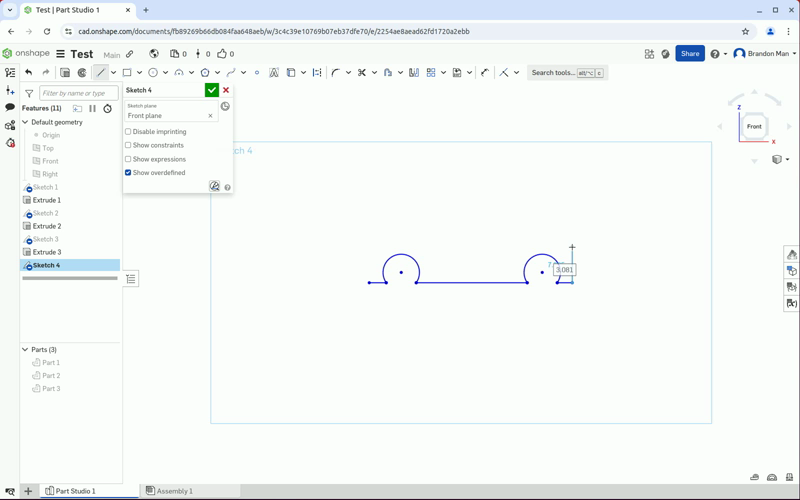
mouse_move(589, 246)
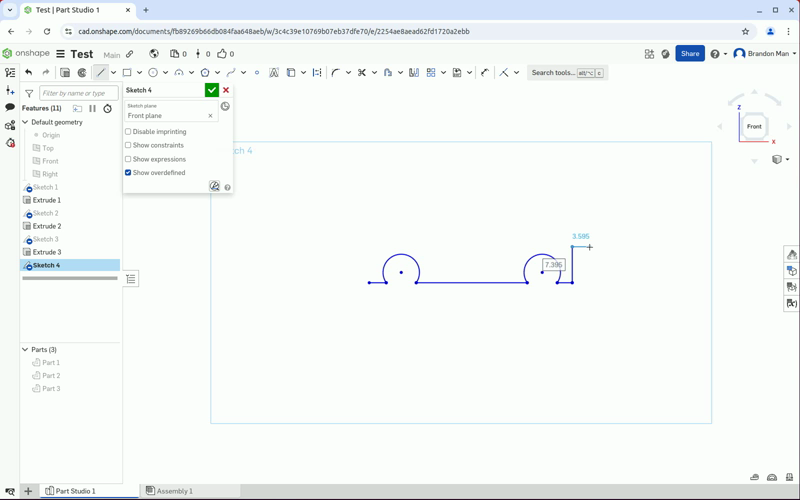
mouse_move(521, 246)
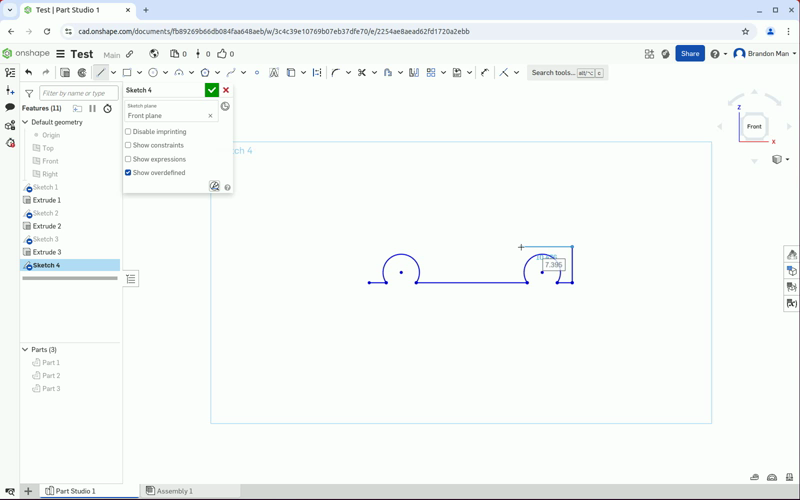
click(521, 246)
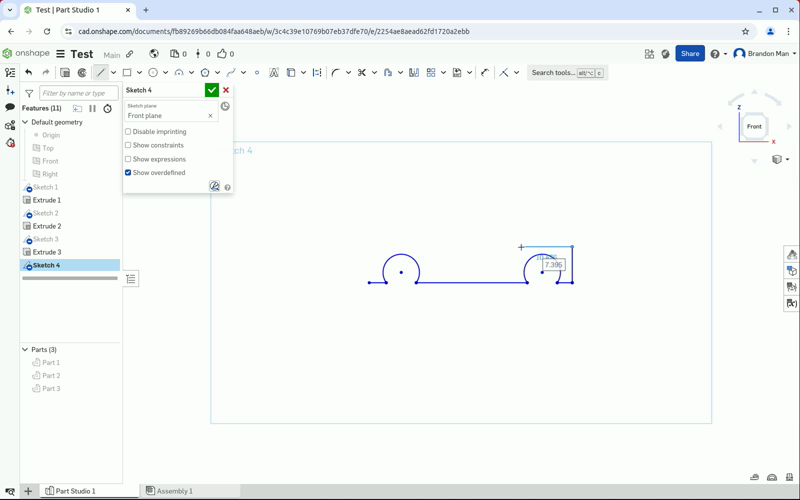
key_up(shift)
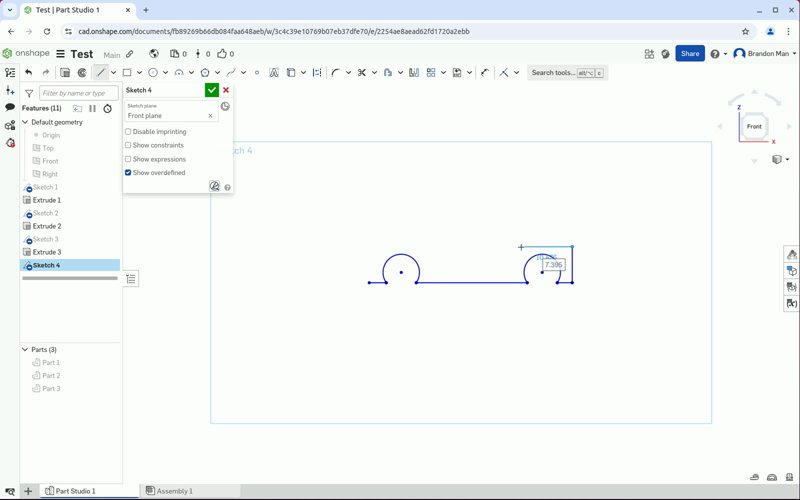
key_down(shift)
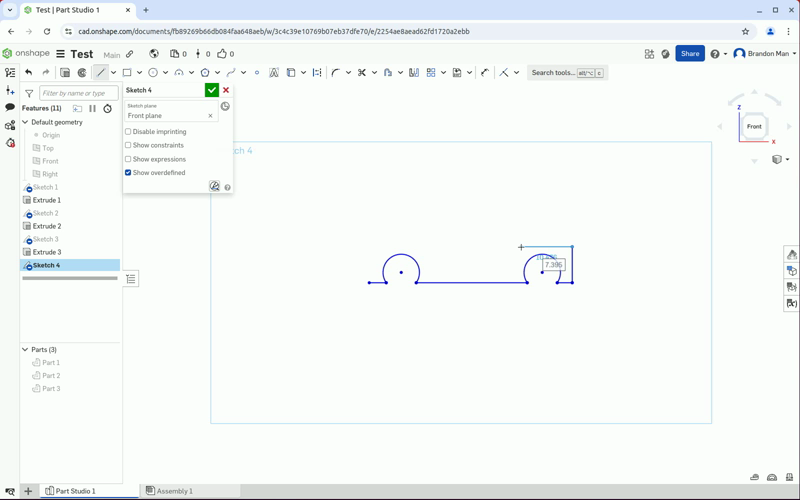
mouse_move(399, 246)
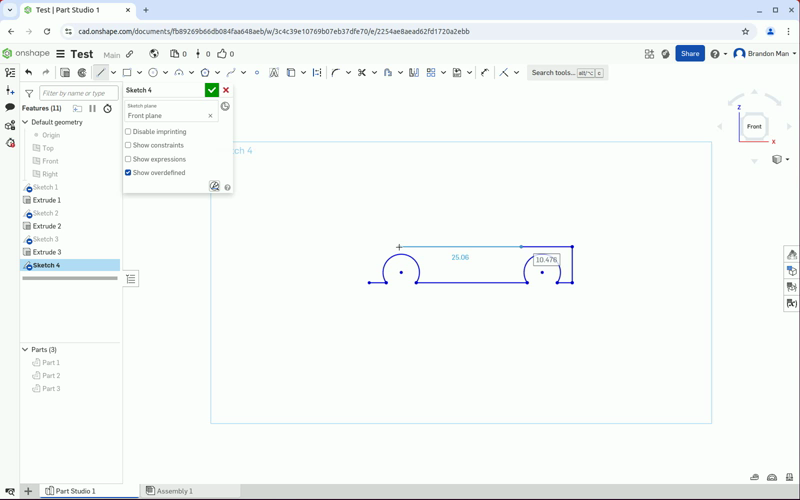
click(399, 246)
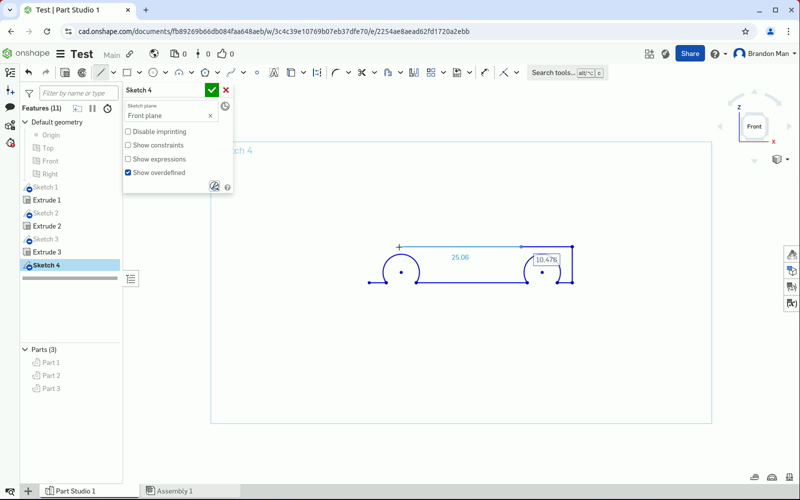
key_up(shift)
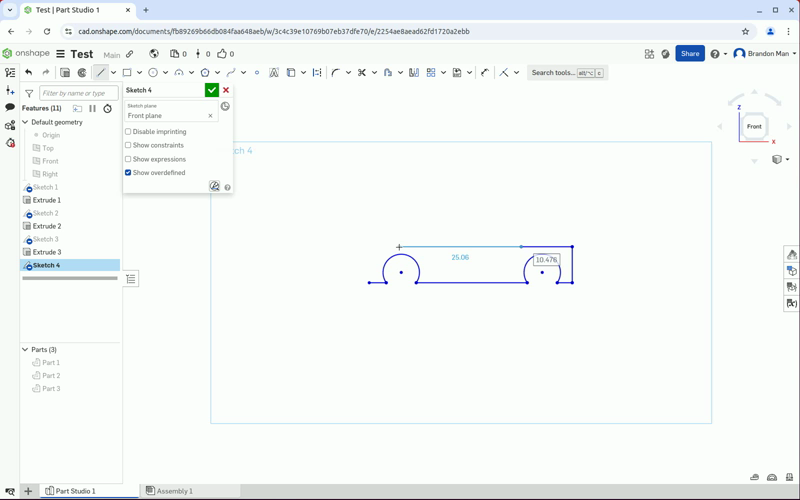
key_down(shift)
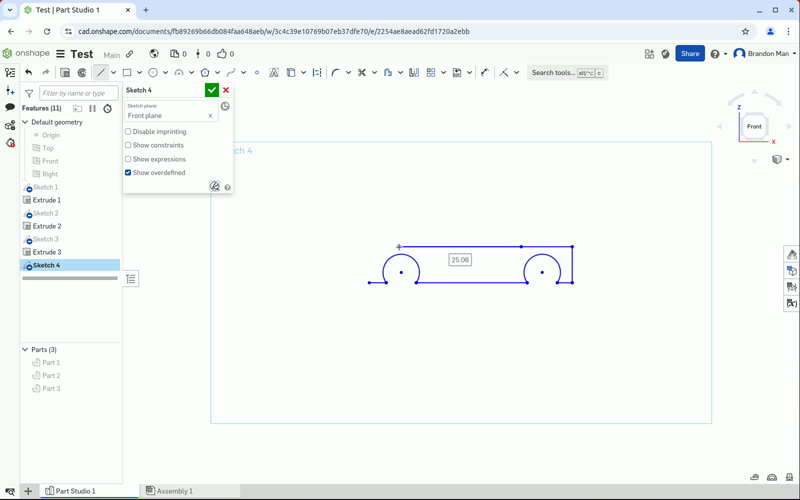
mouse_move(429, 246)
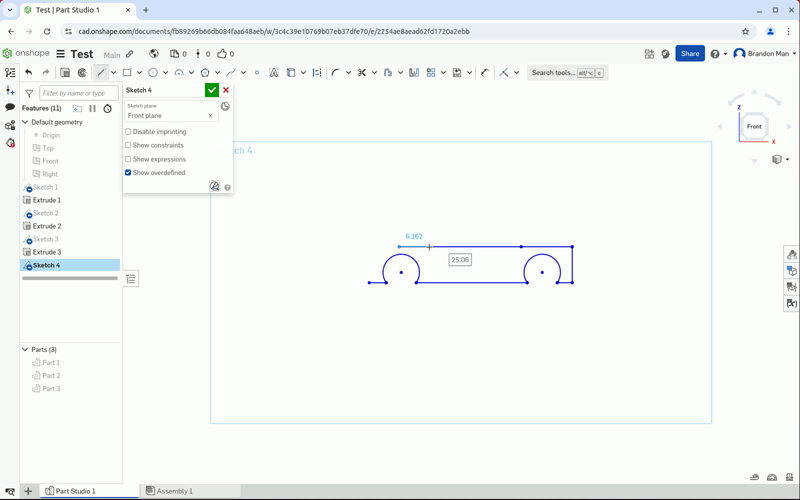
mouse_move(369, 246)
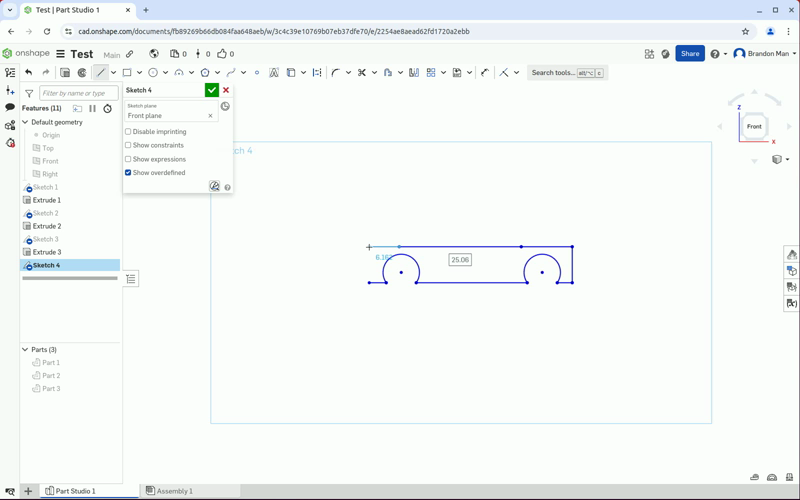
click(369, 246)
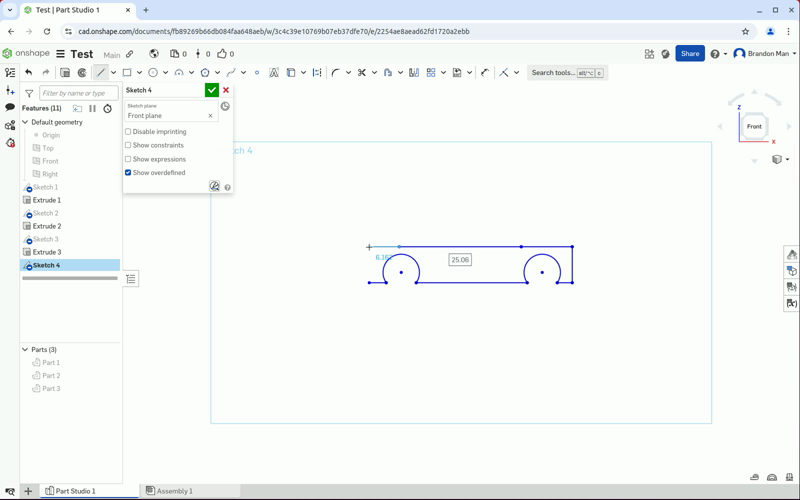
key_up(shift)
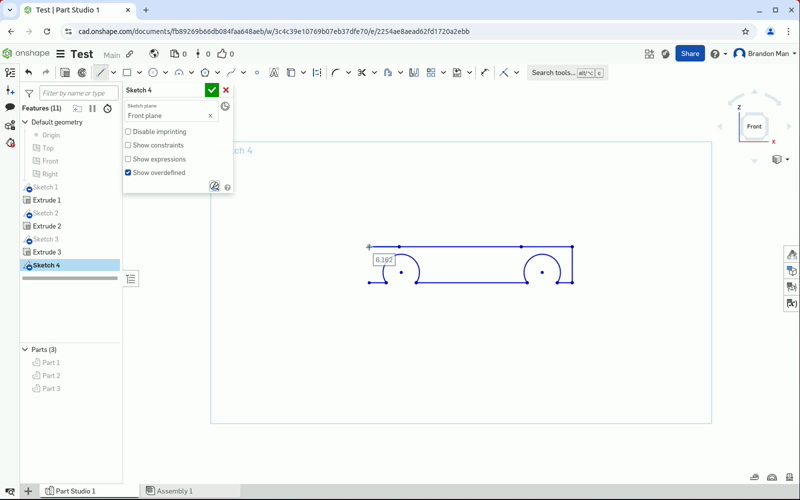
mouse_move(399, 246)
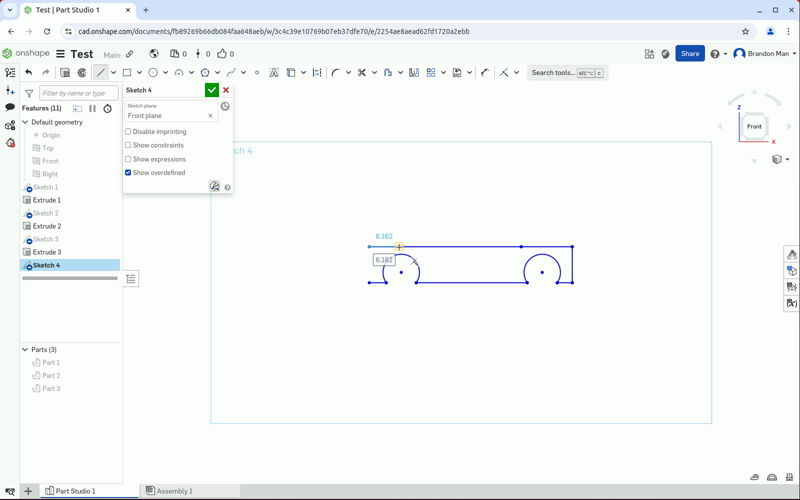
key_down(shift)
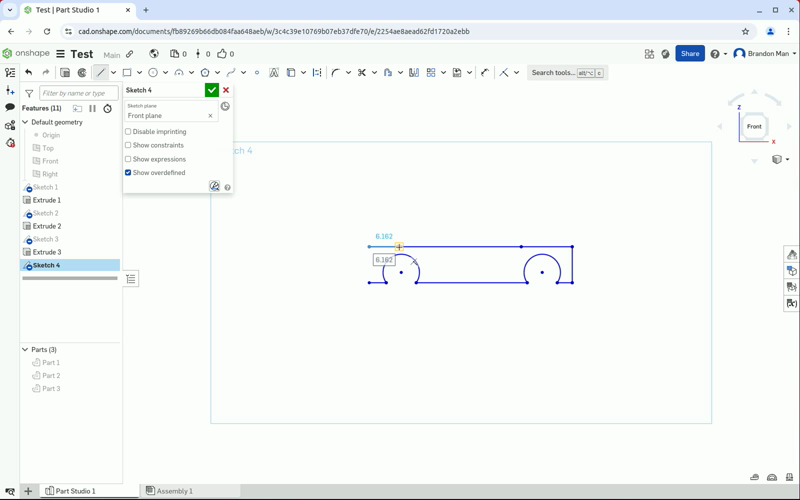
mouse_move(369, 282)
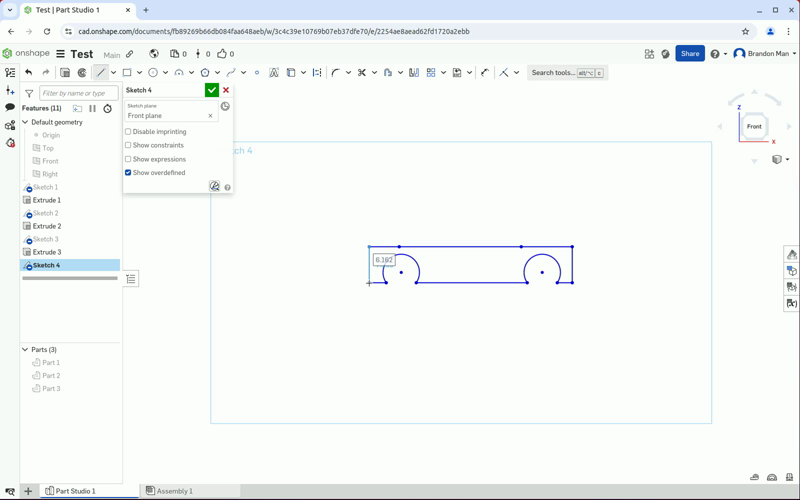
key_up(shift)
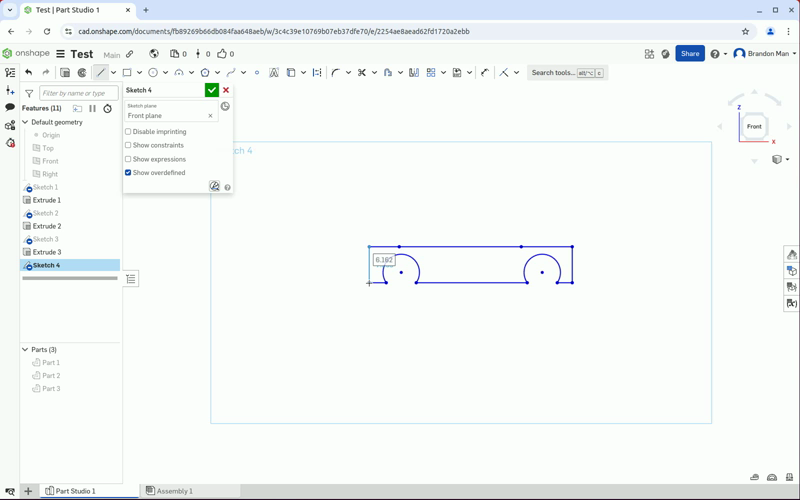
click(369, 282)
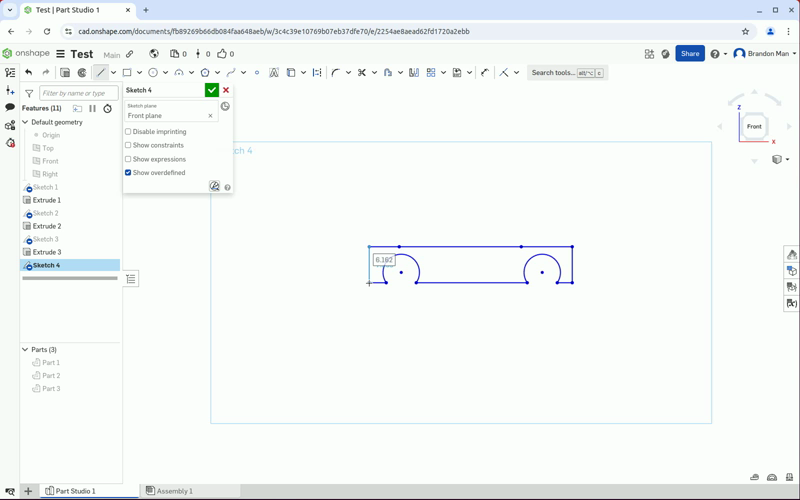
key(esc)
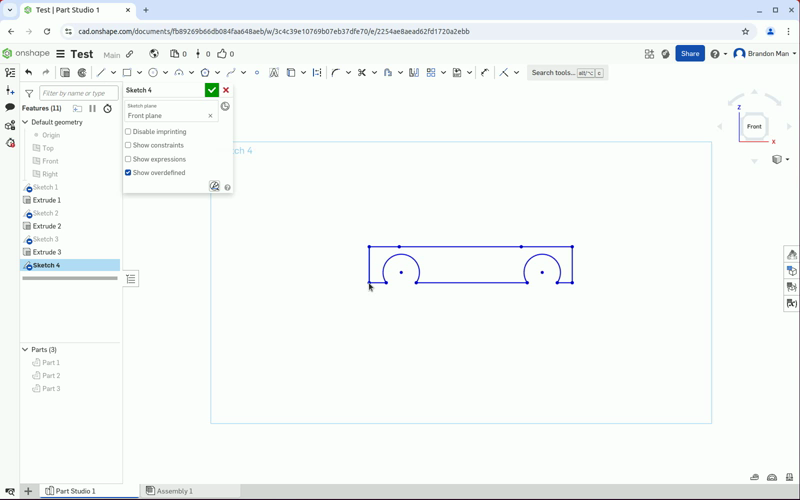
mouse_move(506, 272)
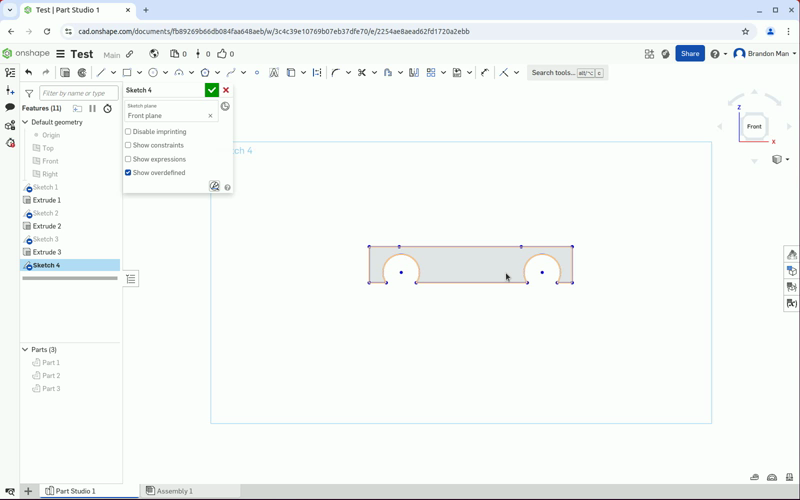
click(506, 272)
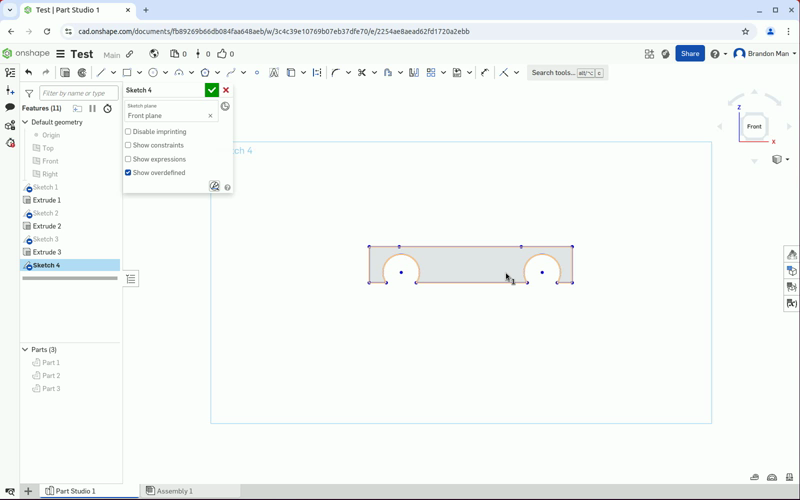
mouse_move(73, 352)
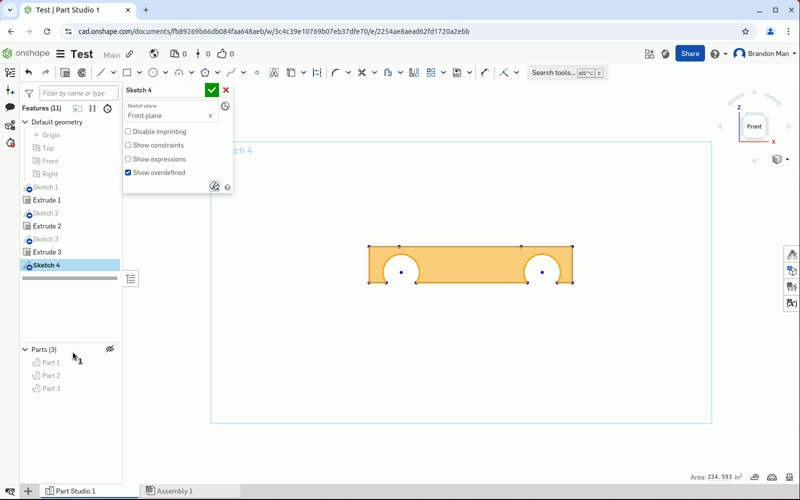
key(shift+y)
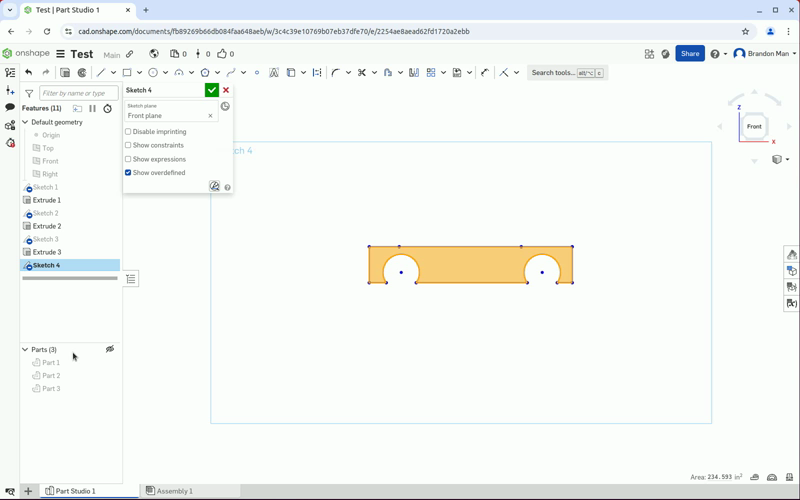
key(shift+e)
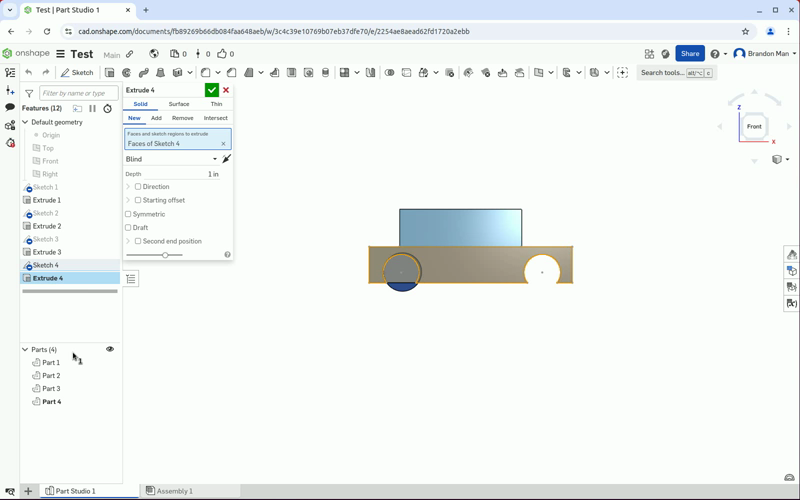
mouse_move(143, 106)
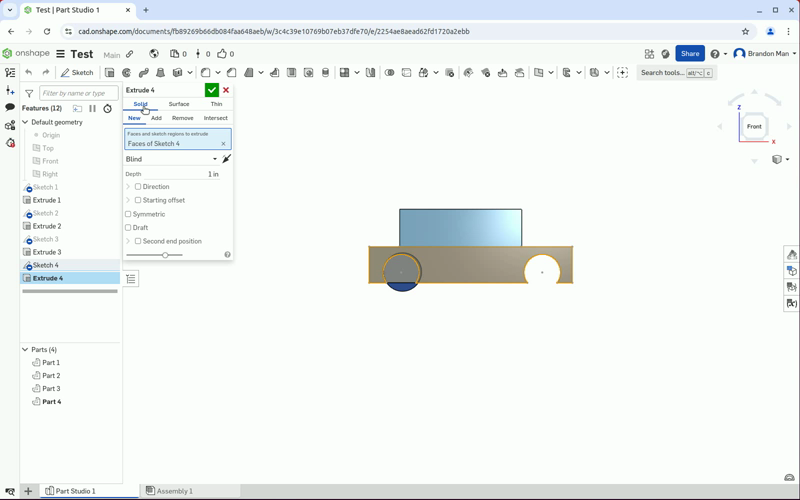
click(143, 106)
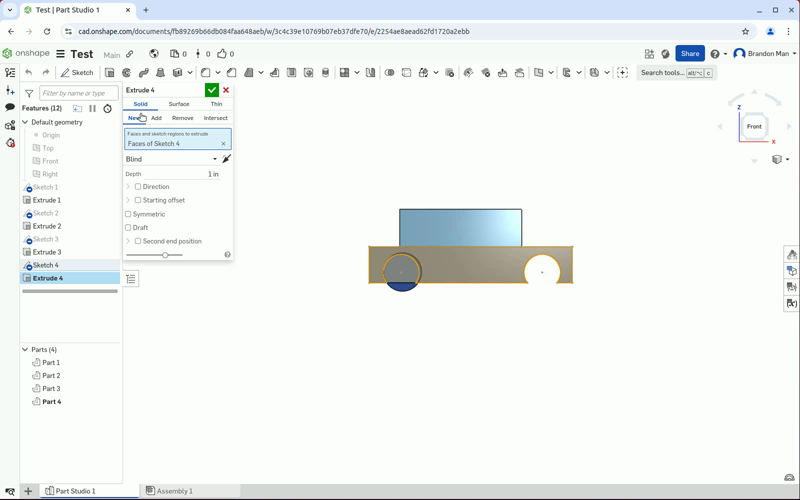
mouse_move(137, 120)
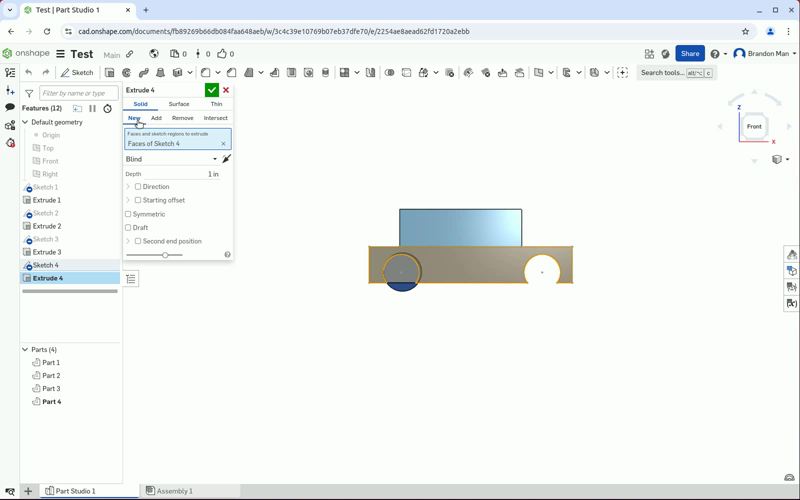
click(137, 120)
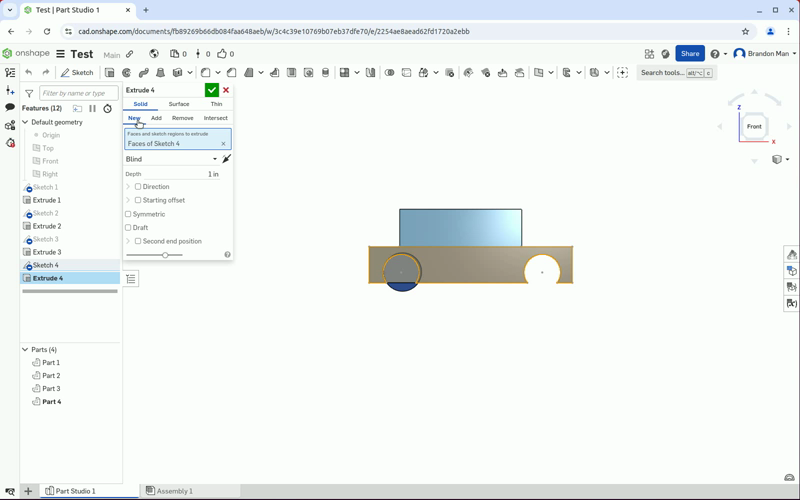
key(tab, 4)
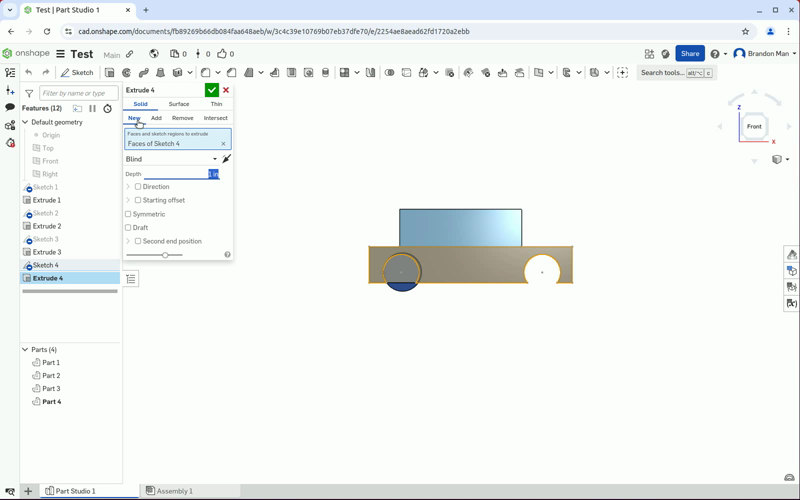
text(7.943)
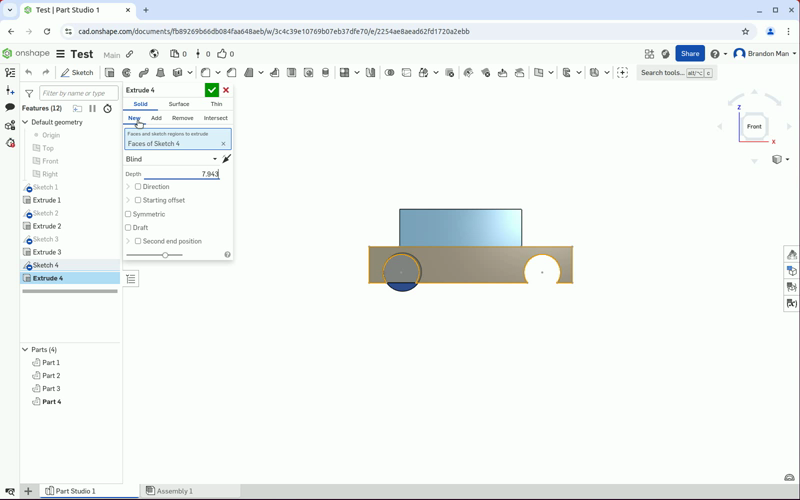
key(enter)
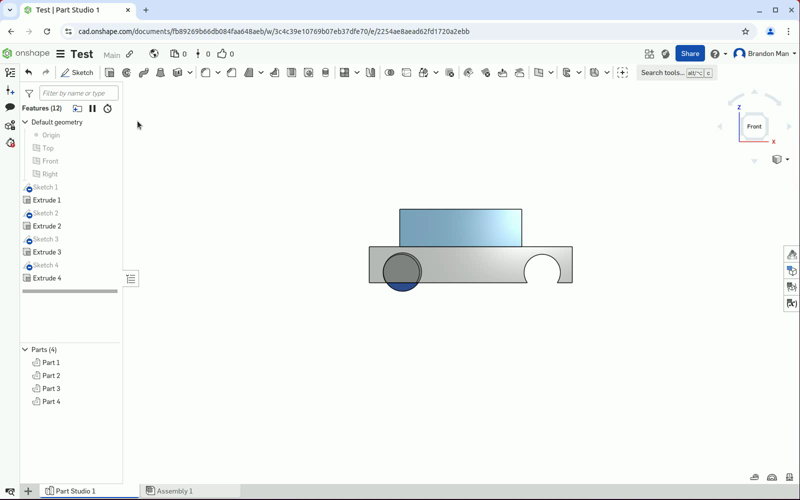
key(shift+h)
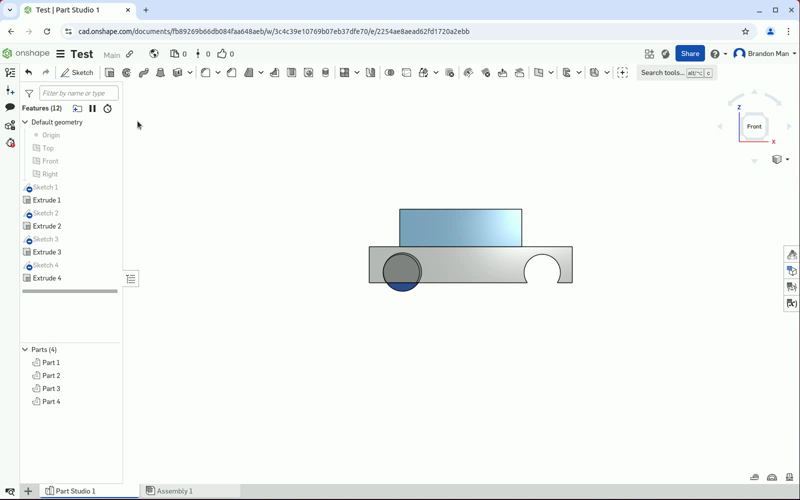
key(shift+h)
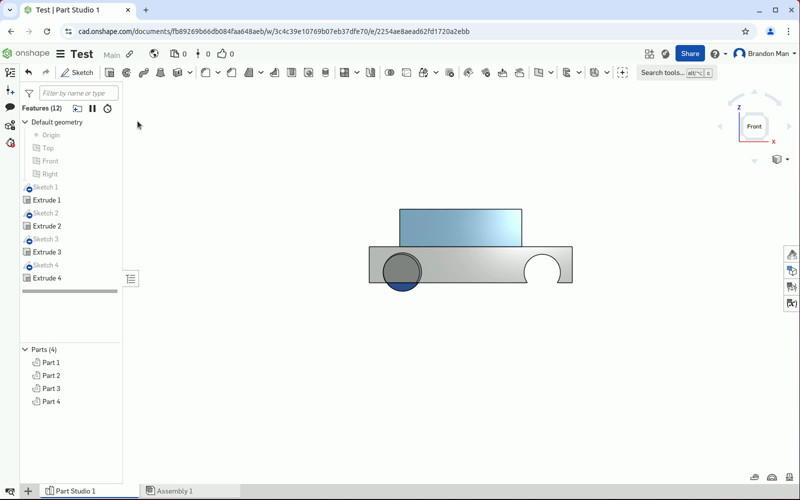
mouse_move(73, 189)
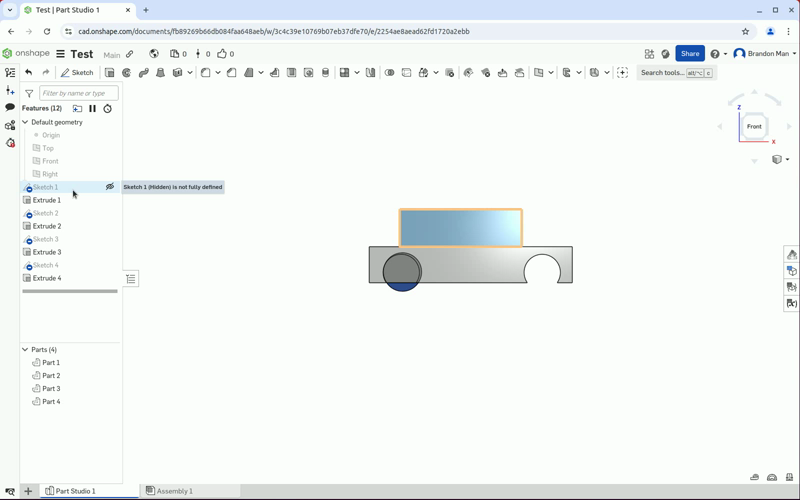
click(73, 189)
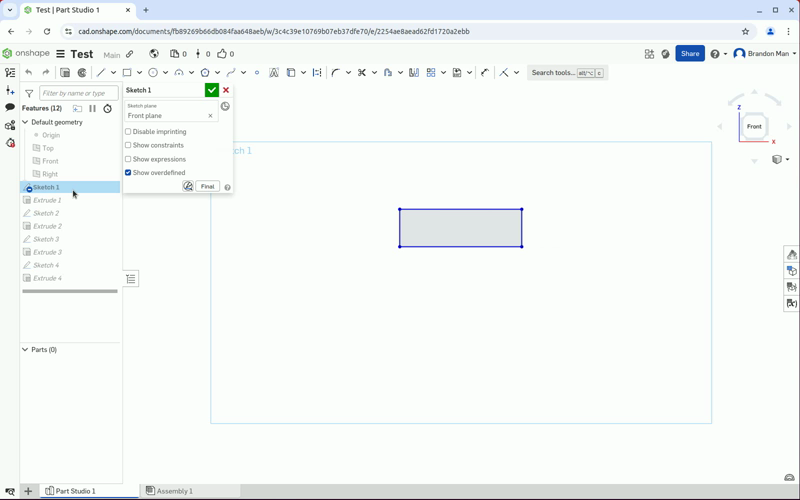
mouse_move(229, 92)
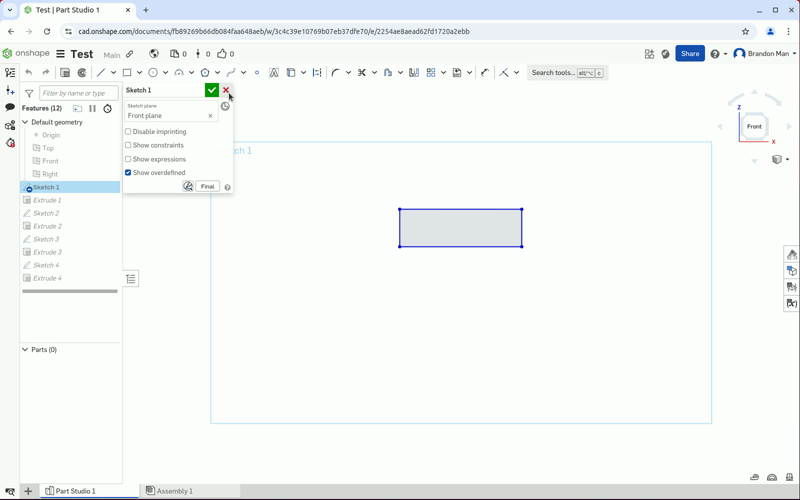
click(229, 92)
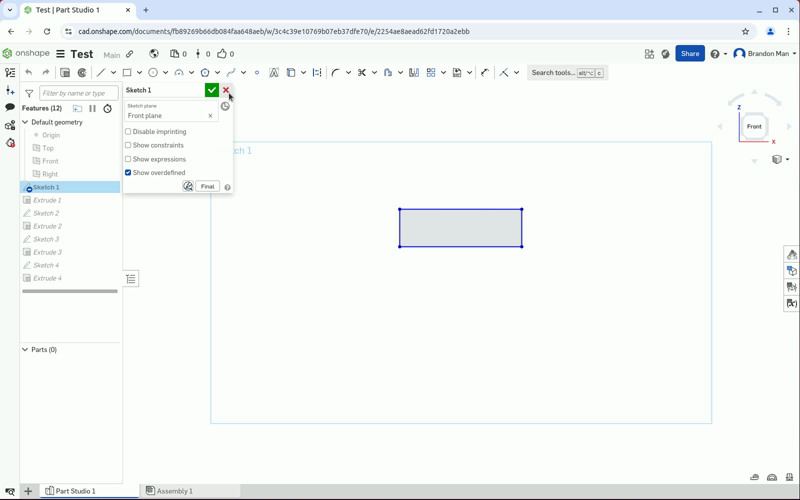
key(shift+s)
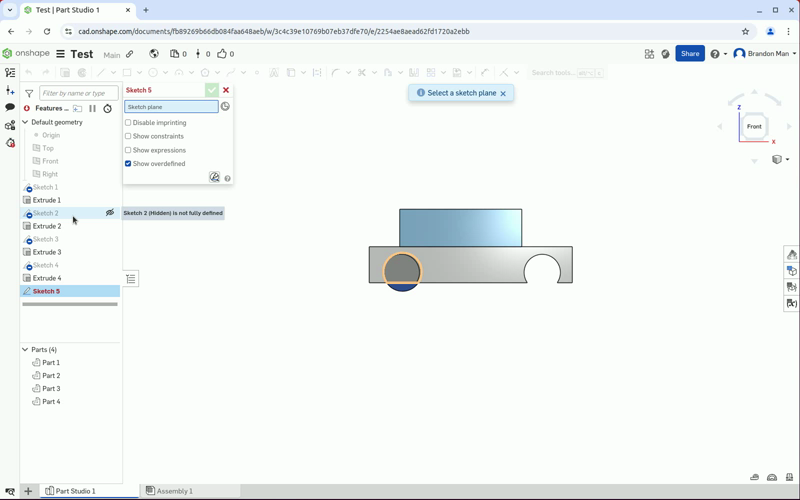
scroll(3)
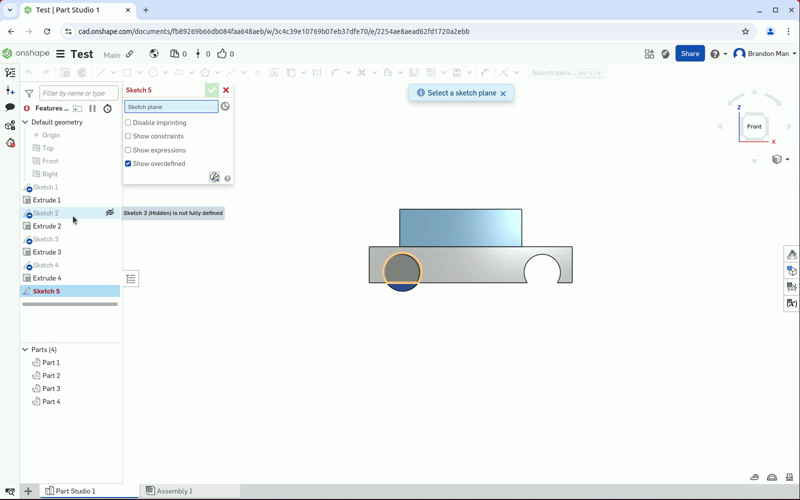
mouse_move(73, 163)
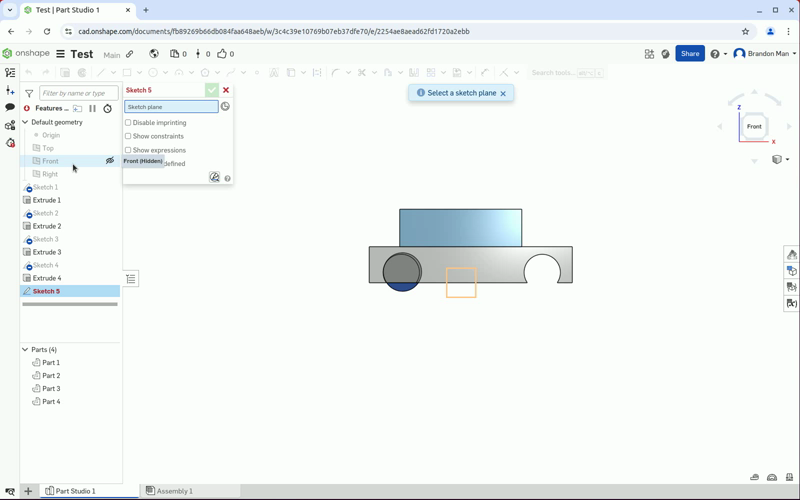
click(73, 163)
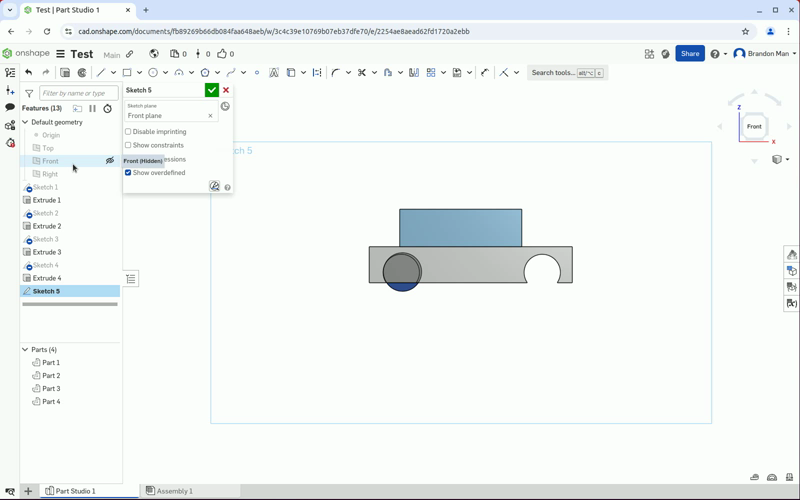
mouse_move(73, 352)
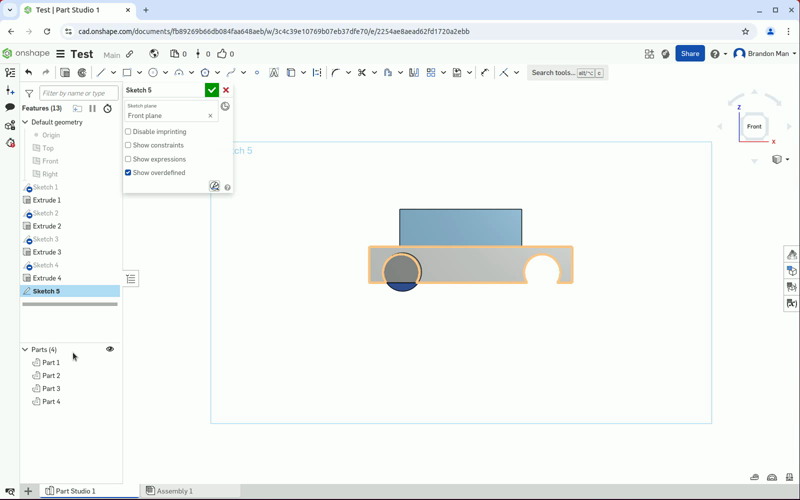
key(y)
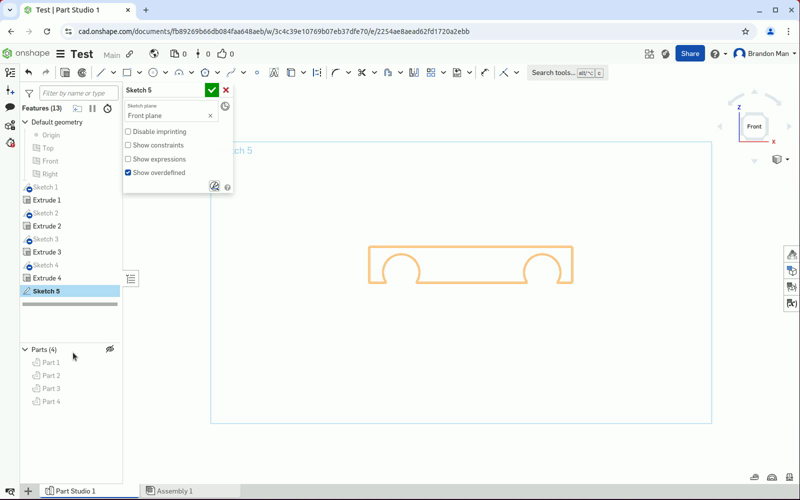
key(a)
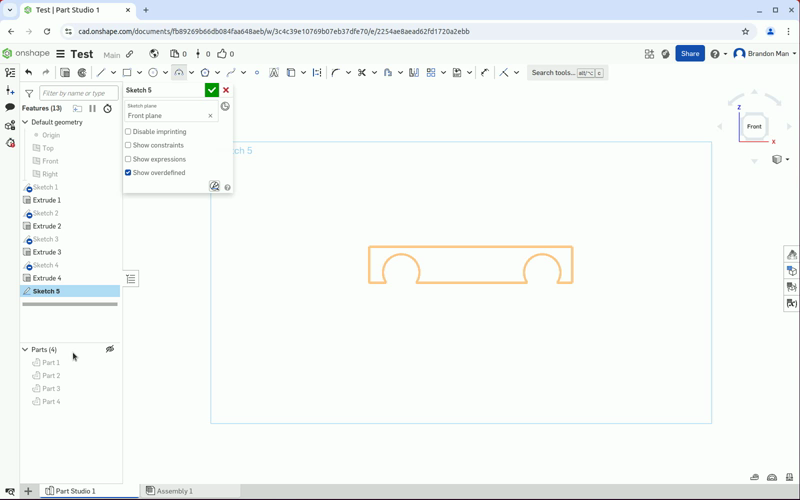
key_down(shift)
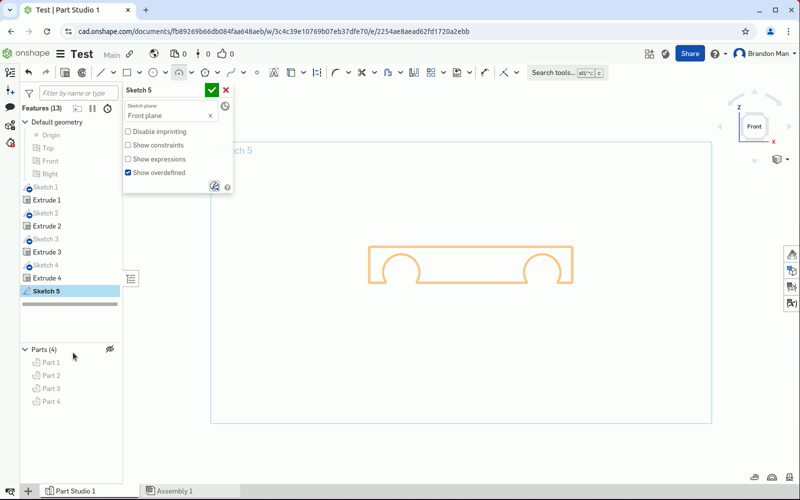
mouse_move(527, 282)
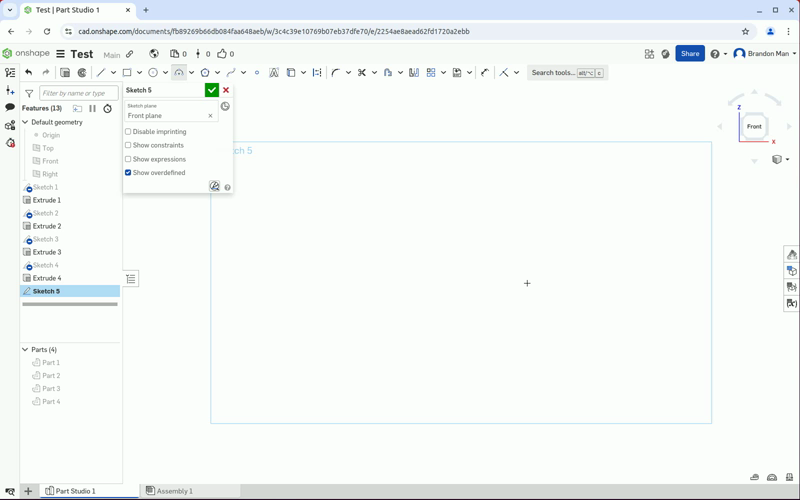
click(527, 282)
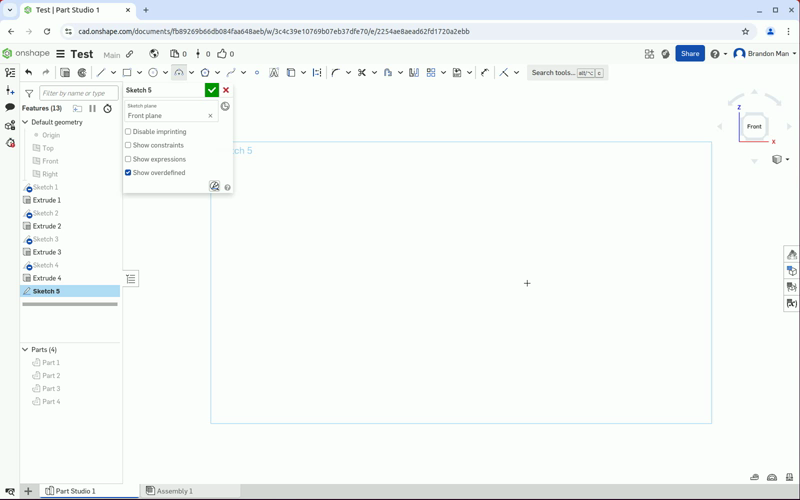
key_up(shift)
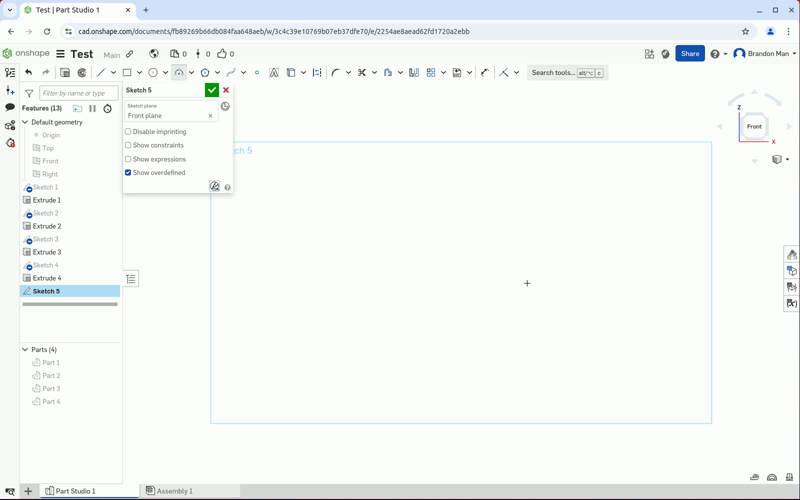
key_down(shift)
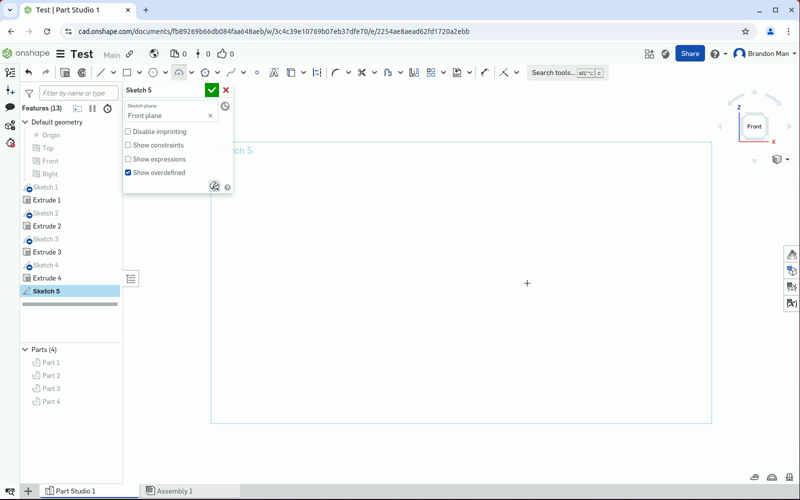
mouse_move(558, 282)
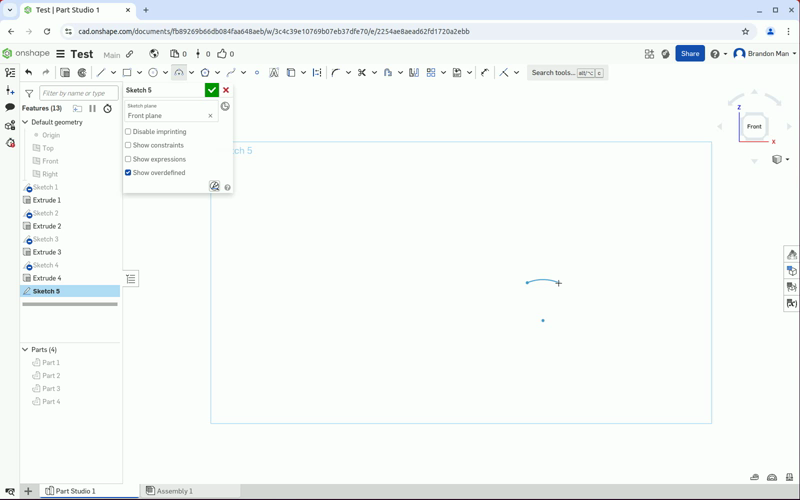
click(558, 282)
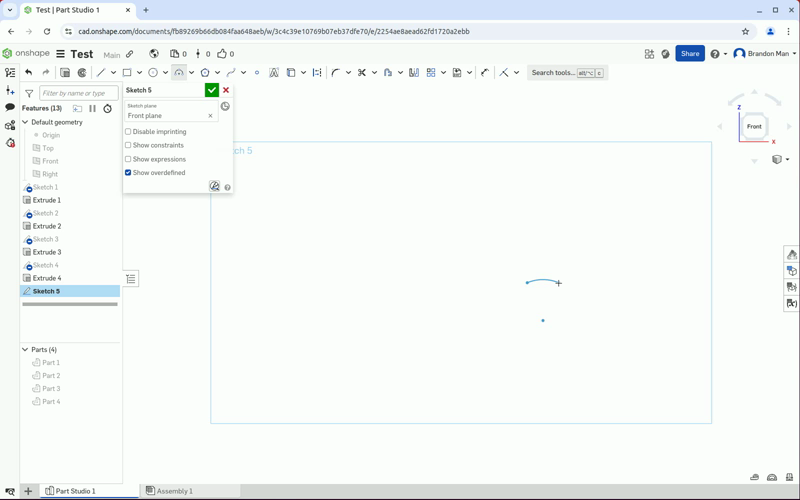
mouse_move(543, 291)
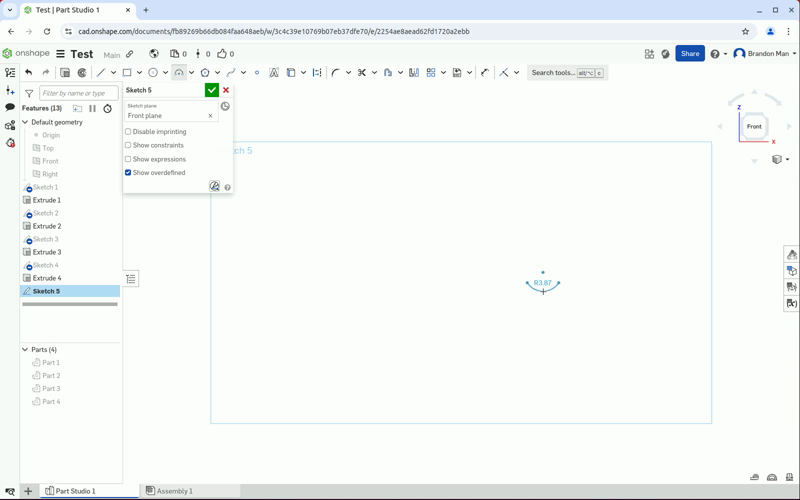
click(543, 291)
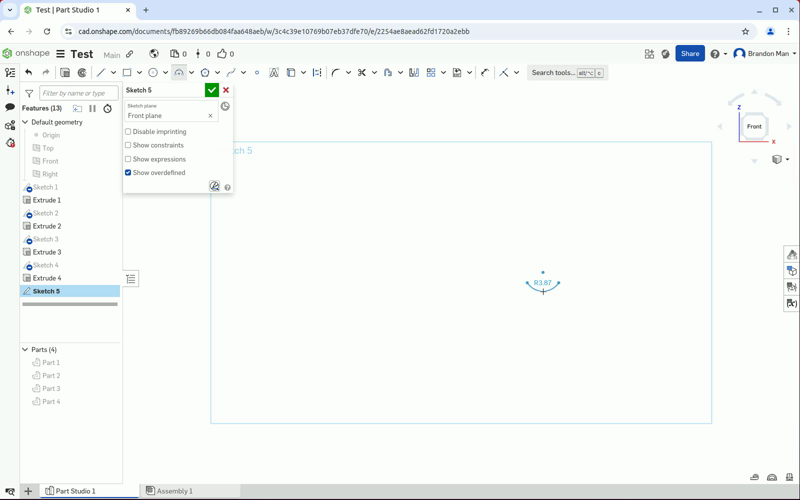
key_up(shift)
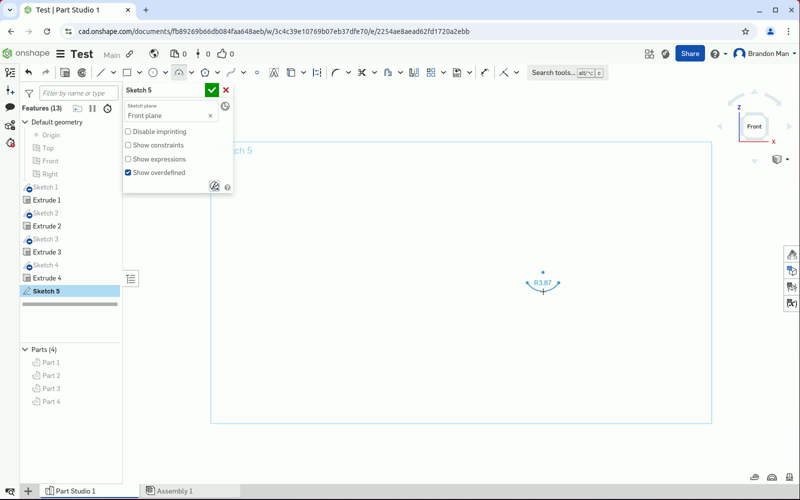
key(esc)
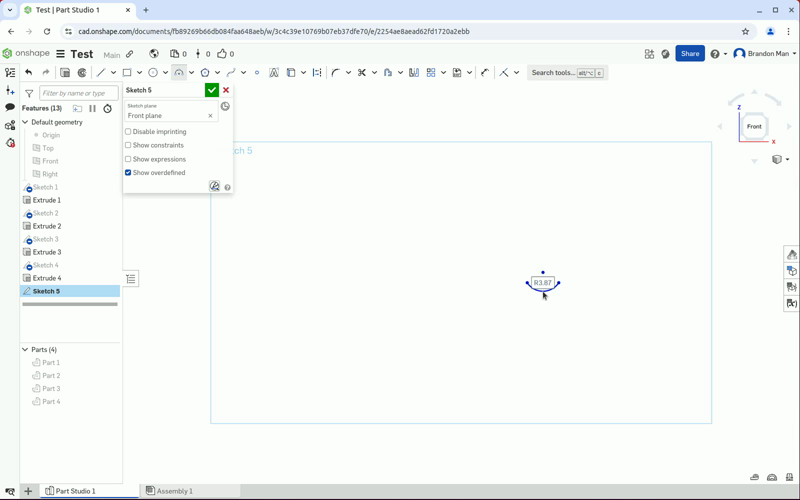
key(l)
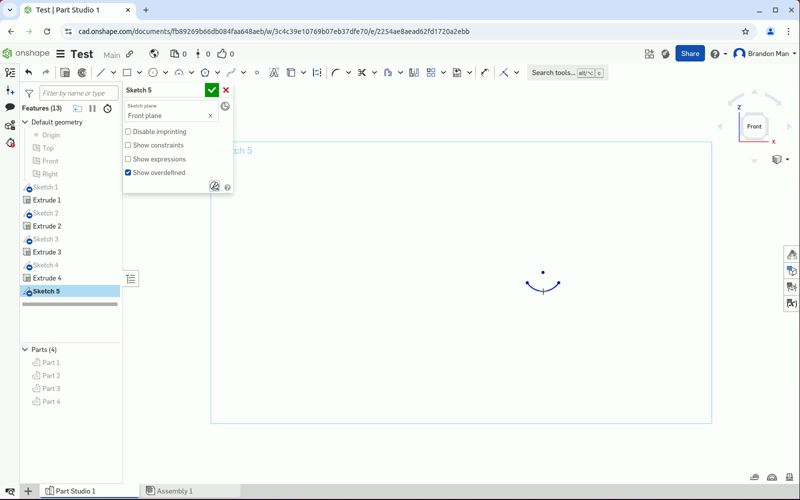
mouse_move(558, 282)
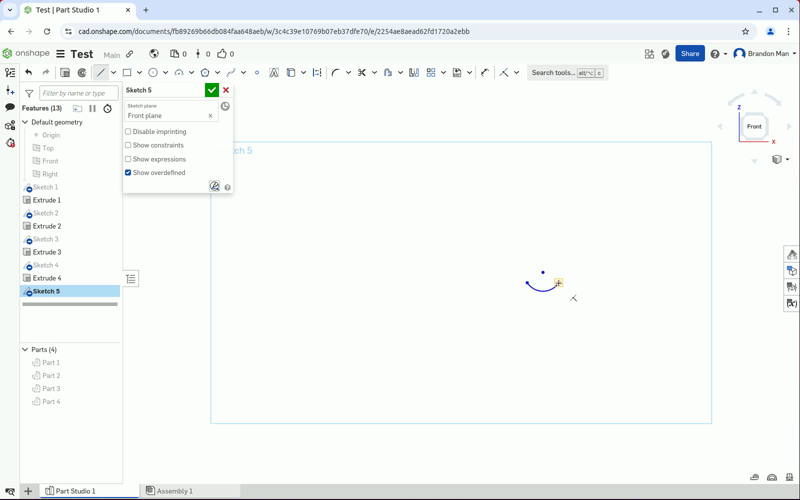
click(558, 282)
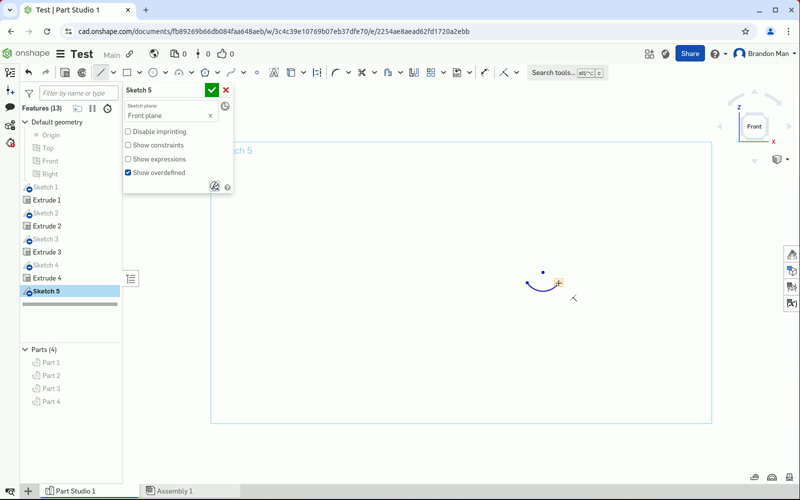
mouse_move(588, 282)
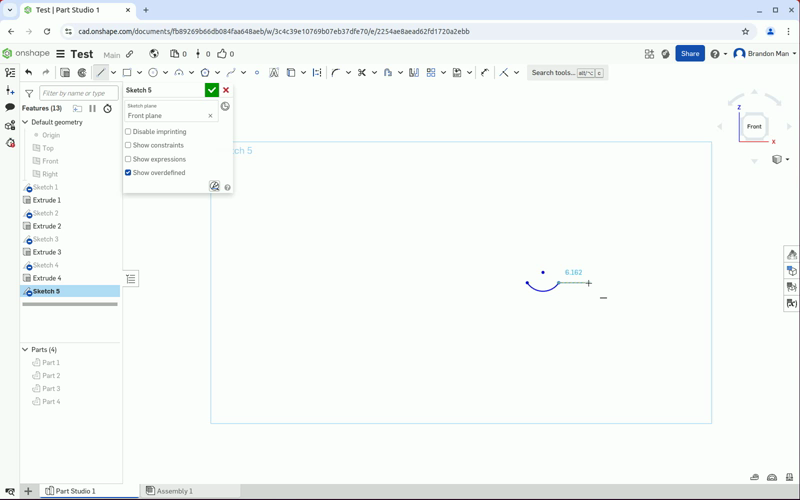
key_down(shift)
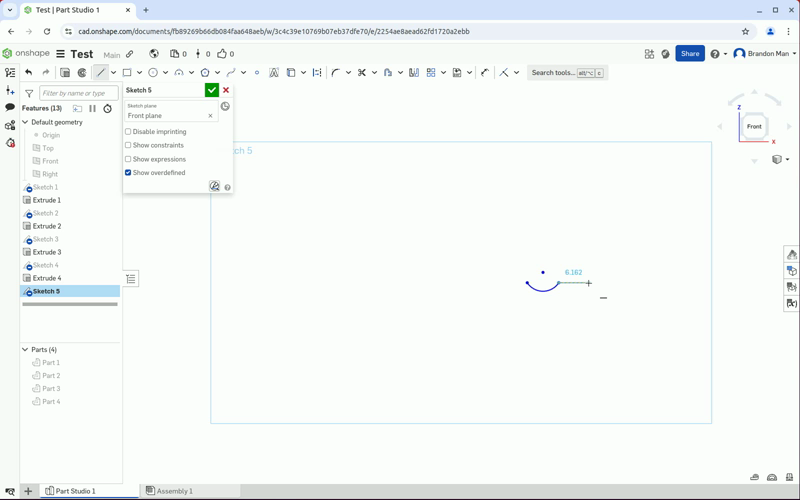
mouse_move(527, 282)
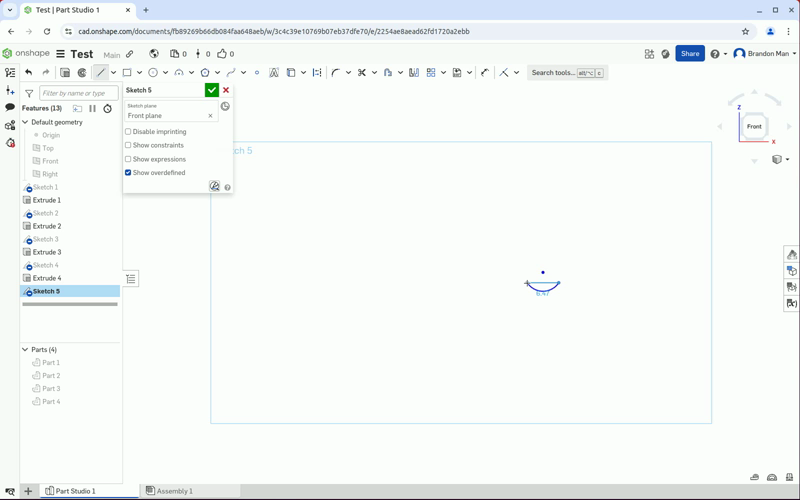
key_up(shift)
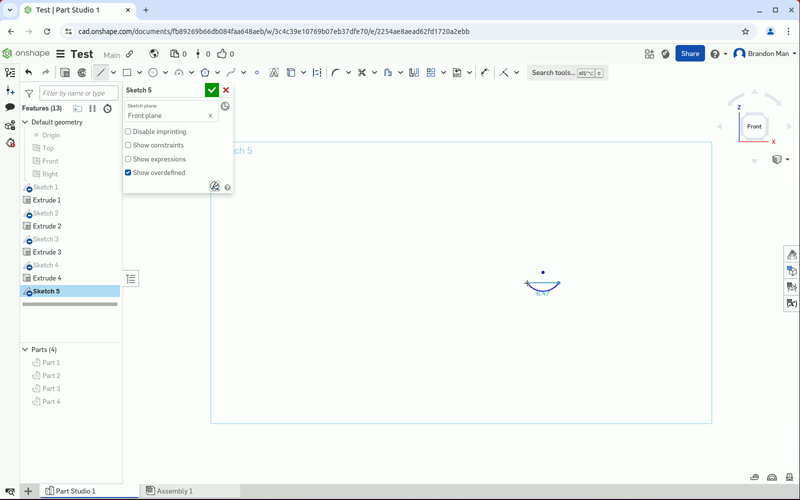
click(527, 282)
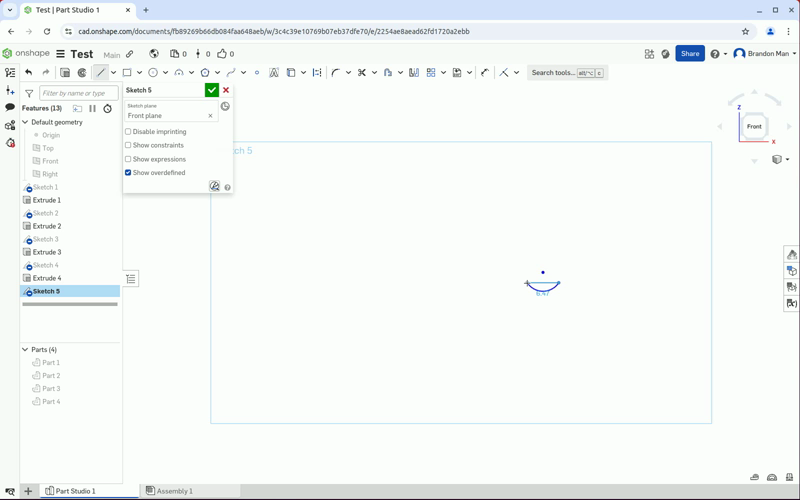
key(esc)
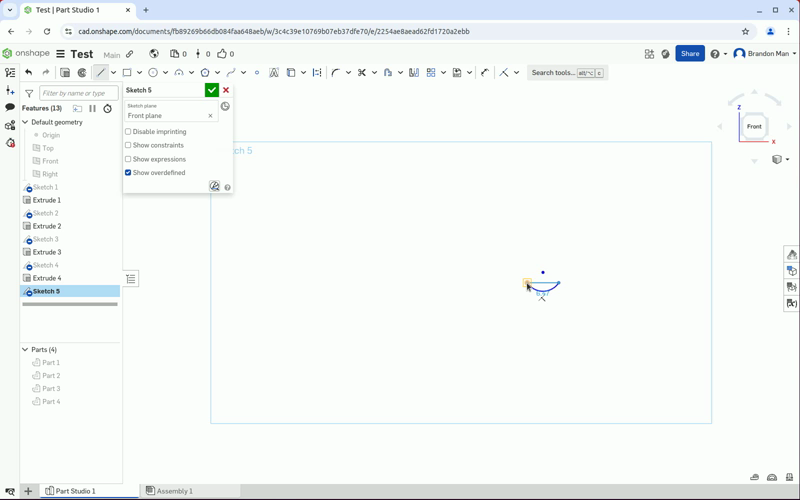
mouse_move(553, 285)
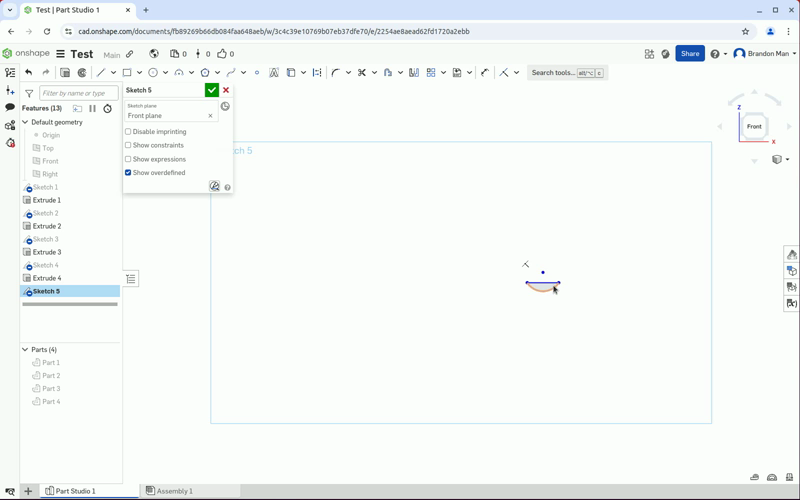
scroll(6)
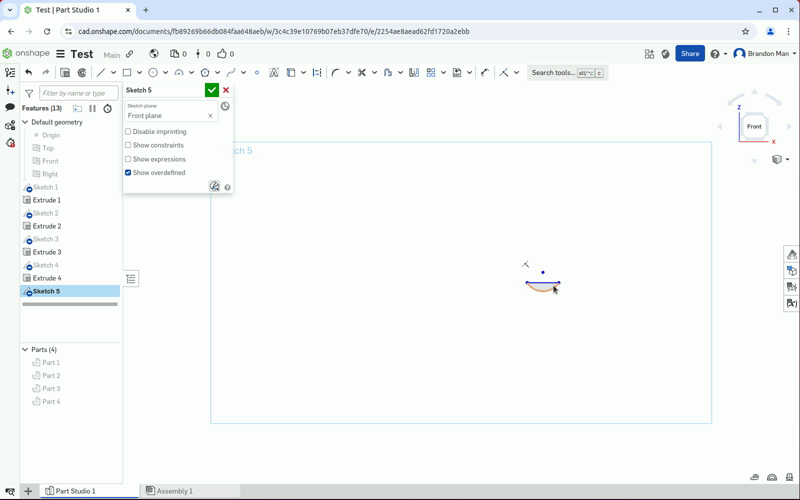
scroll(6)
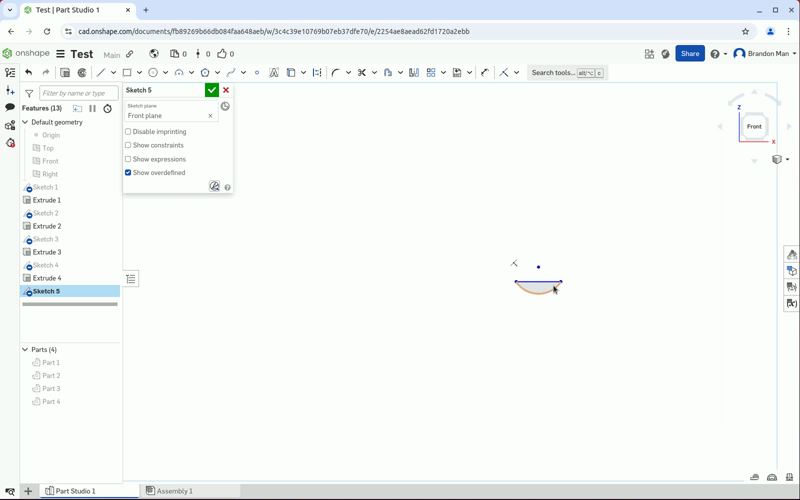
scroll(6)
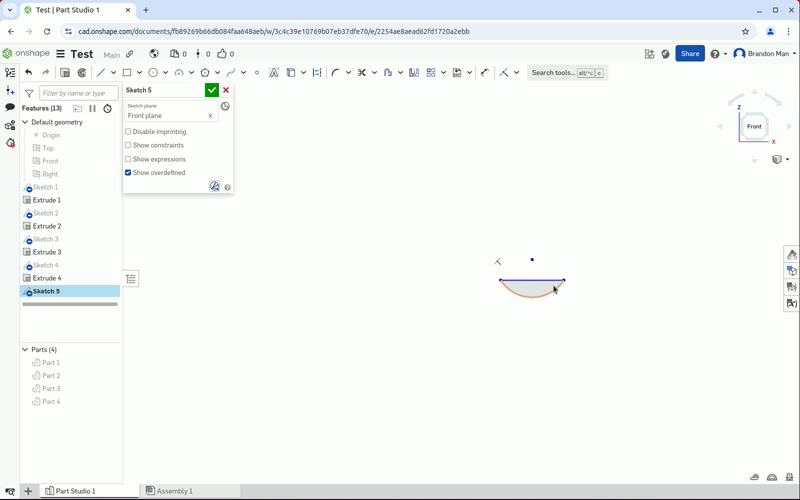
scroll(6)
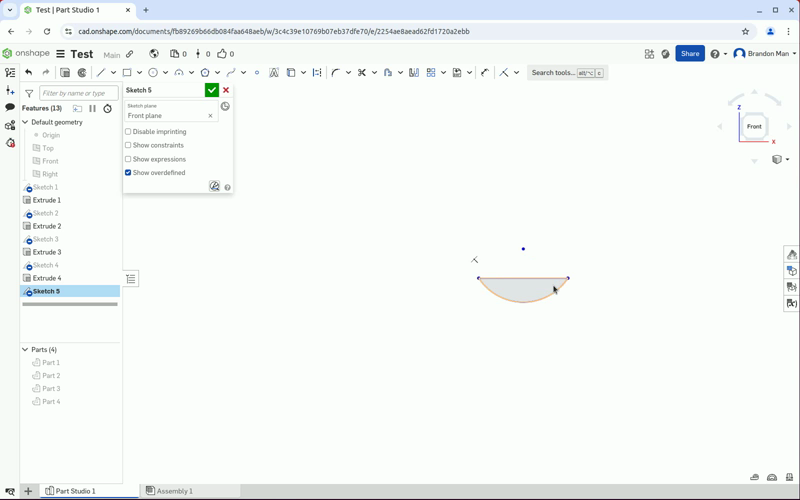
scroll(6)
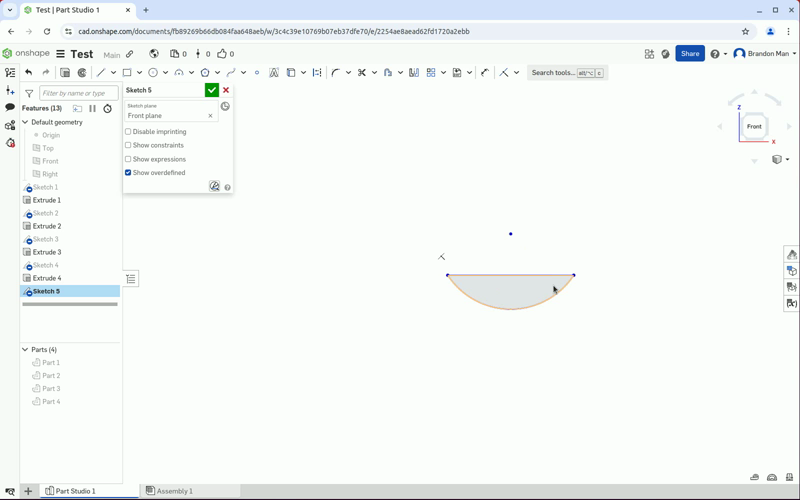
scroll(6)
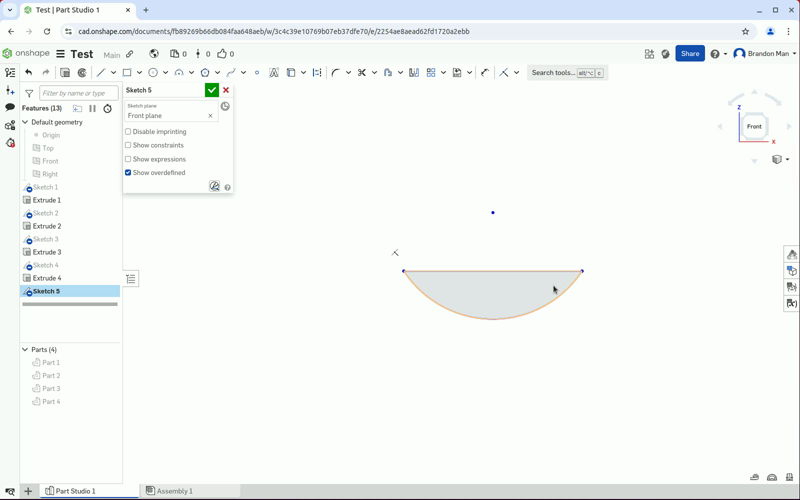
scroll(6)
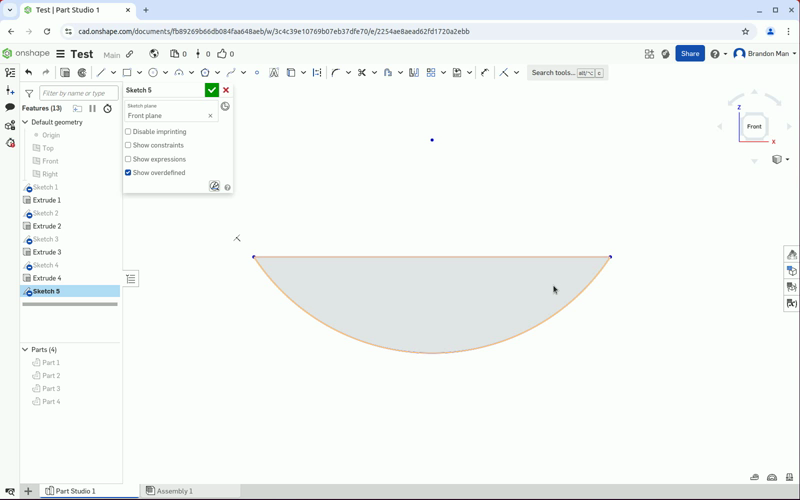
click(553, 285)
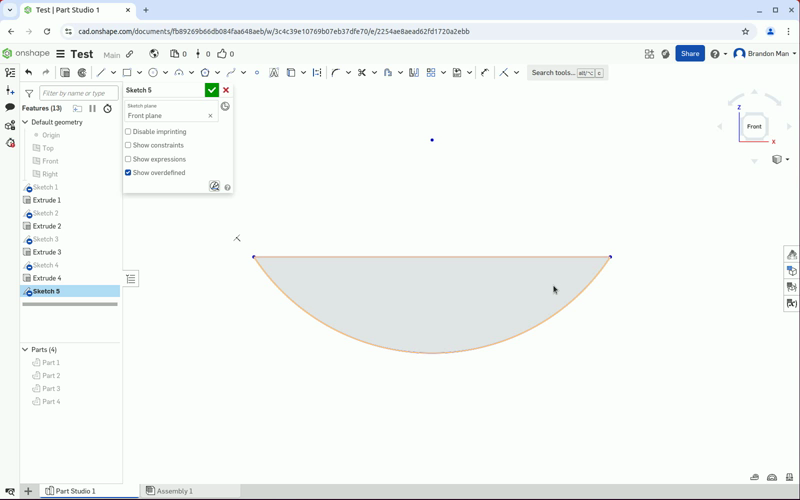
scroll(-6)
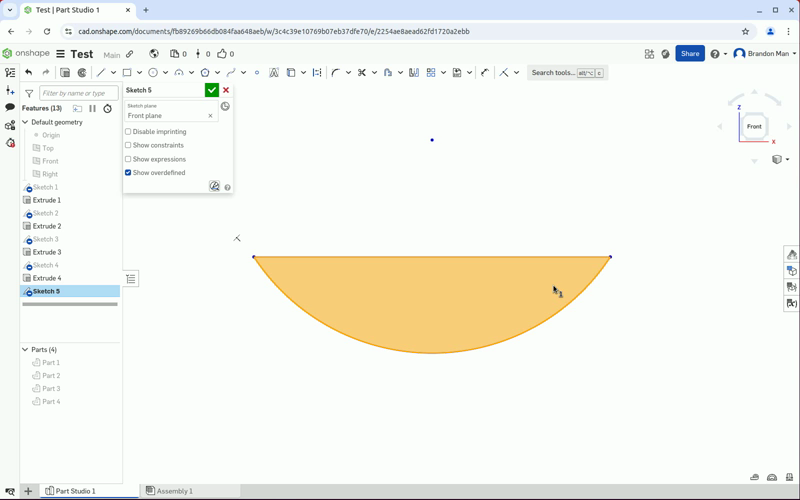
scroll(-6)
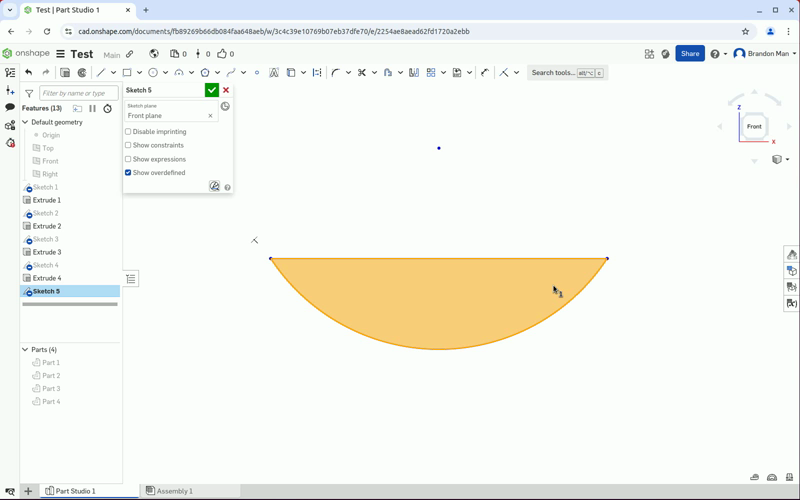
scroll(-6)
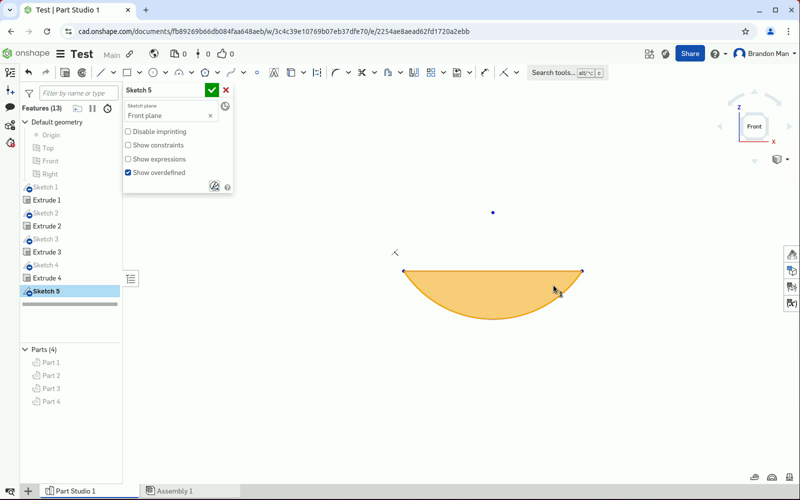
scroll(-6)
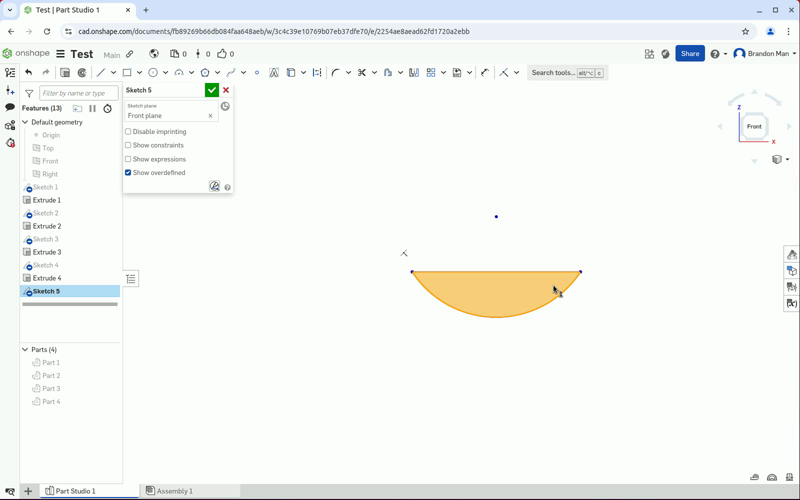
scroll(-6)
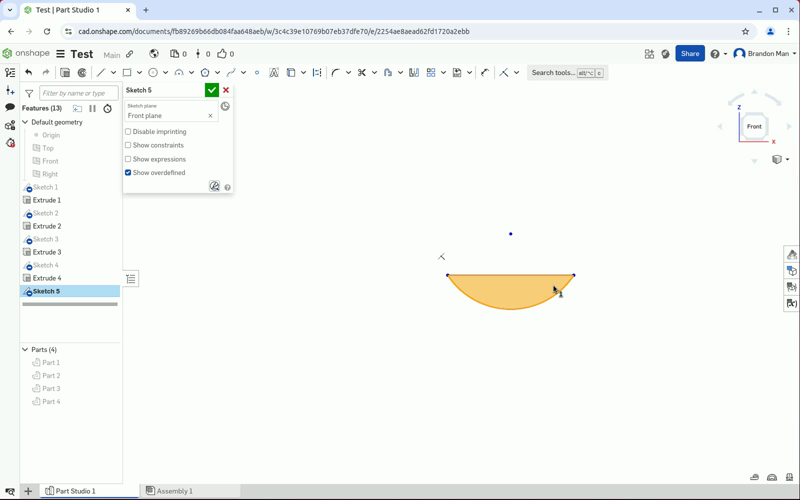
scroll(-6)
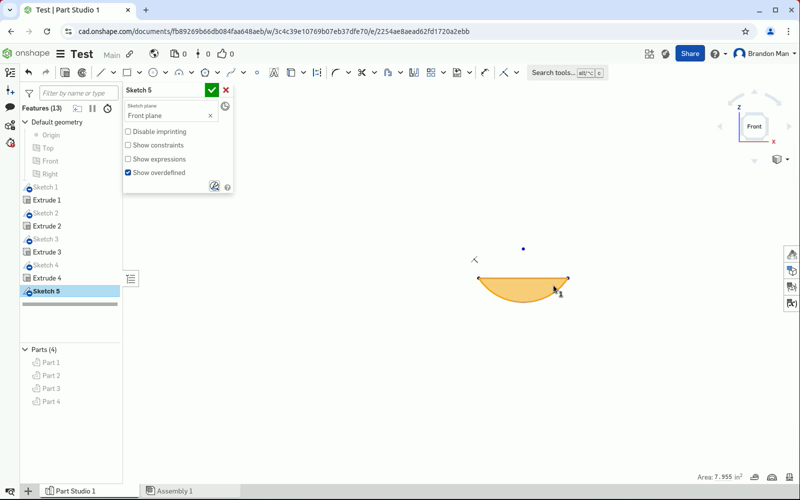
scroll(-6)
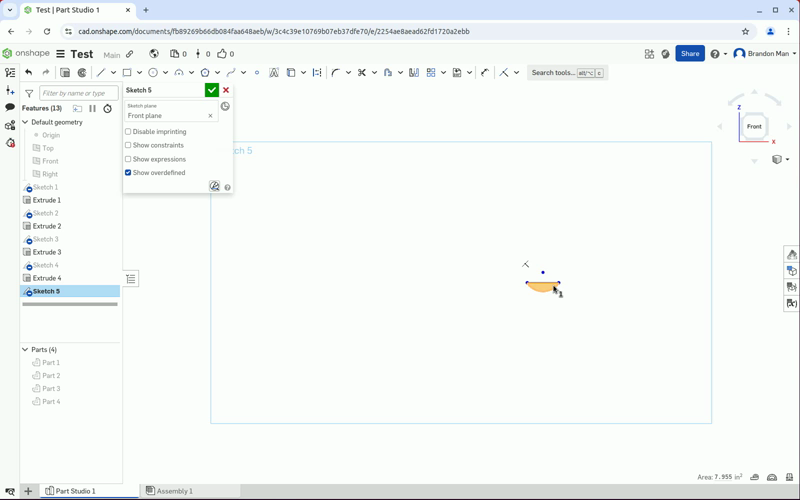
mouse_move(73, 352)
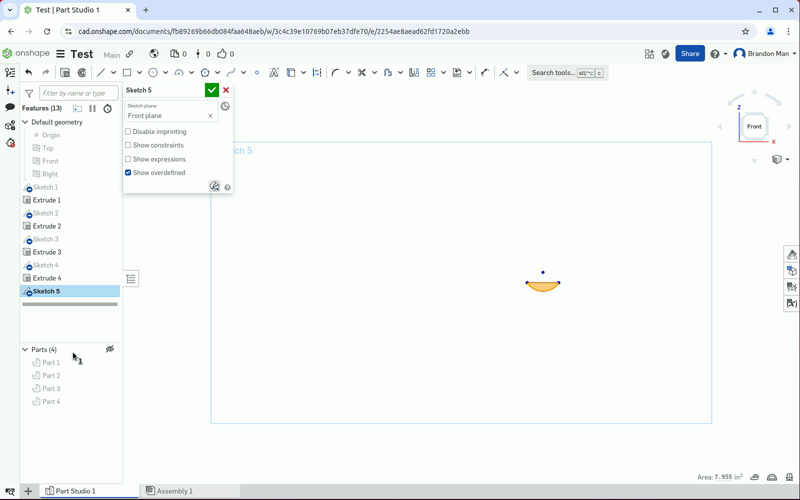
key(shift+y)
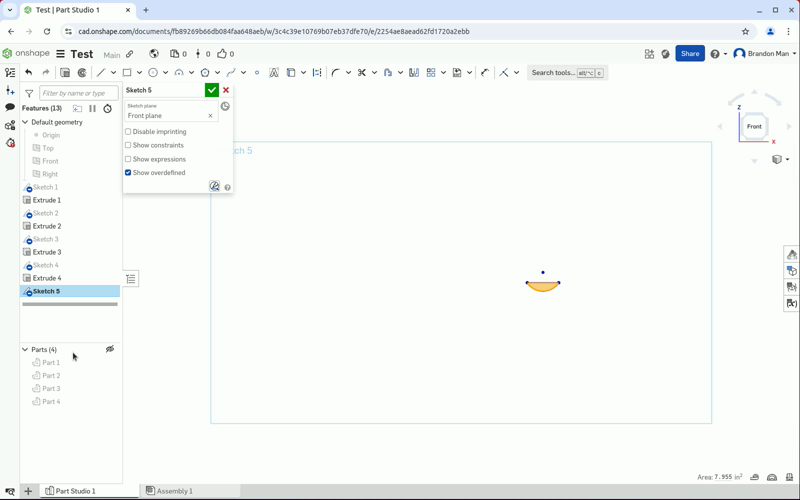
key(shift+e)
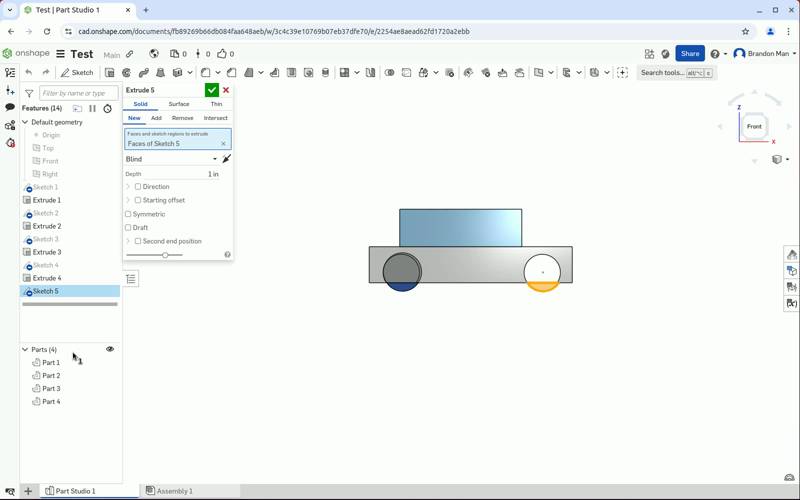
mouse_move(143, 106)
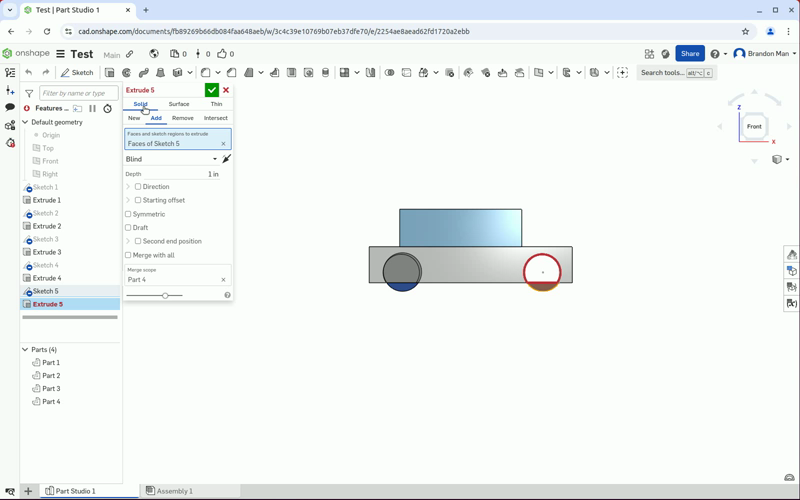
click(143, 106)
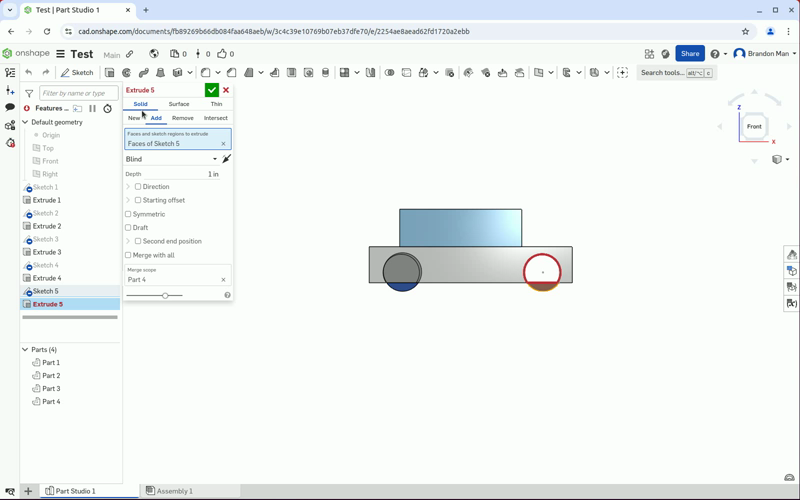
mouse_move(137, 120)
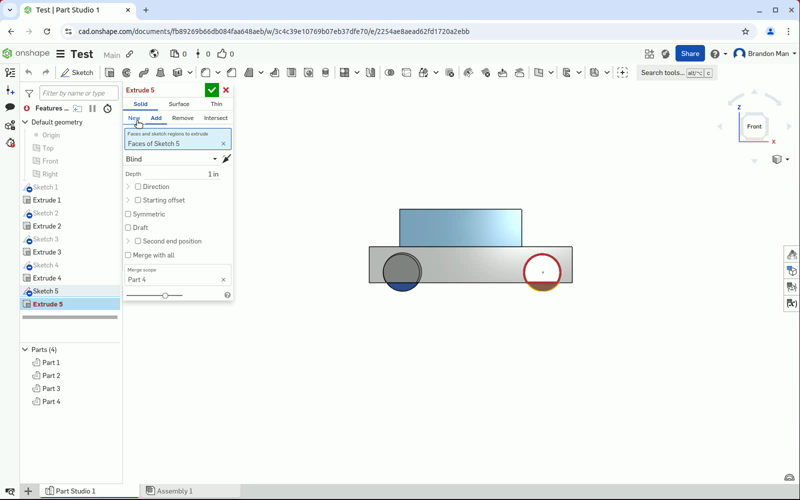
click(137, 120)
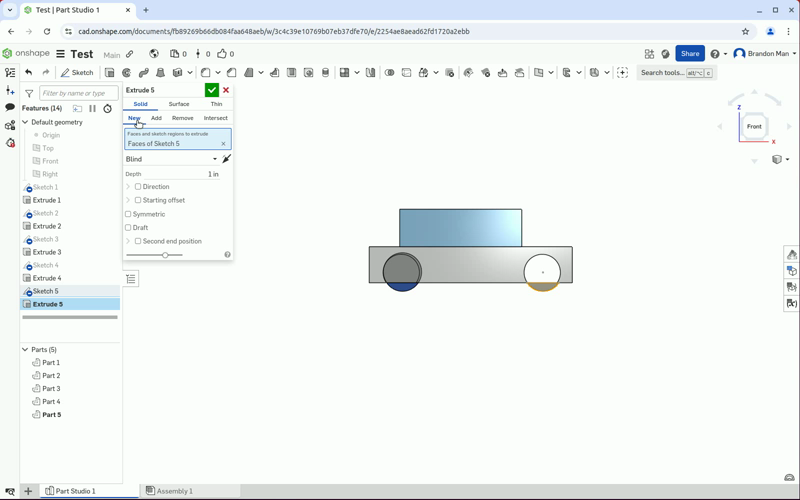
key(tab, 4)
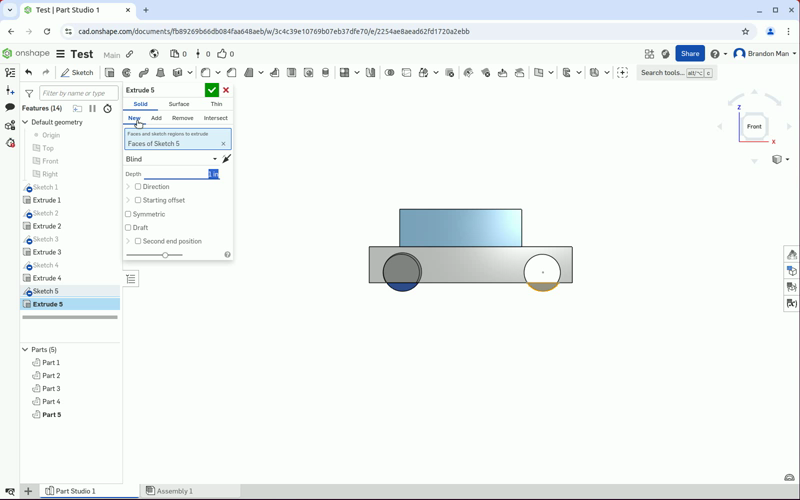
text(7.943)
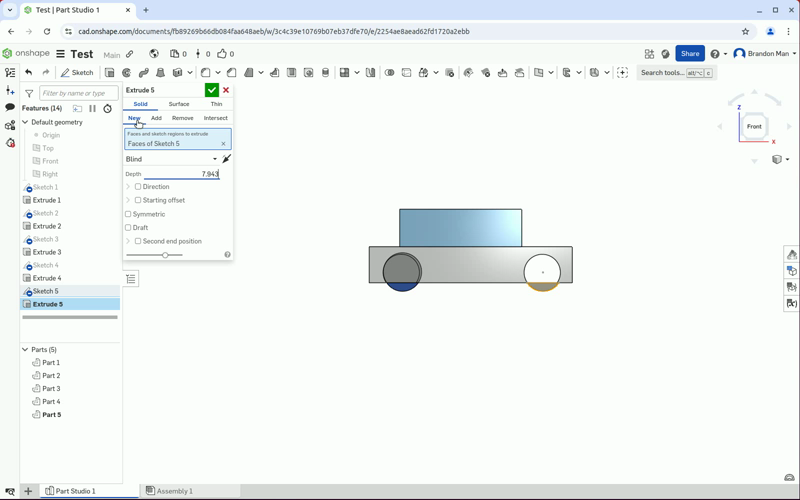
key(enter)
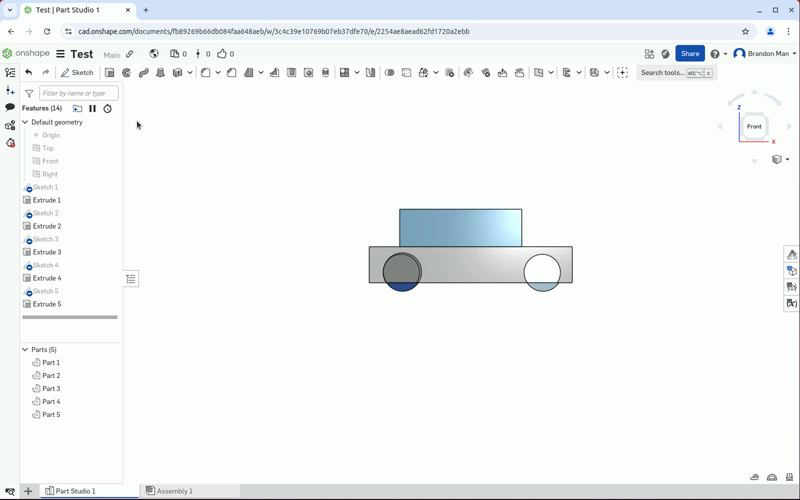
key(shift+h)
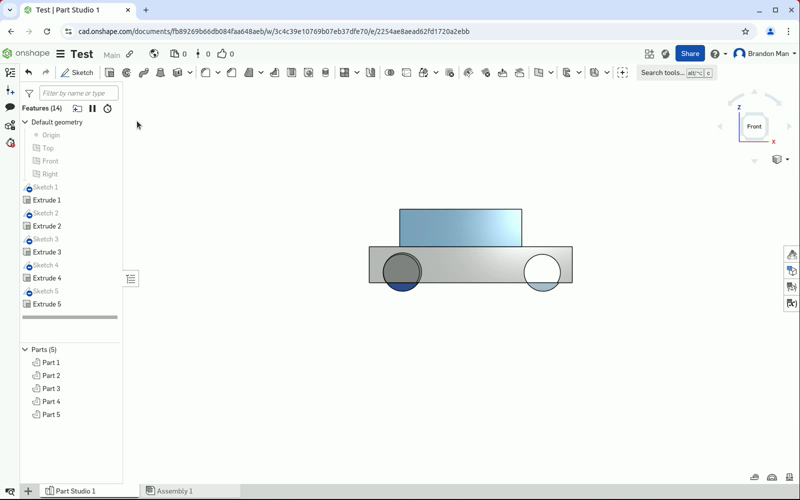
key(shift+h)
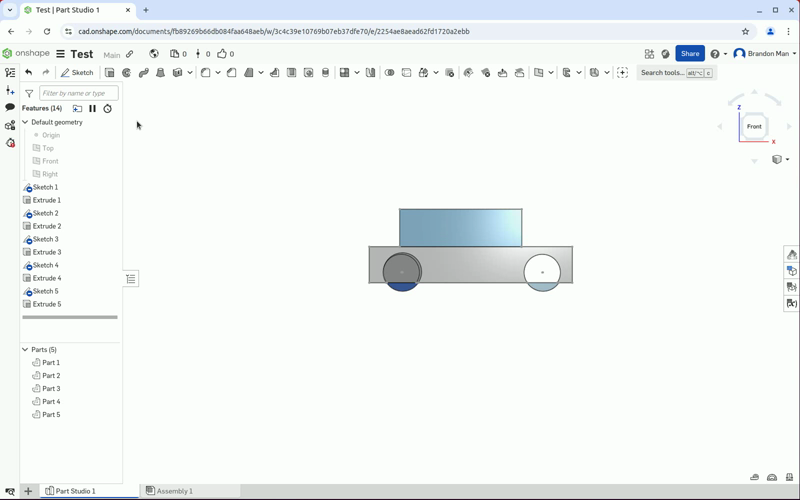
key(shift+7)
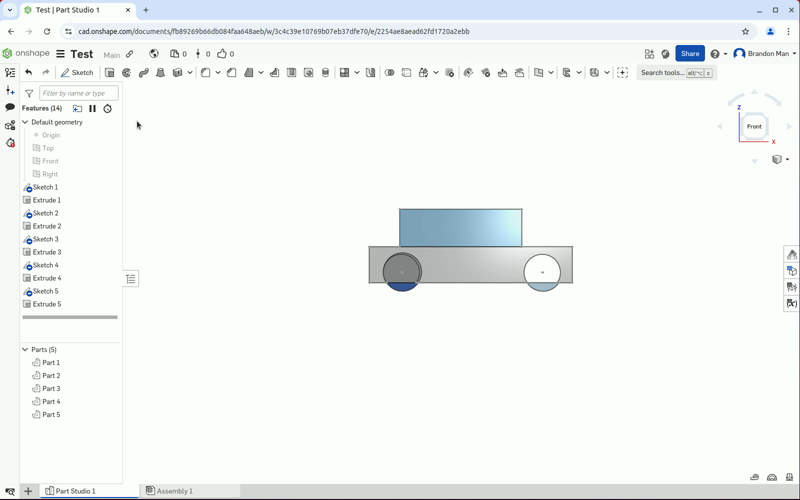
key(left, 2)
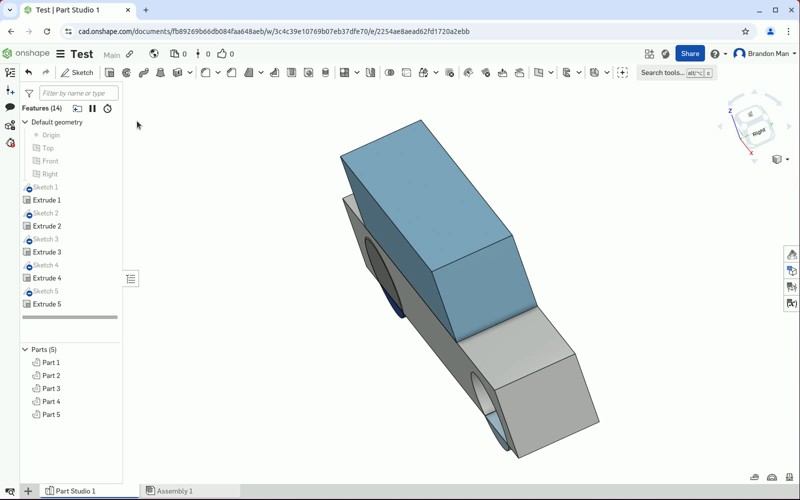
key(down, 2)
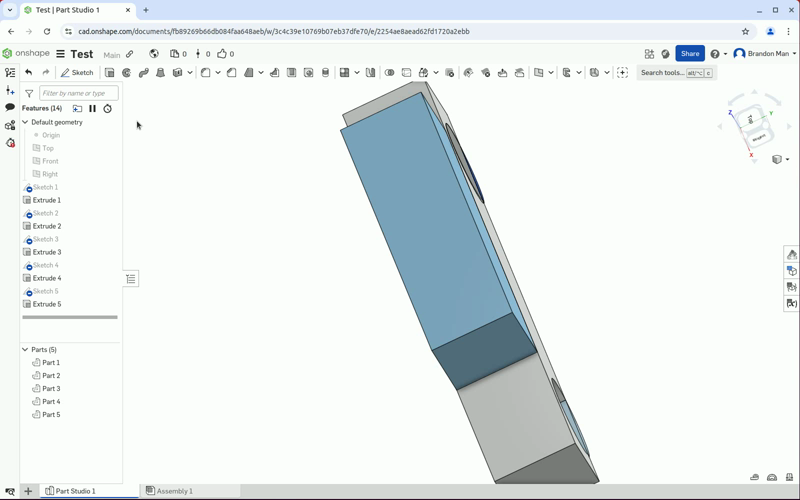
key(up, 2)
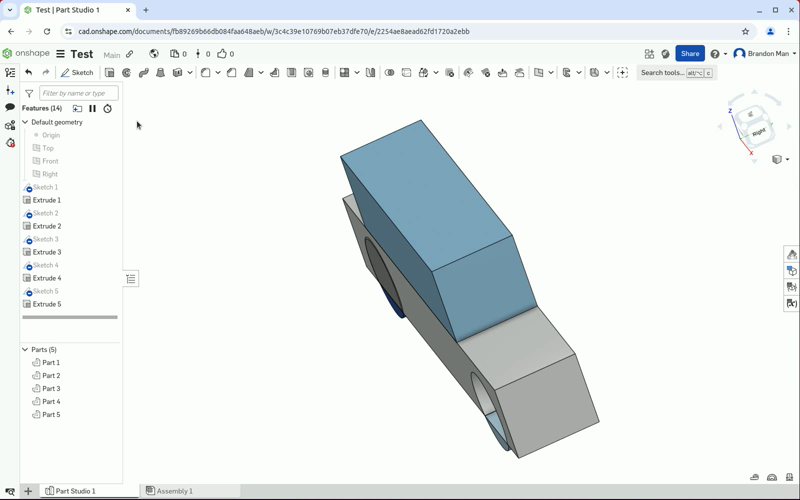
key(right, 2)
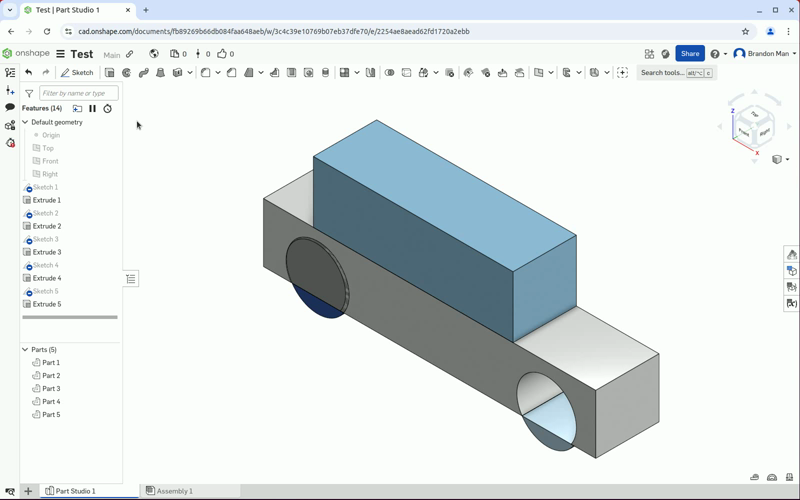
mouse_move(73, 189)
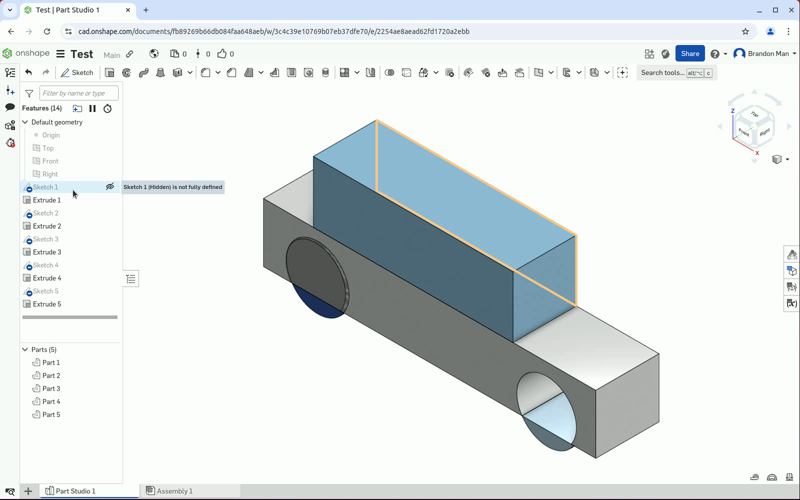
click(73, 189)